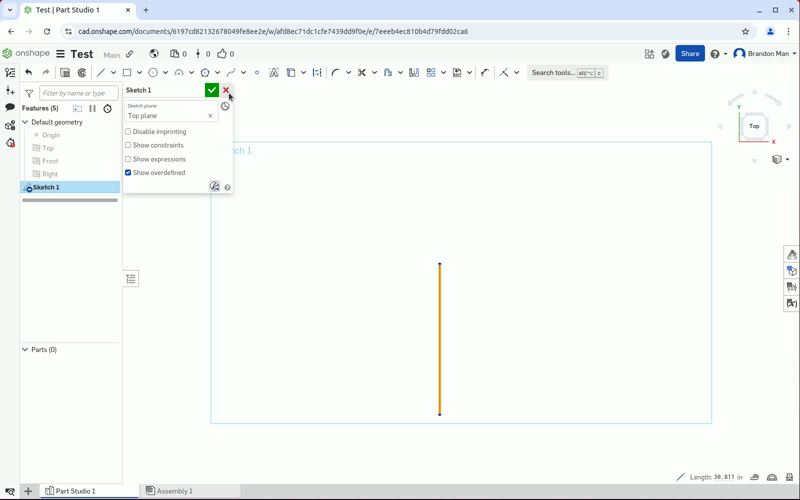
key(shift+h)
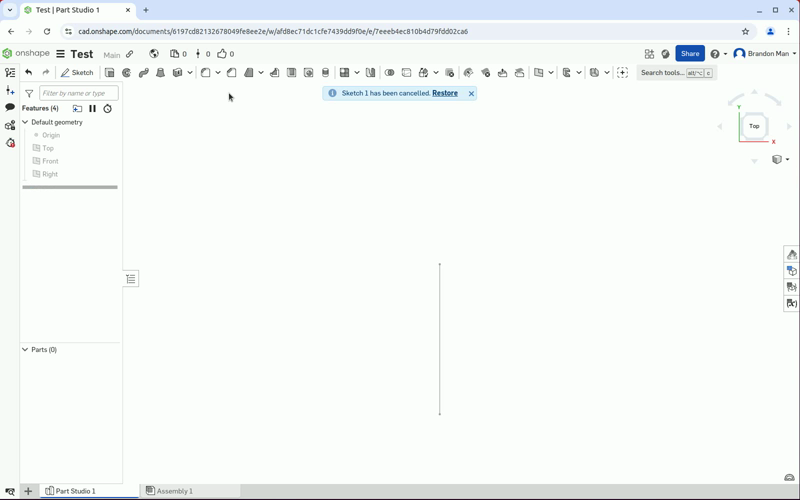
mouse_move(73, 352)
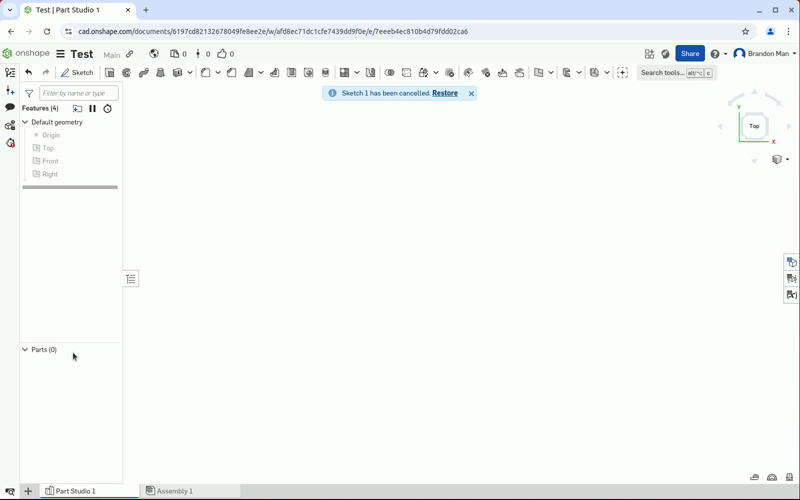
key(y)
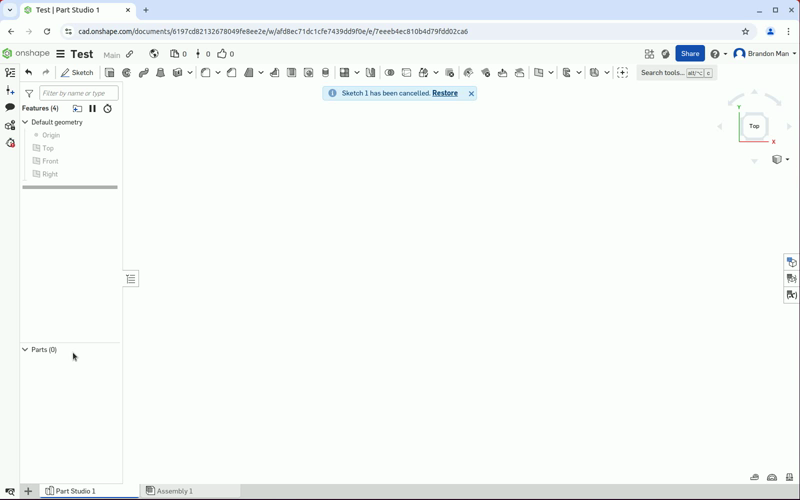
key(shift+p)
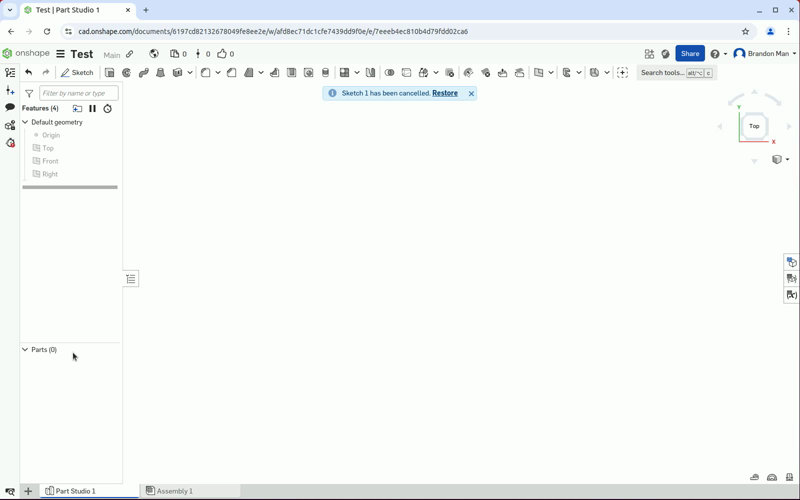
key(space)
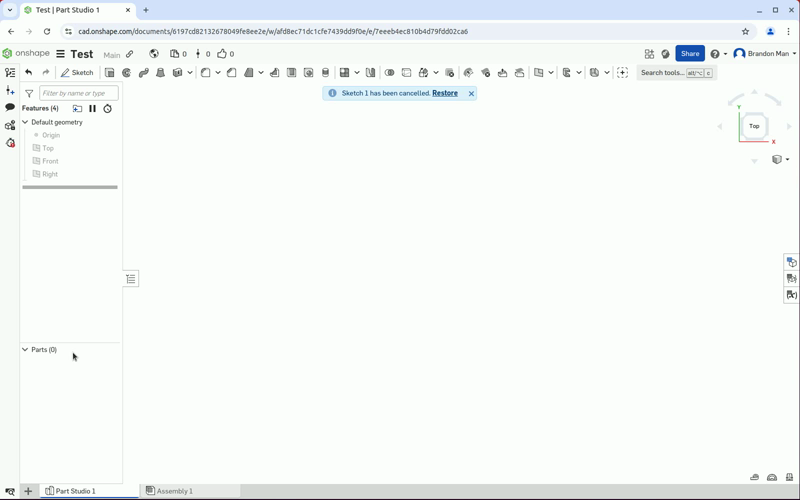
key_down(shift)
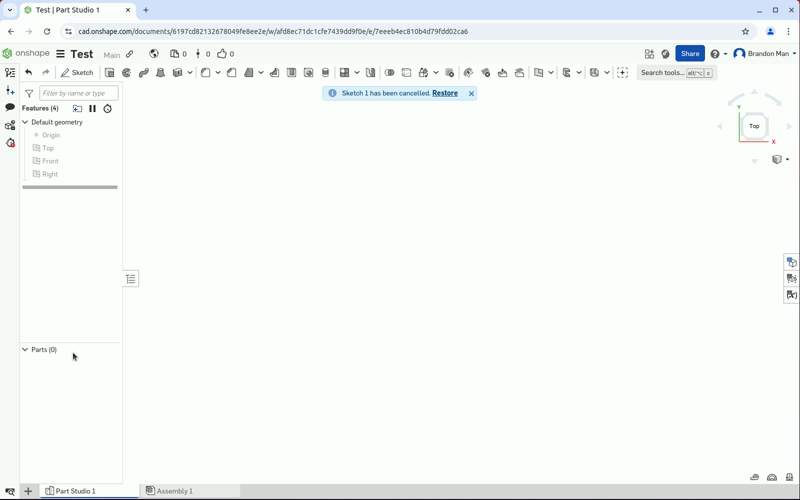
key(up)
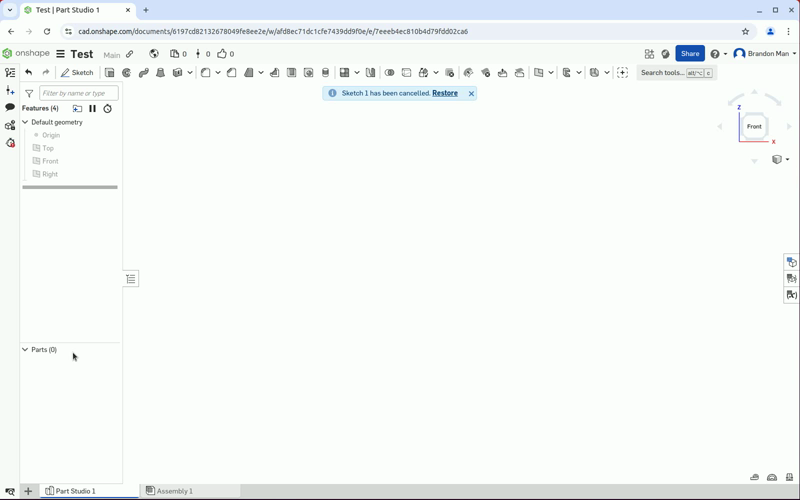
key_up(shift)
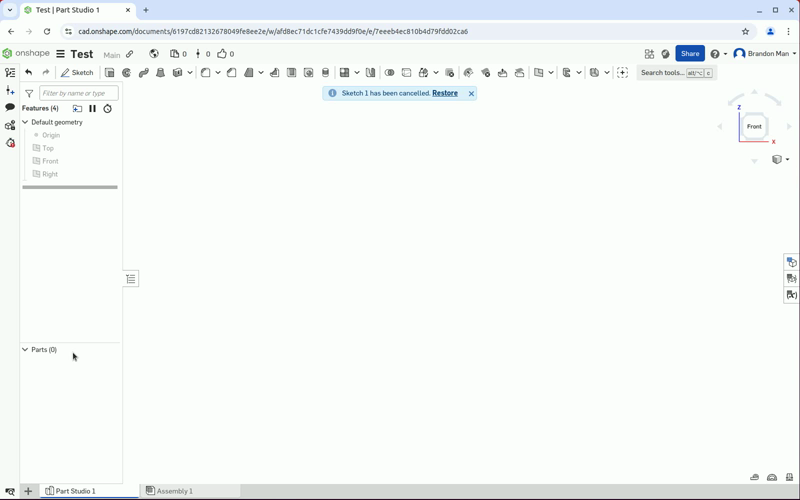
mouse_move(73, 352)
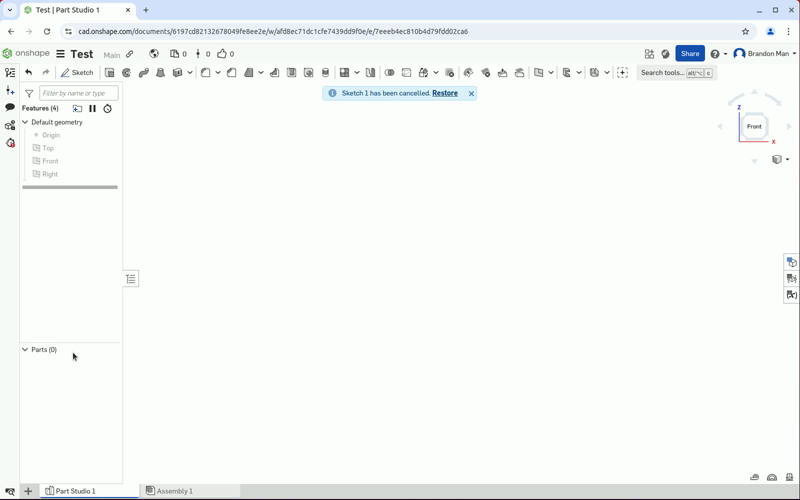
key(shift+y)
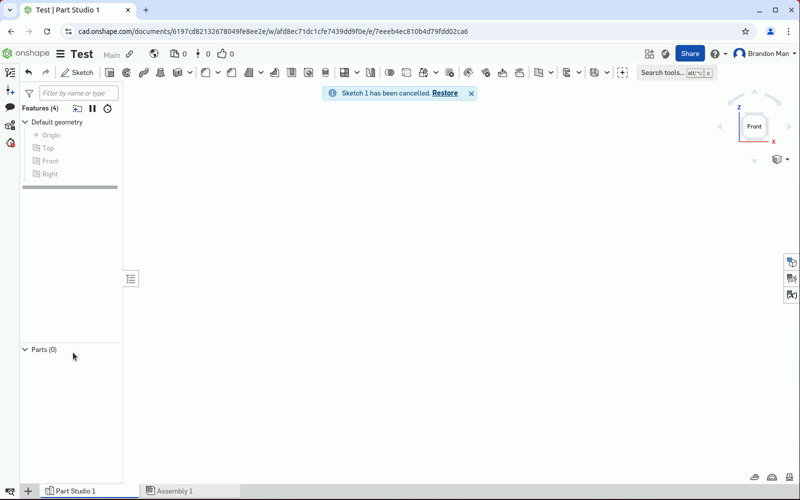
key(shift+s)
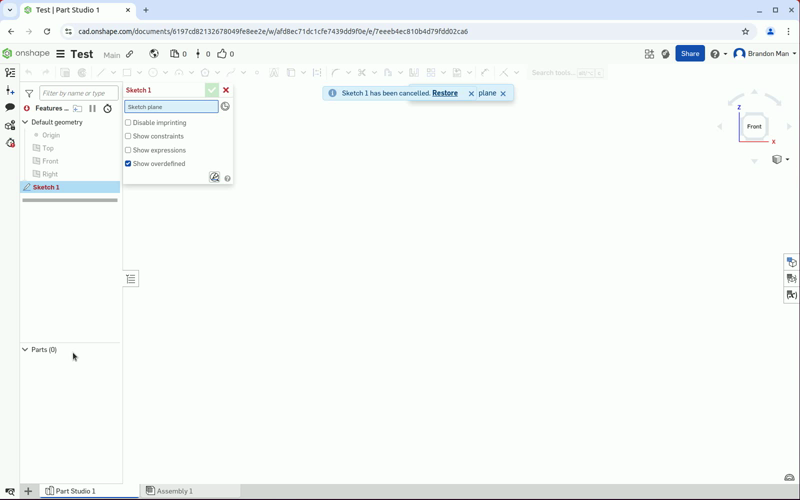
mouse_move(73, 163)
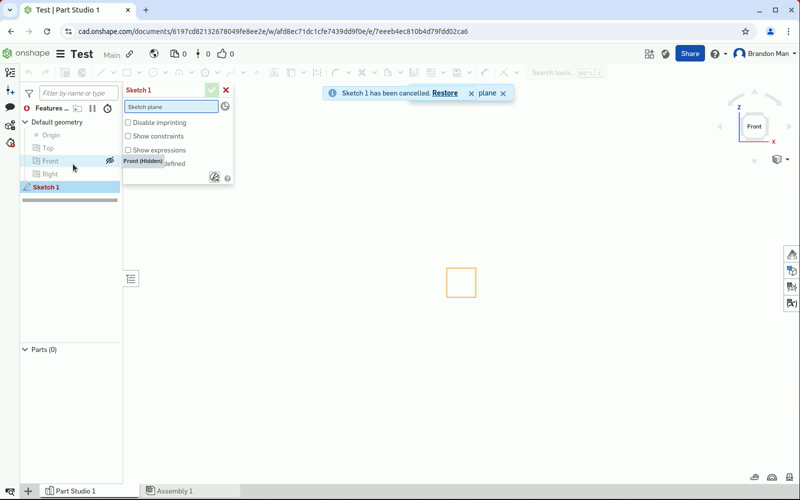
click(73, 163)
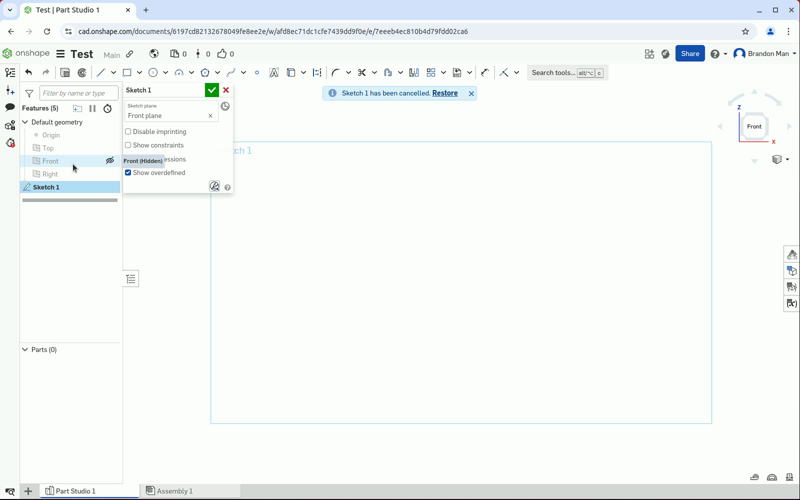
mouse_move(73, 352)
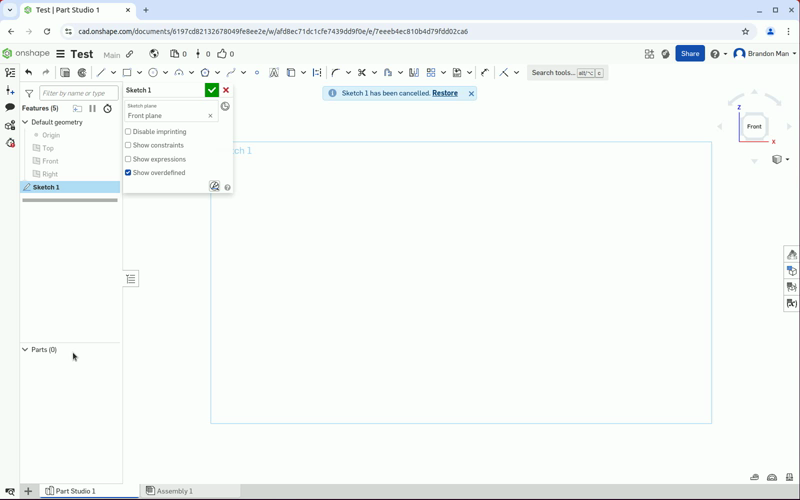
key(y)
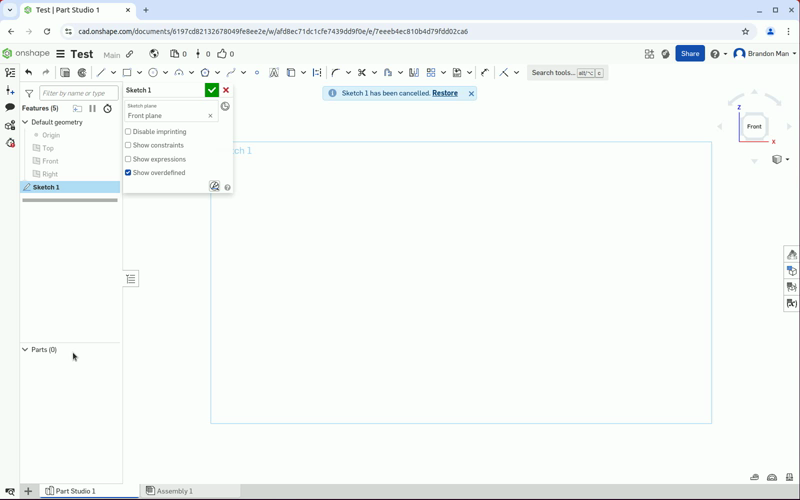
key(l)
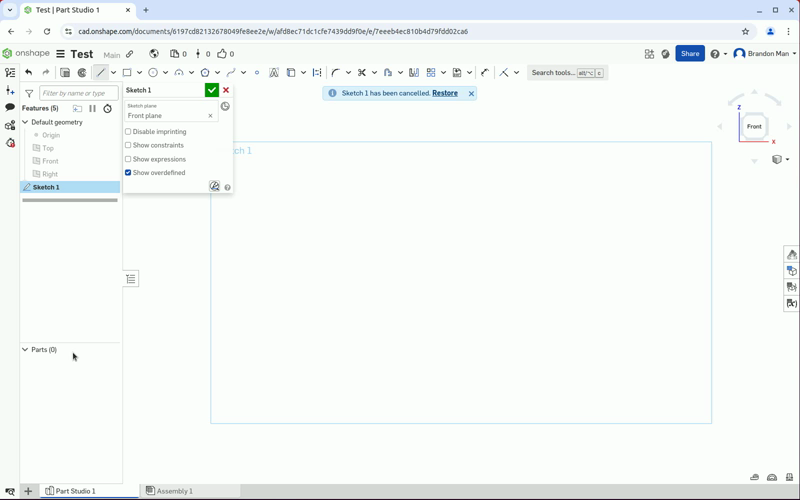
key_down(shift)
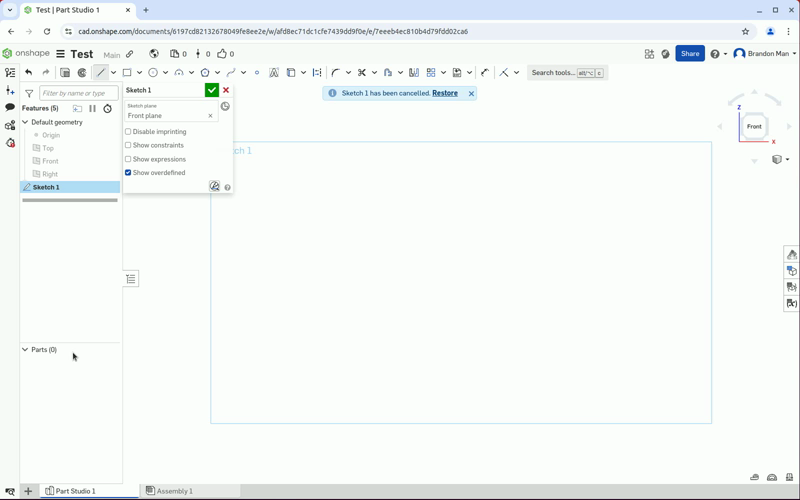
mouse_move(449, 271)
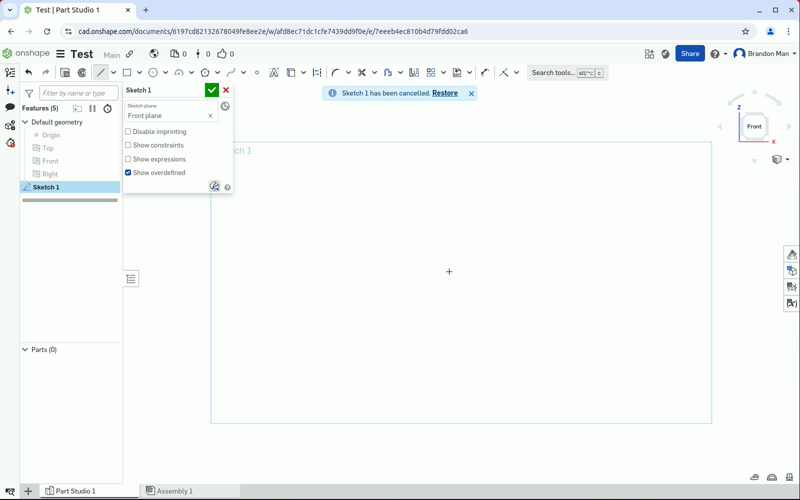
click(449, 271)
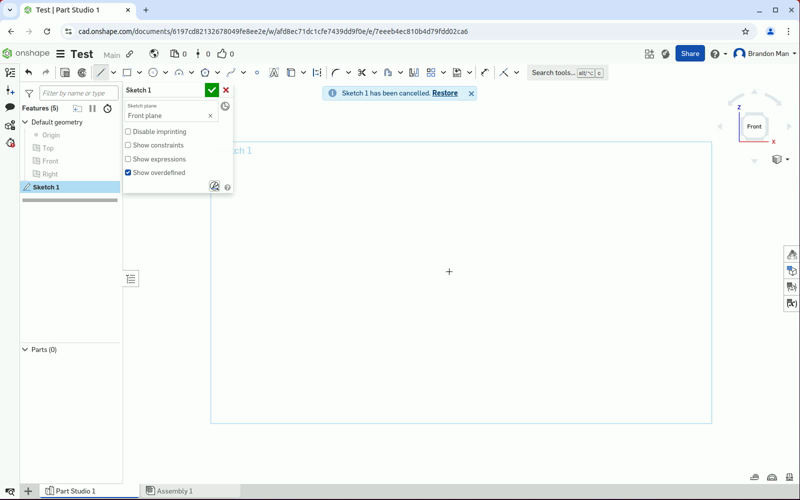
key_up(shift)
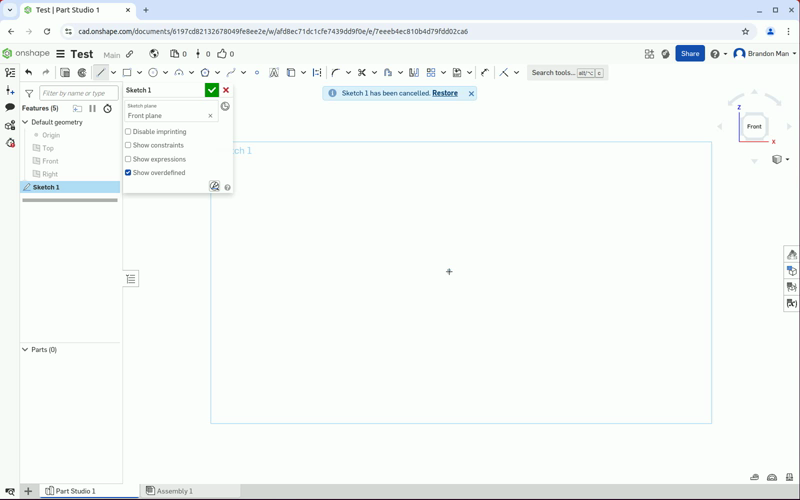
key_down(shift)
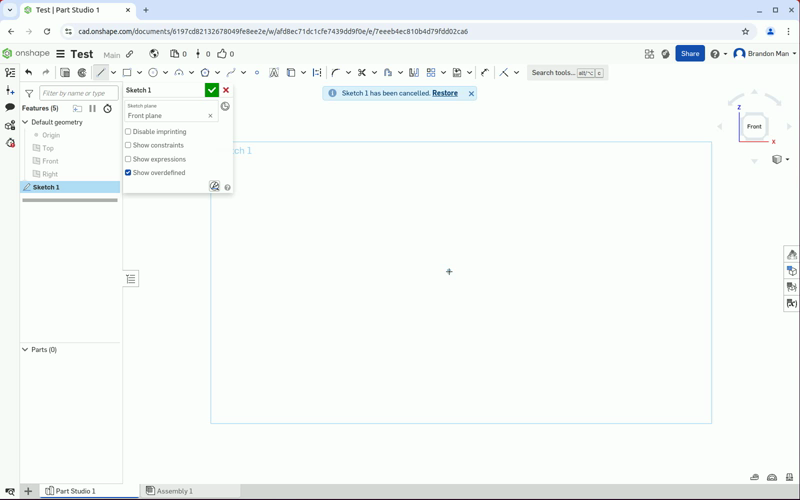
mouse_move(479, 271)
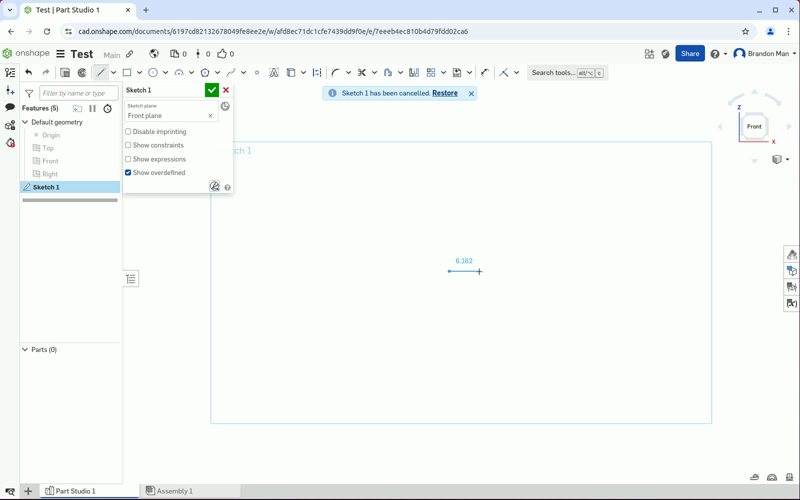
mouse_move(472, 271)
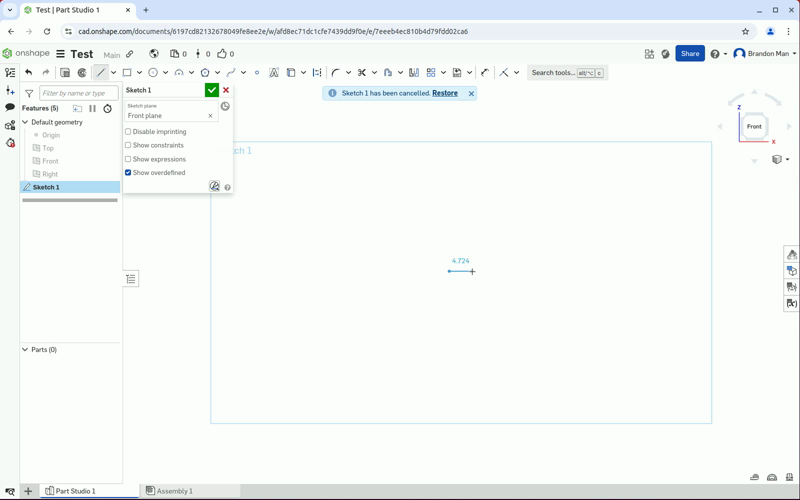
click(472, 271)
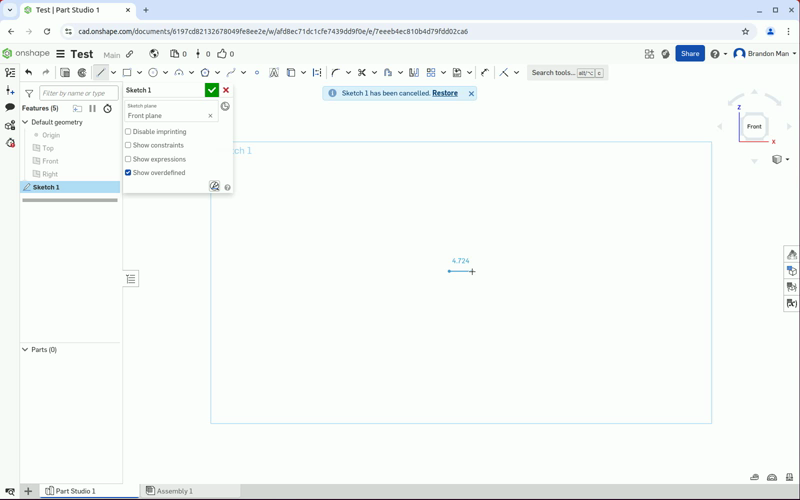
key_up(shift)
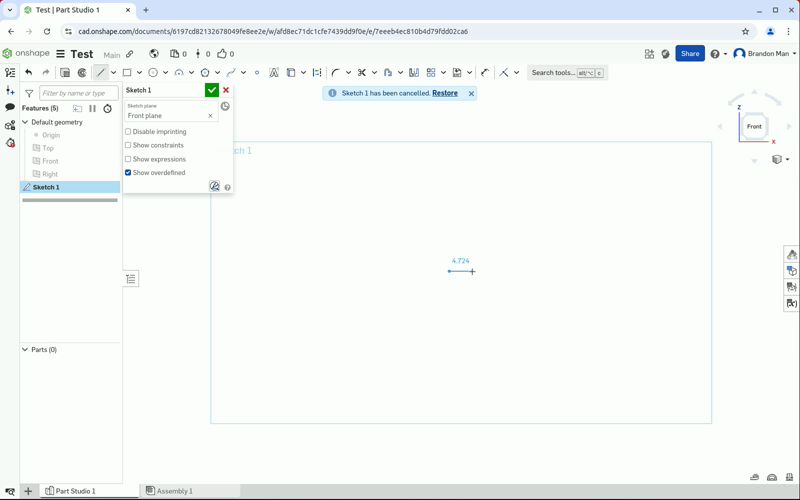
key(esc)
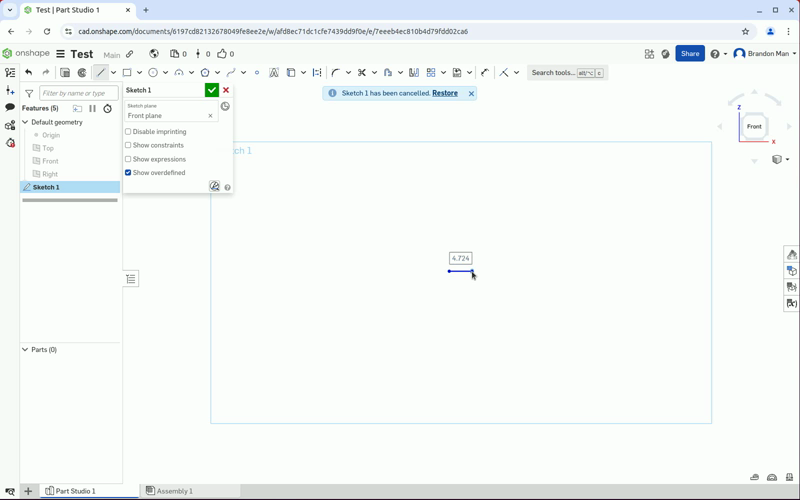
key(a)
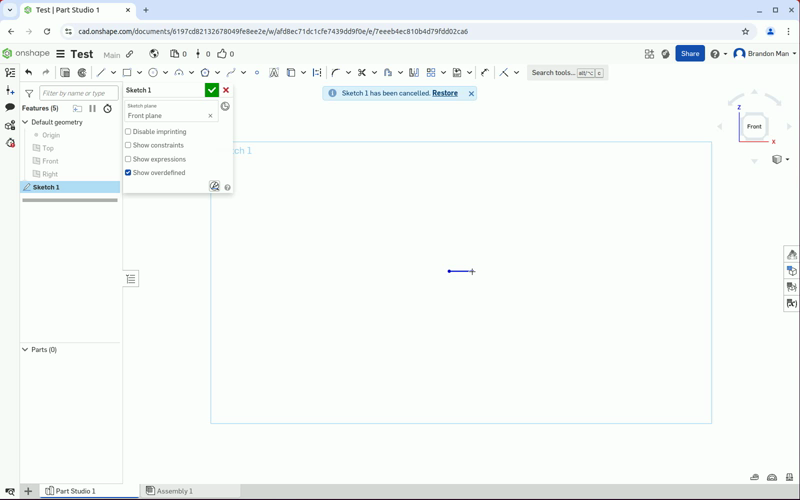
mouse_move(472, 271)
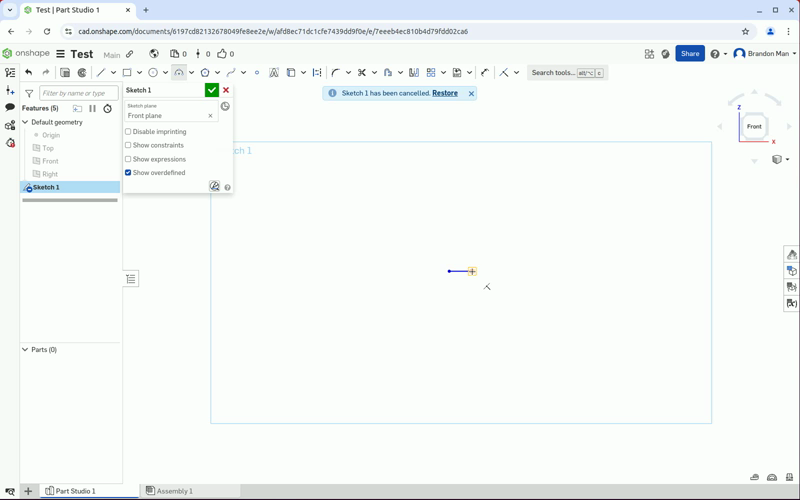
click(472, 271)
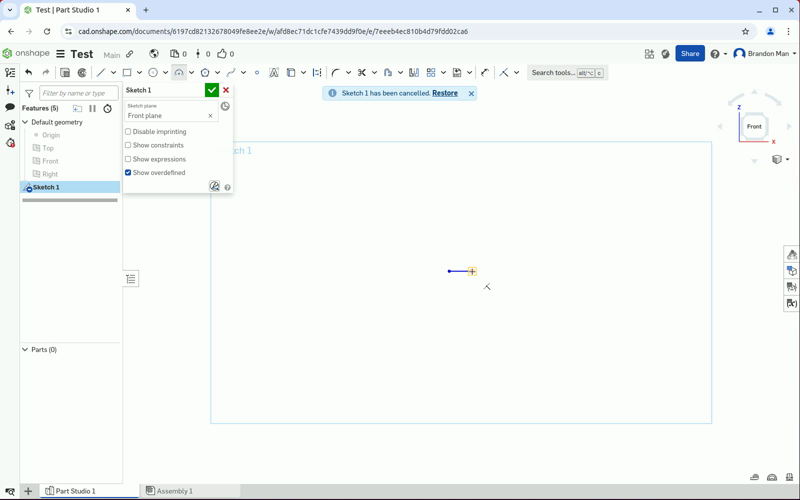
mouse_move(449, 271)
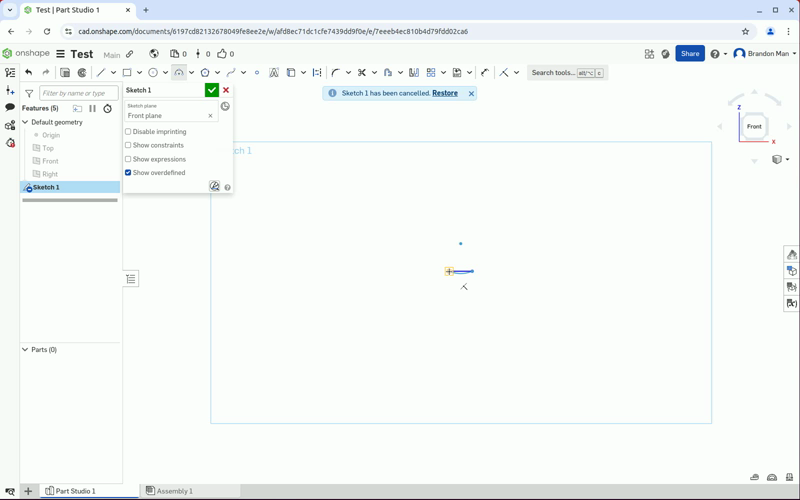
click(449, 271)
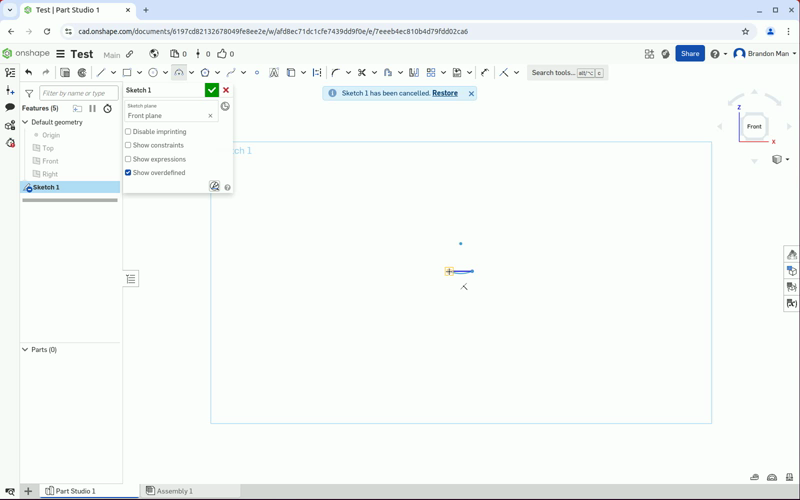
key_down(shift)
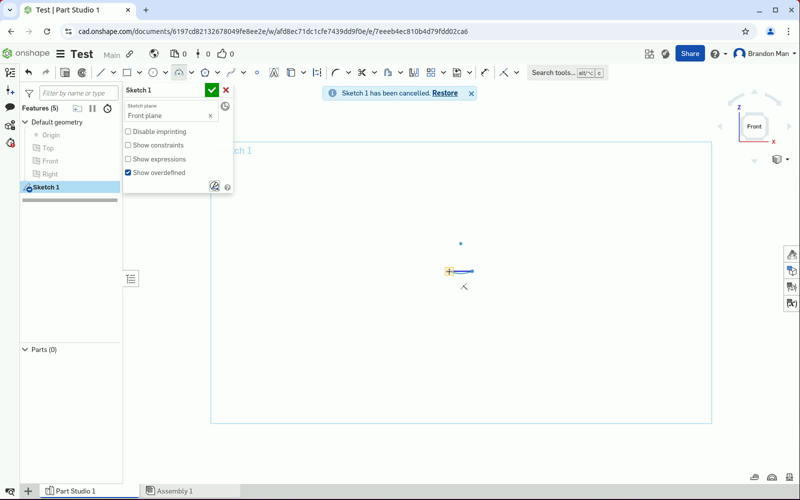
mouse_move(460, 268)
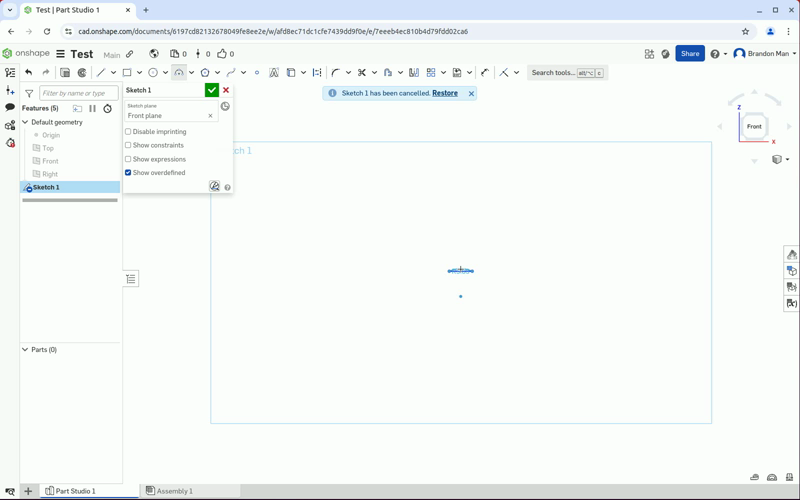
click(460, 268)
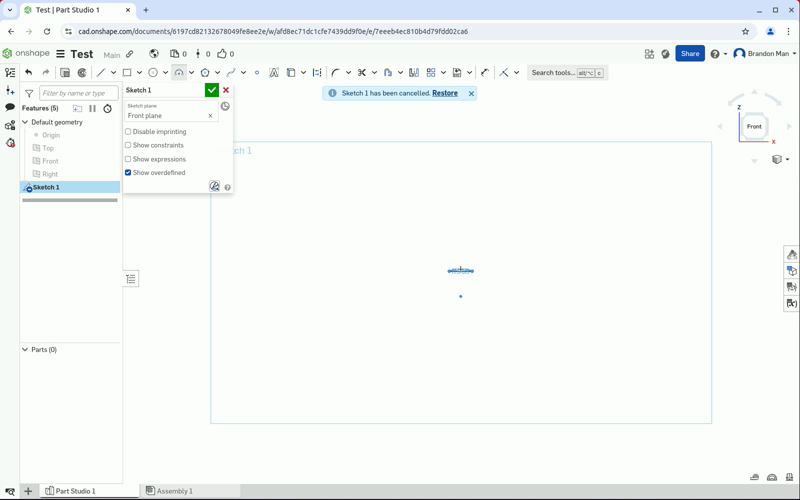
key_up(shift)
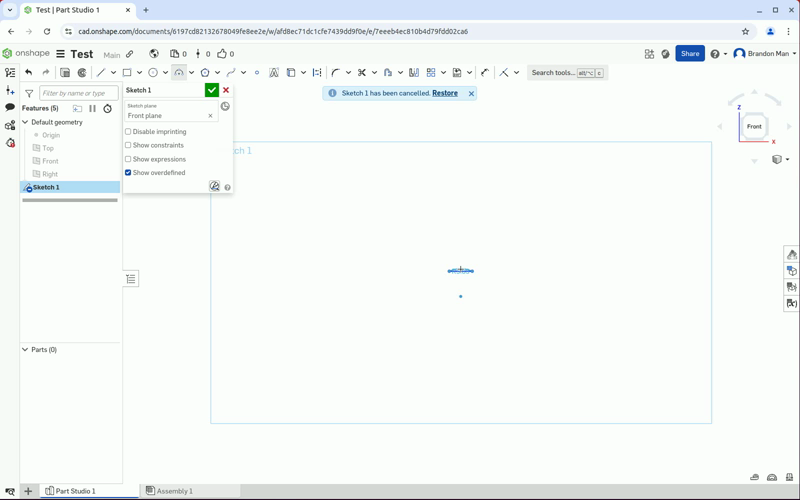
key(esc)
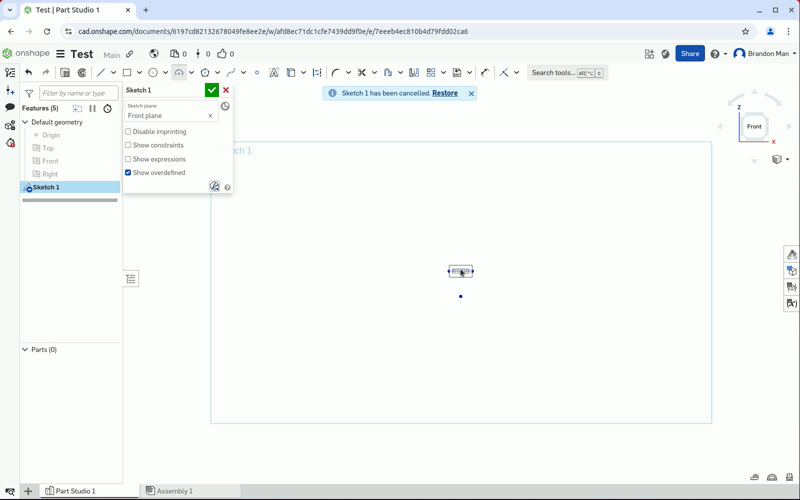
mouse_move(457, 270)
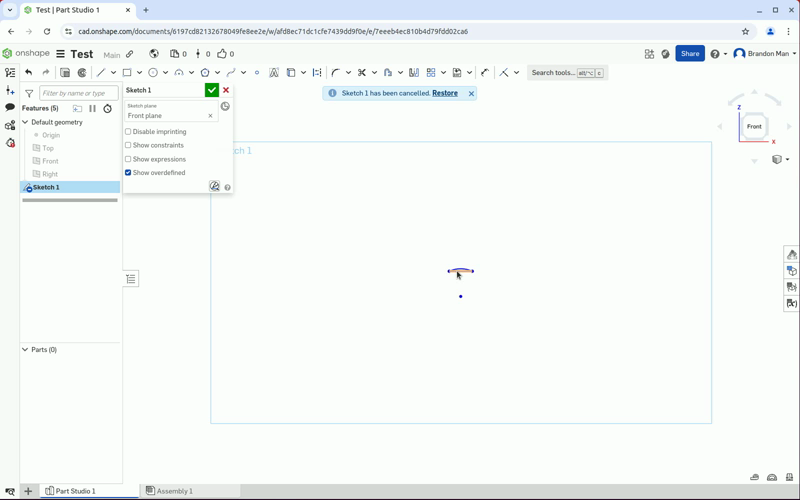
scroll(6)
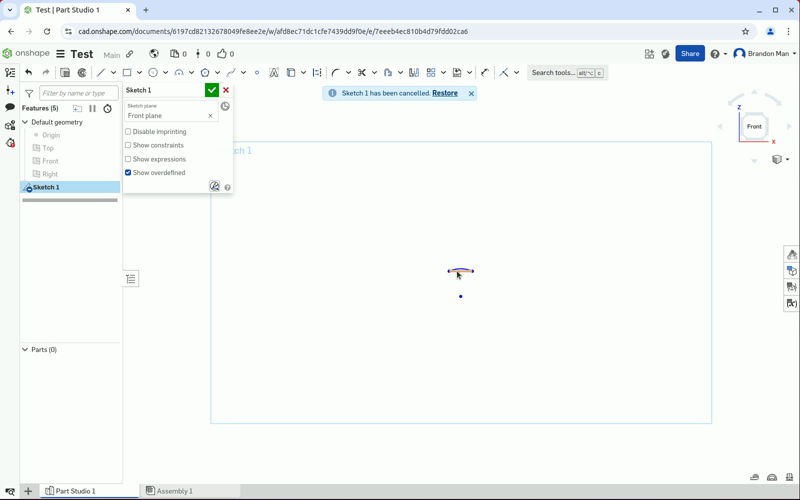
scroll(6)
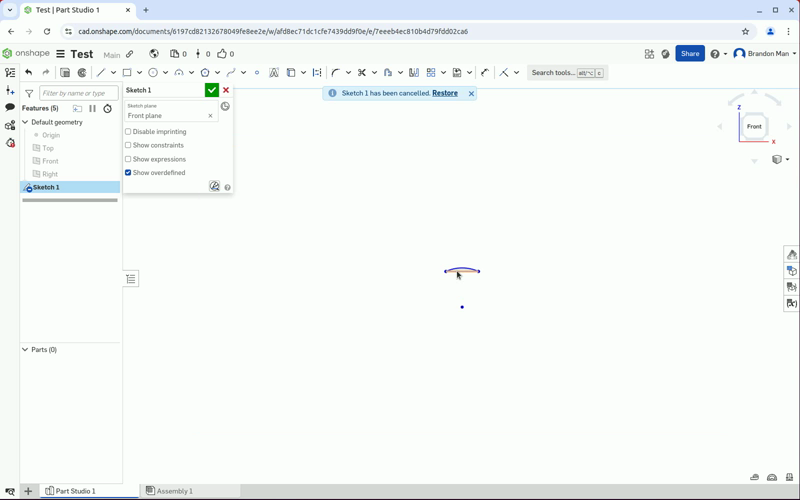
scroll(6)
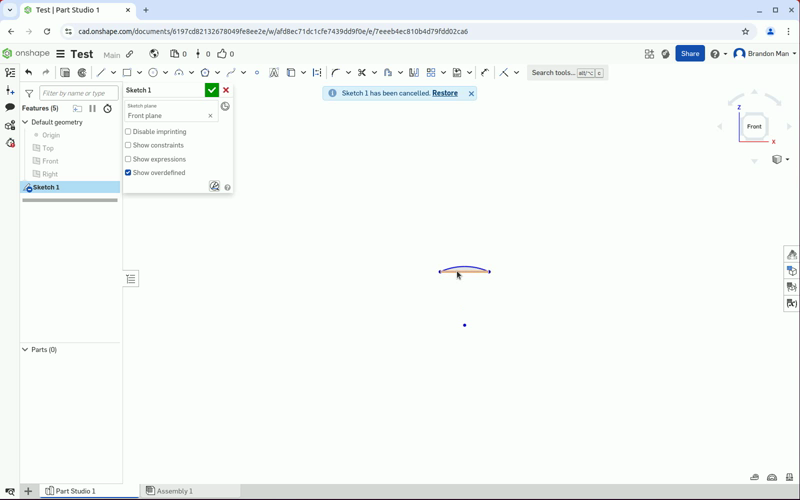
scroll(6)
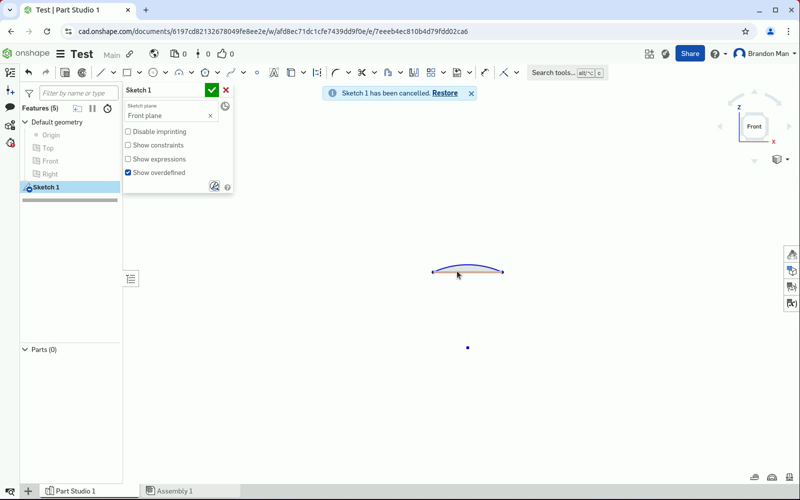
scroll(6)
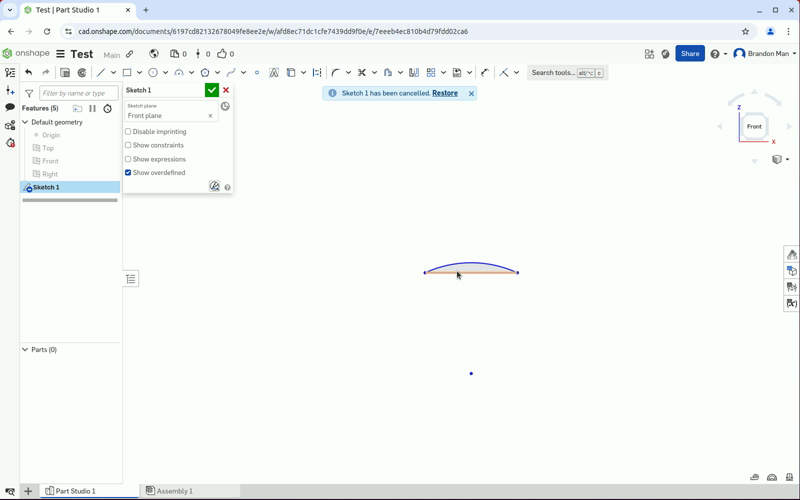
scroll(6)
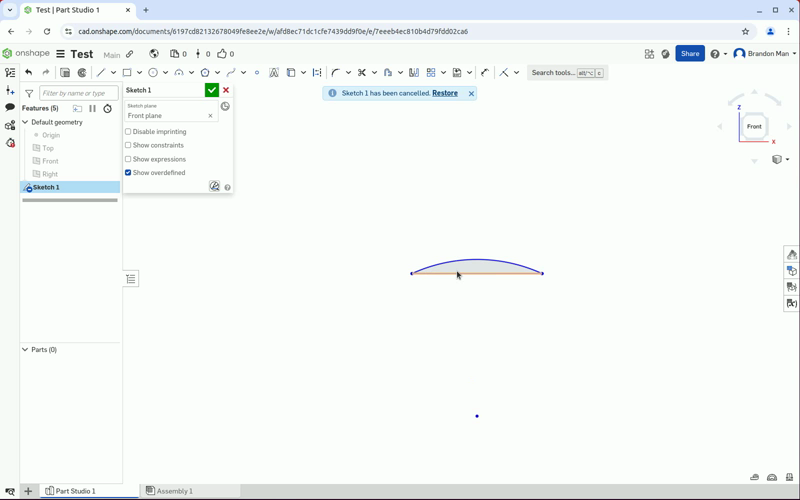
scroll(6)
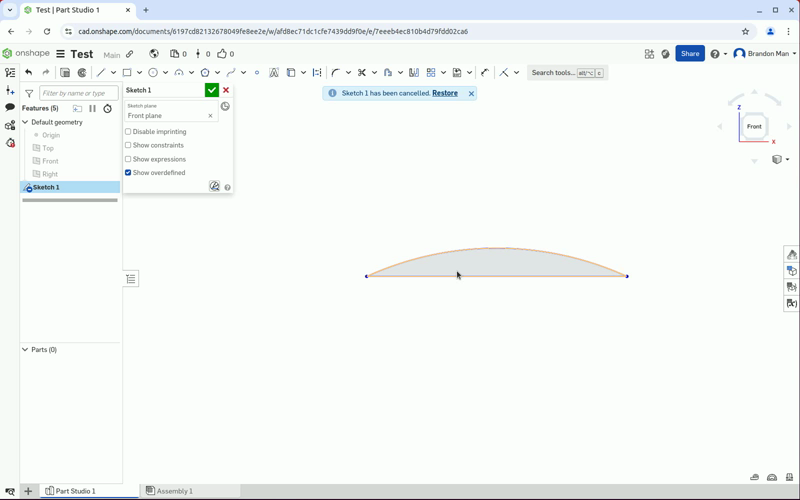
click(457, 270)
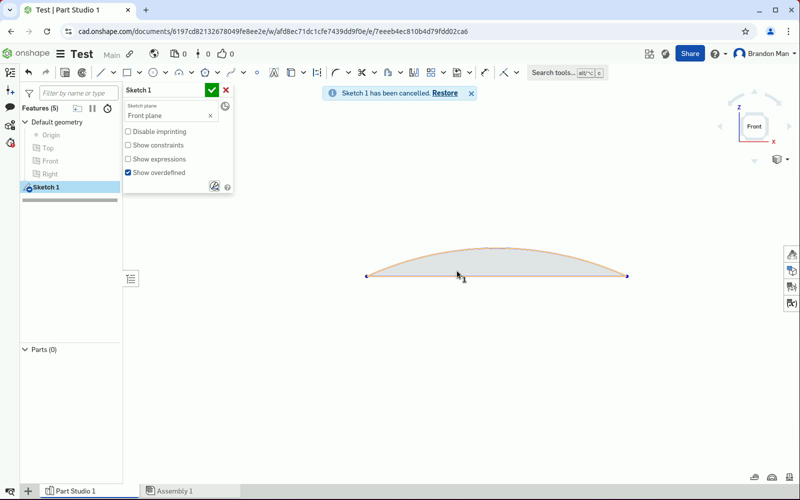
scroll(-6)
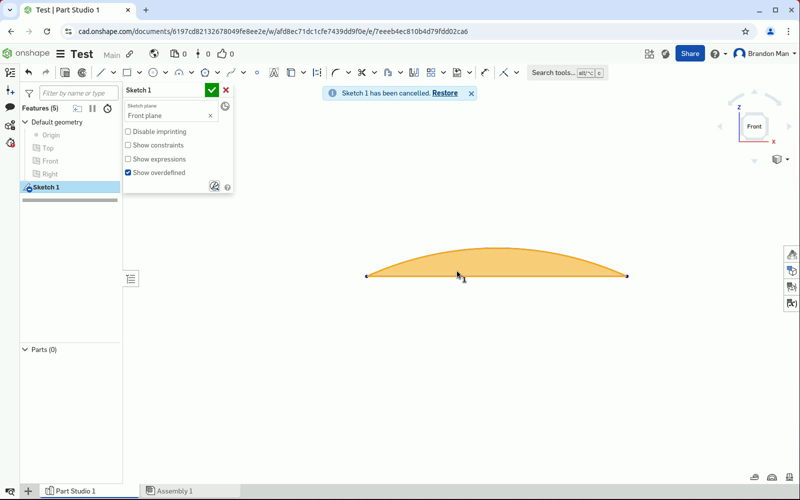
scroll(-6)
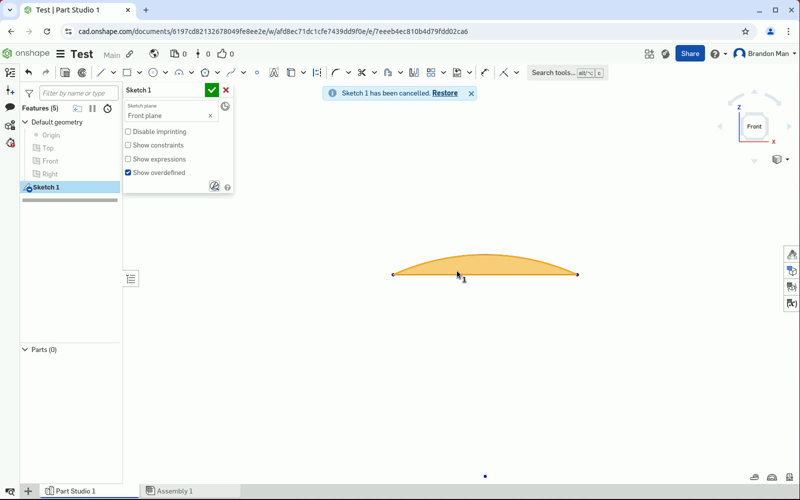
scroll(-6)
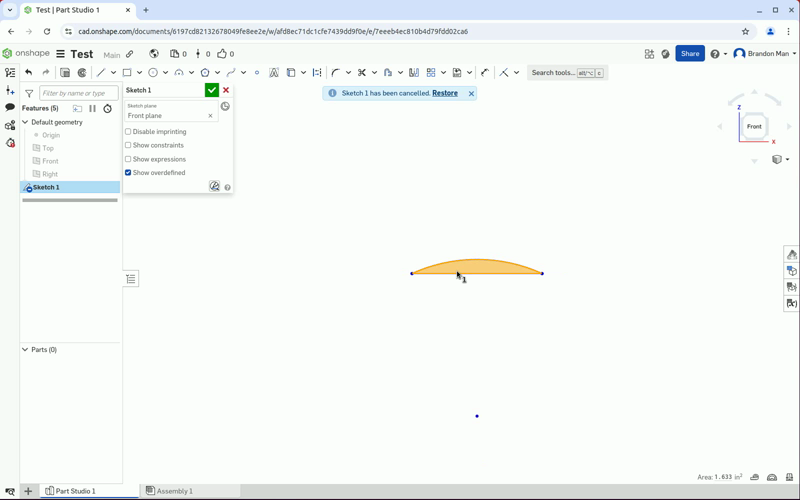
scroll(-6)
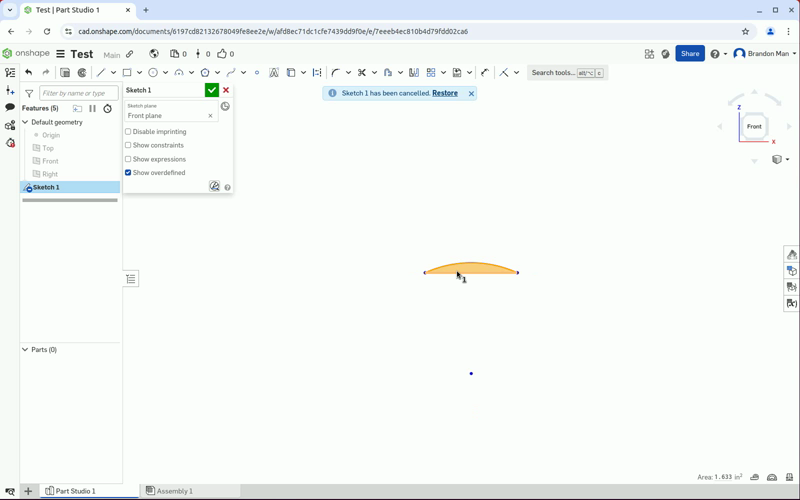
scroll(-6)
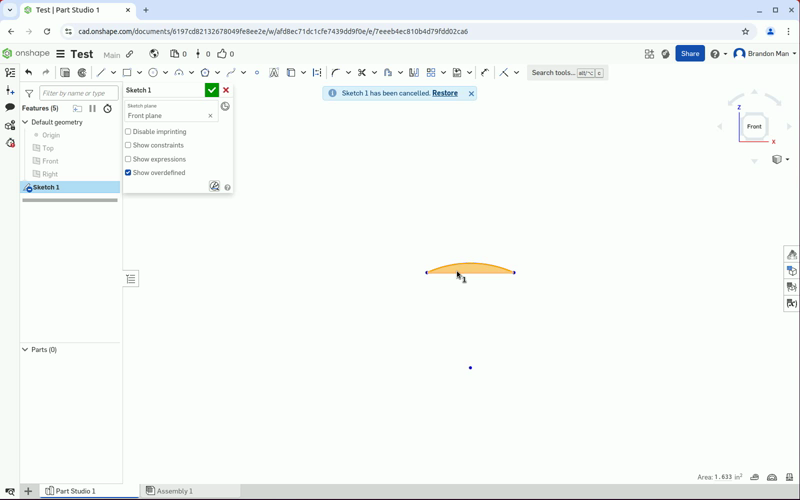
scroll(-6)
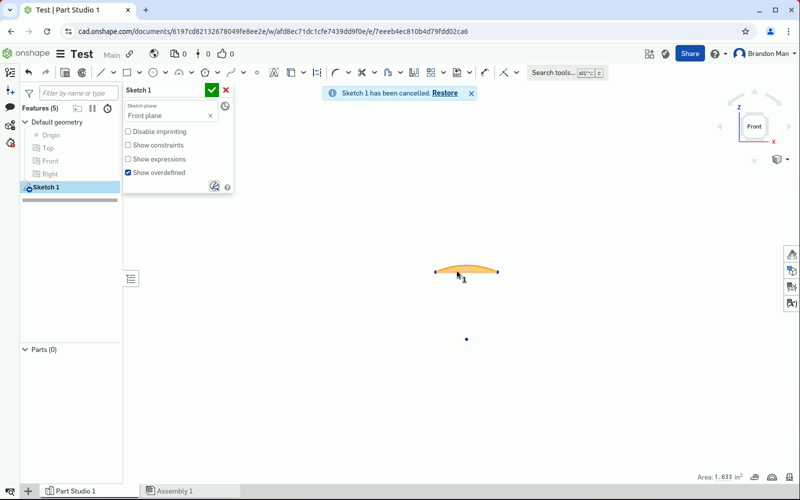
scroll(-6)
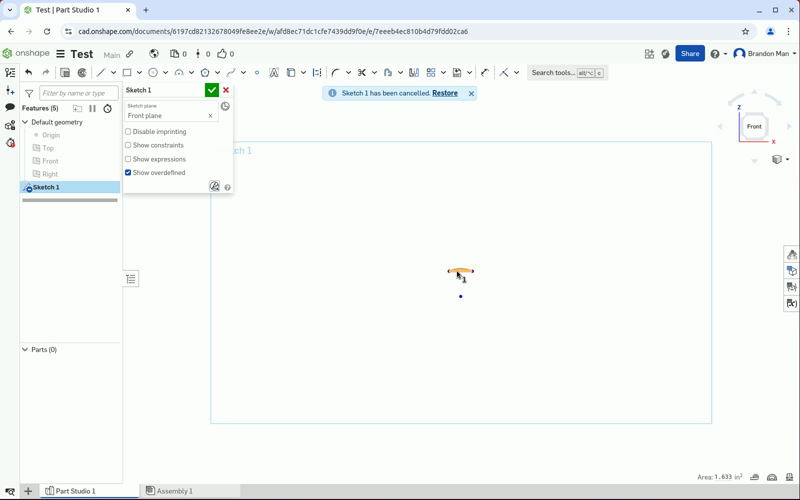
mouse_move(73, 352)
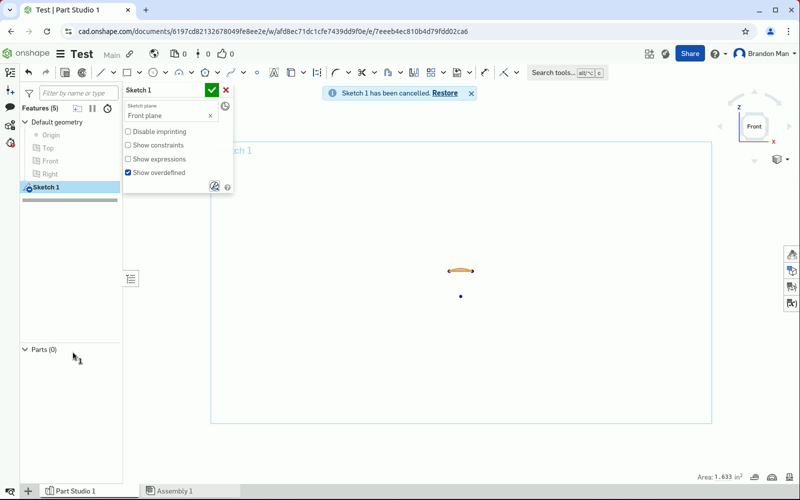
key(shift+y)
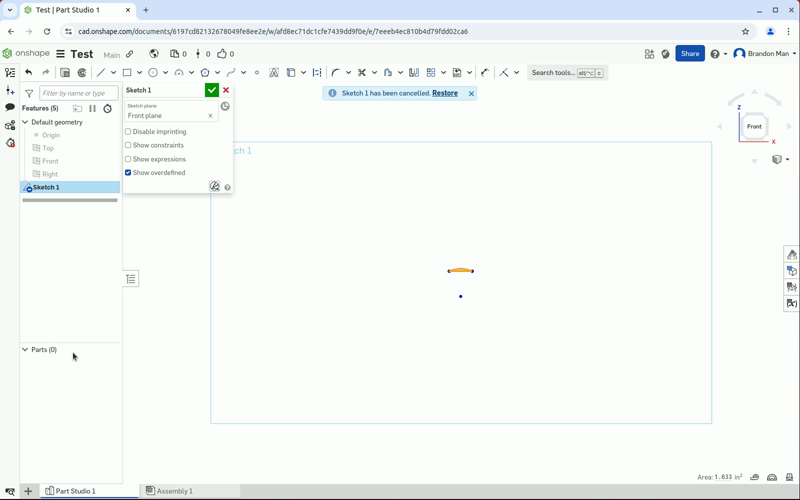
key(shift+e)
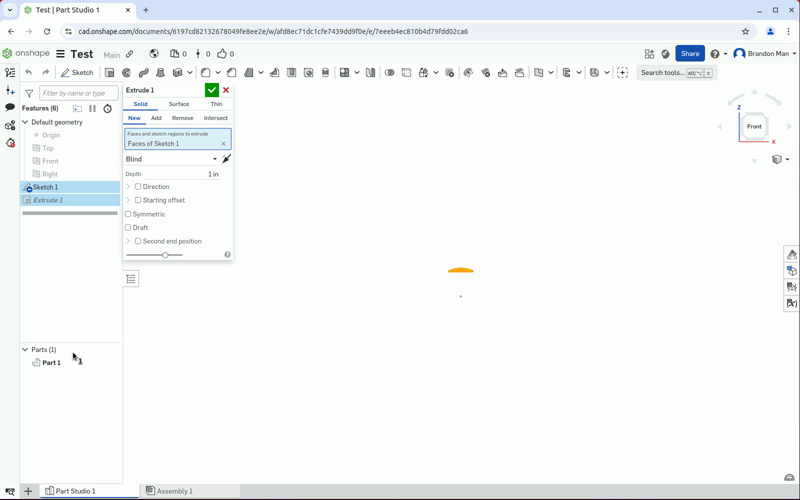
mouse_move(143, 106)
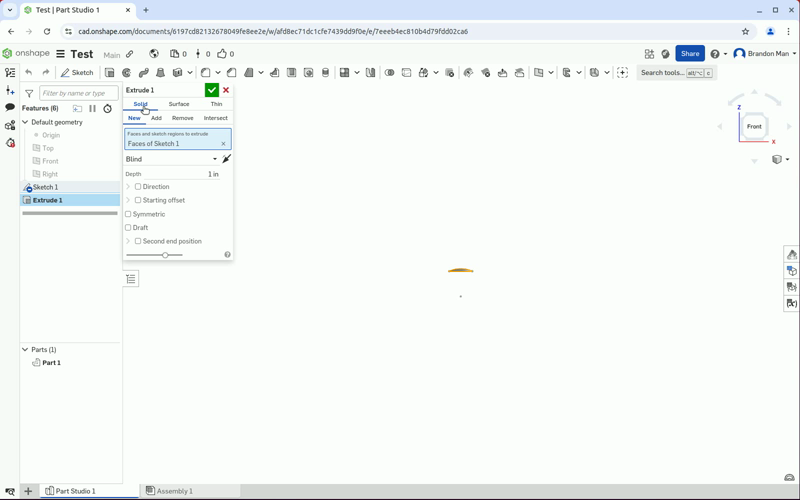
click(143, 106)
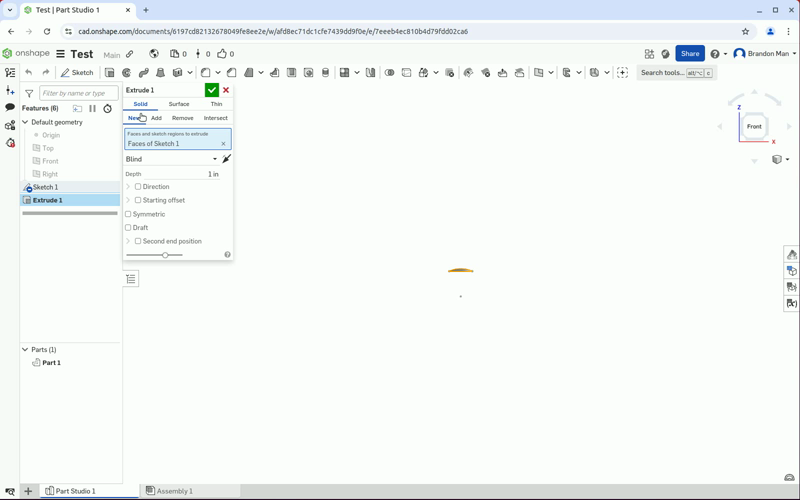
mouse_move(137, 120)
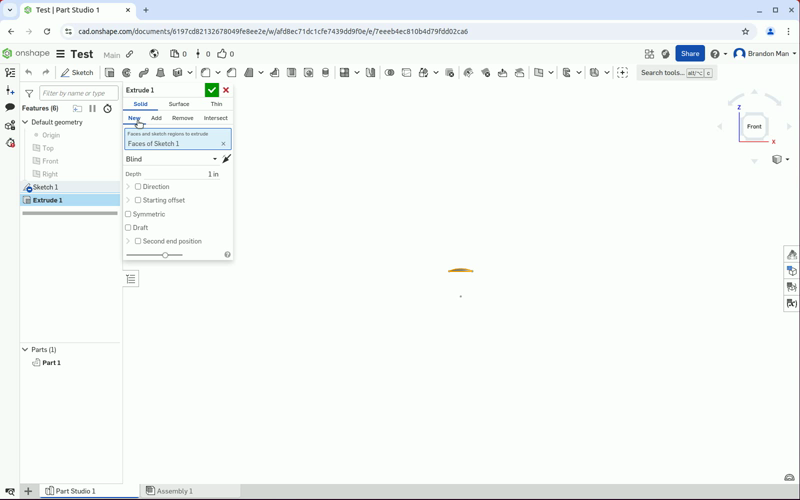
click(137, 120)
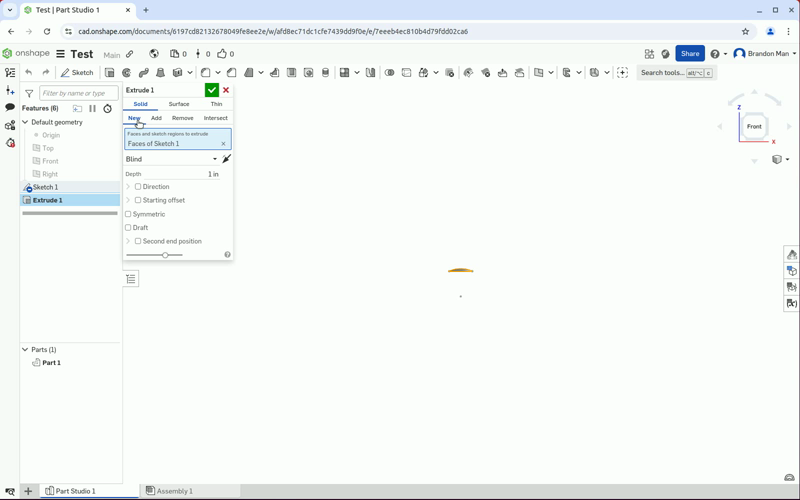
key(tab, 4)
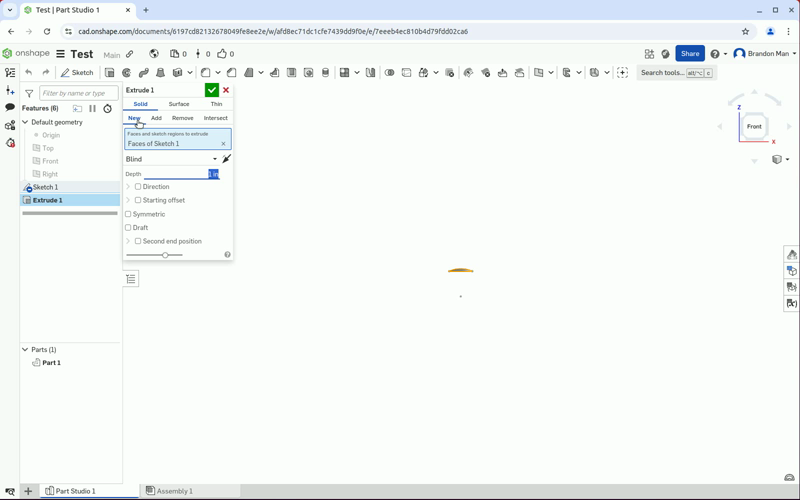
text(23.108)
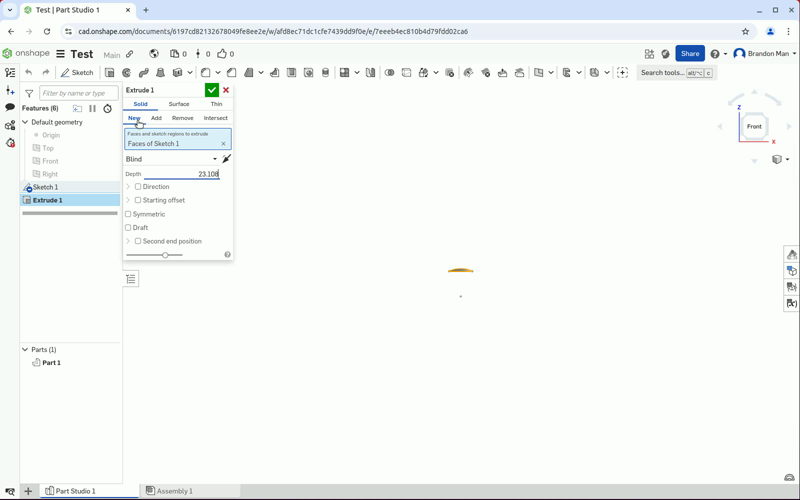
key(enter)
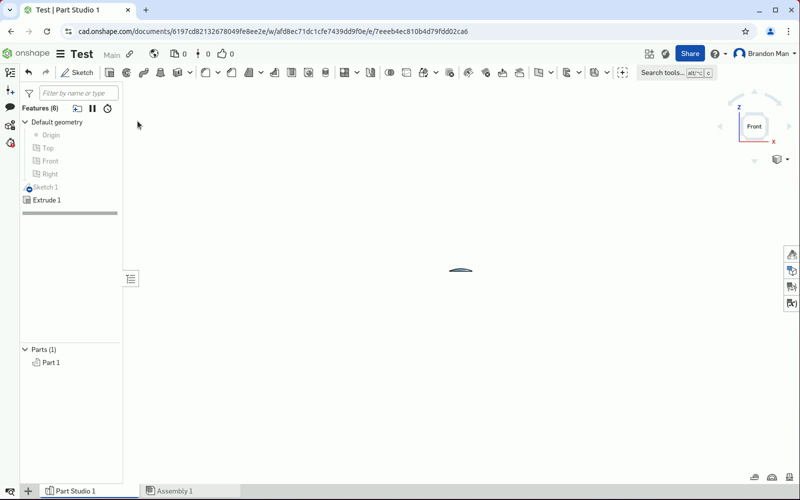
key(shift+h)
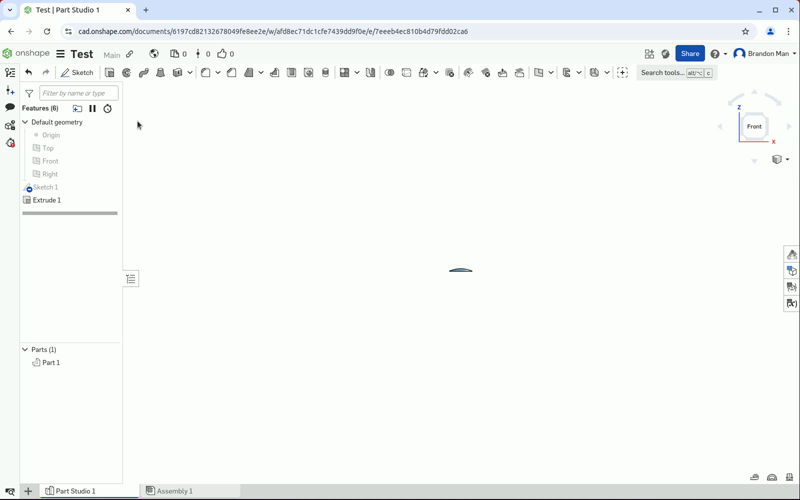
key(shift+h)
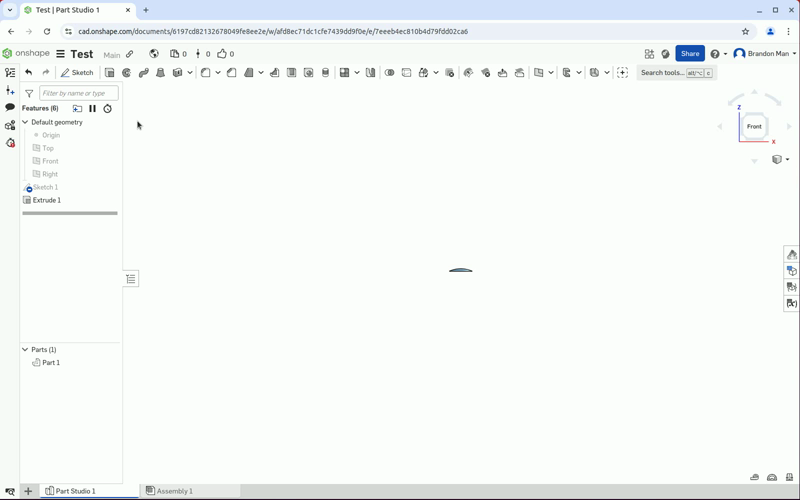
mouse_move(73, 189)
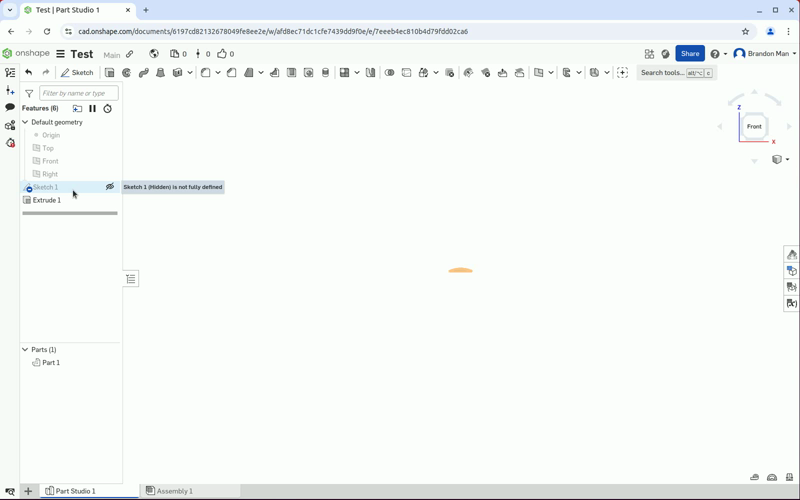
click(73, 189)
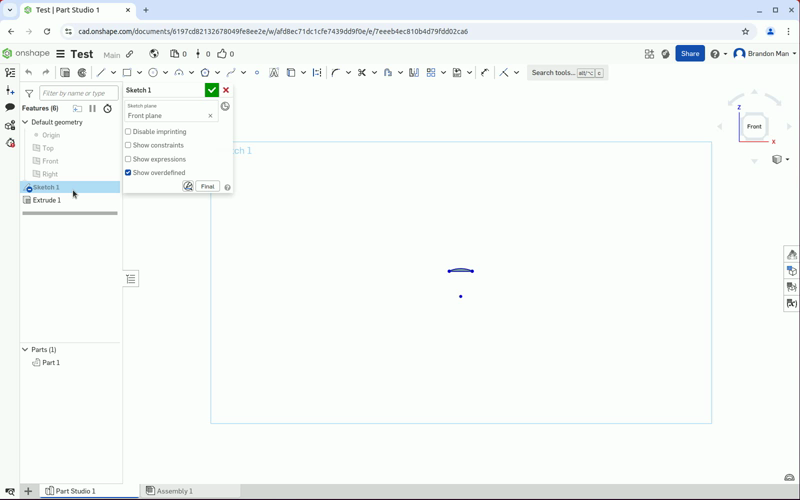
mouse_move(229, 92)
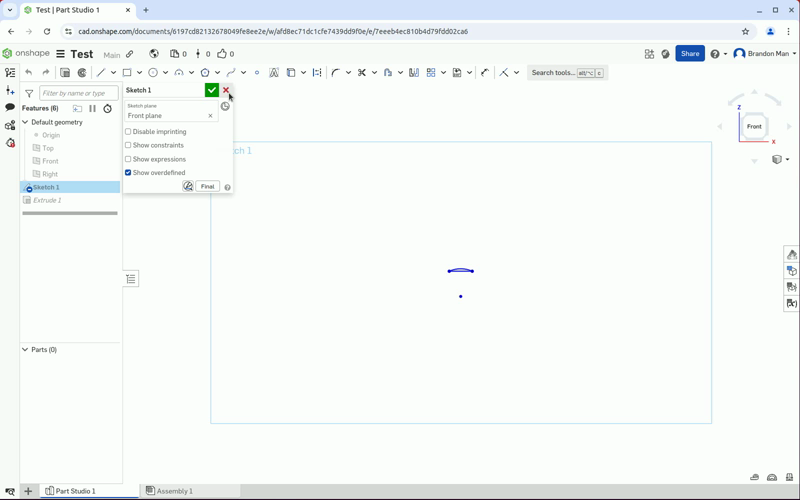
click(229, 92)
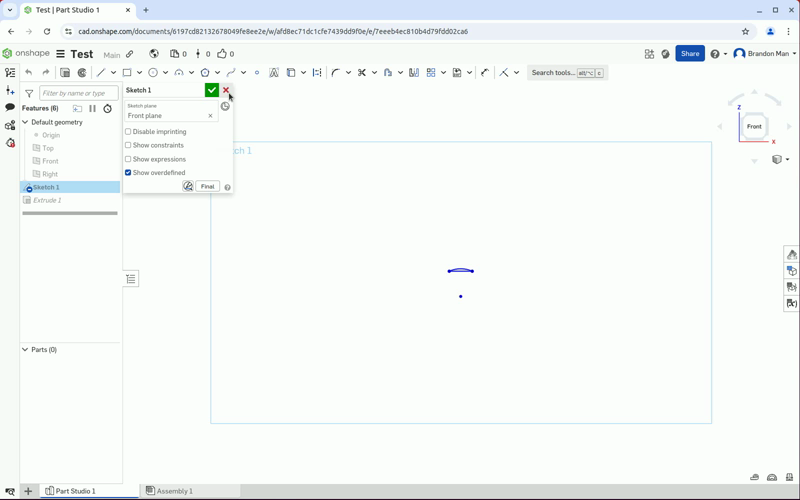
key(shift+s)
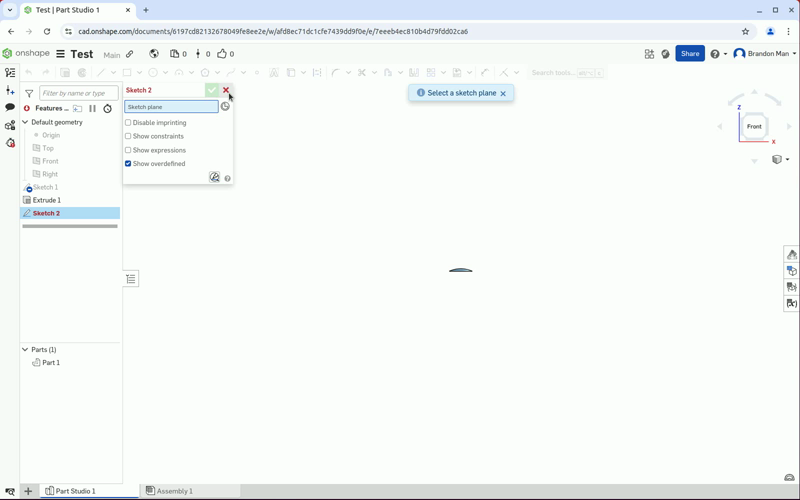
mouse_move(73, 163)
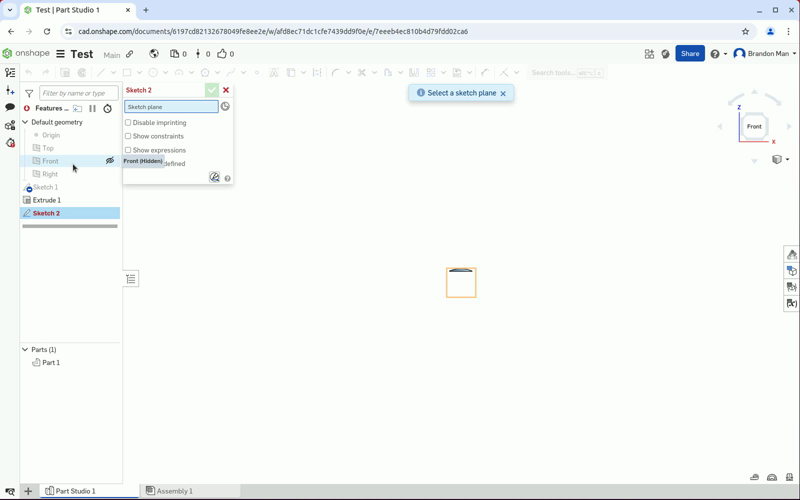
click(73, 163)
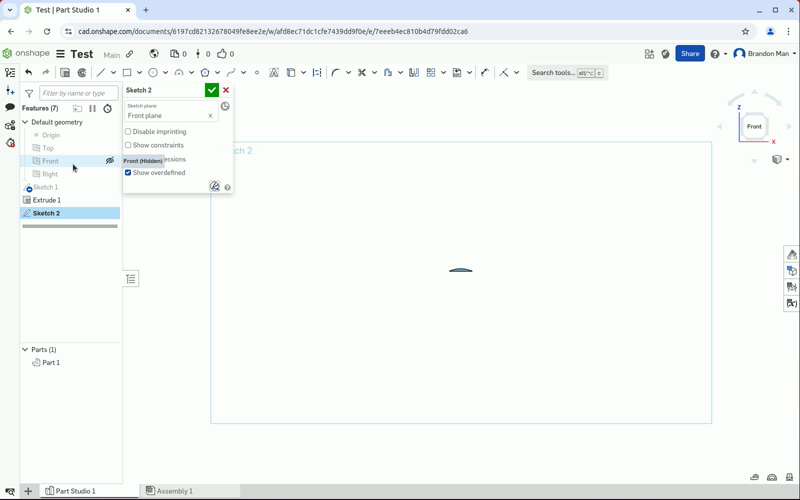
mouse_move(73, 352)
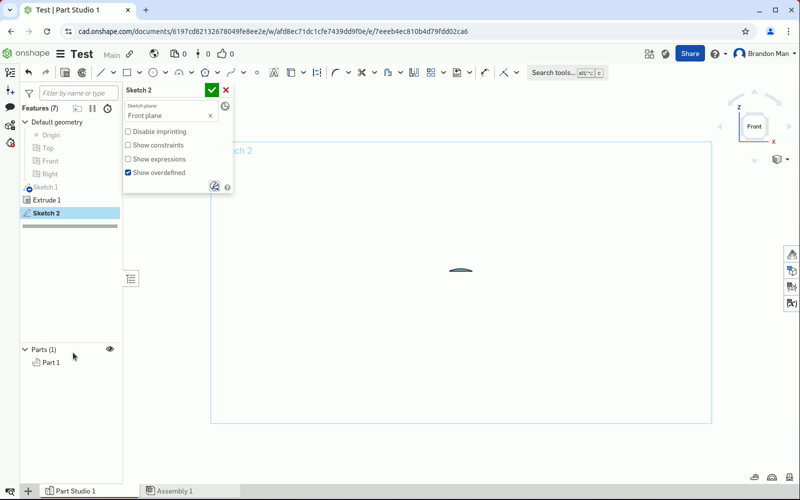
key(y)
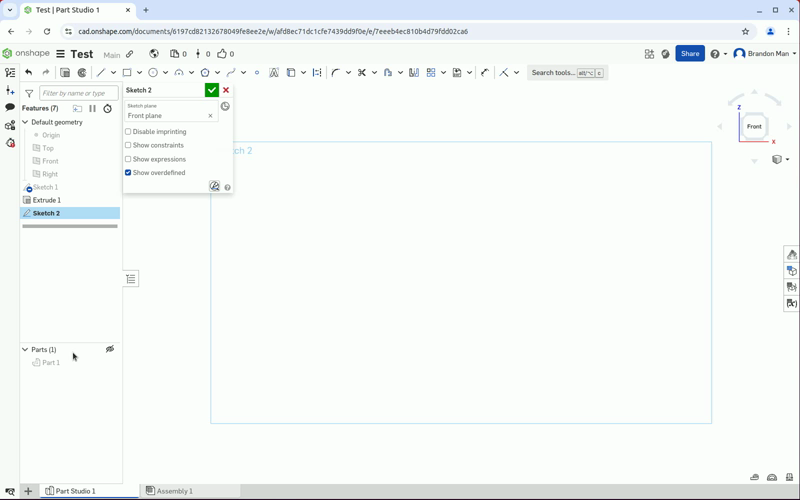
key(a)
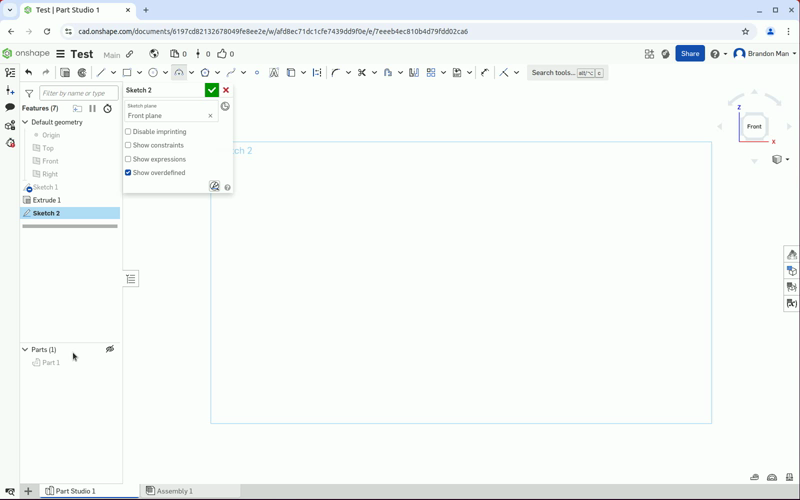
key_down(shift)
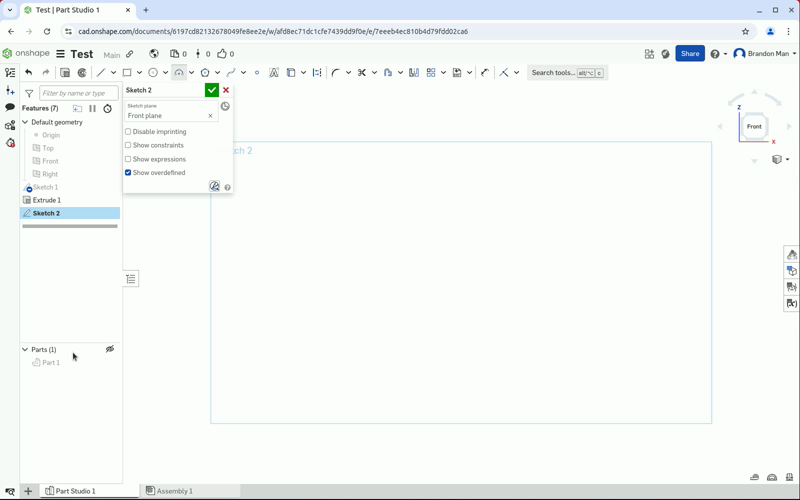
mouse_move(449, 294)
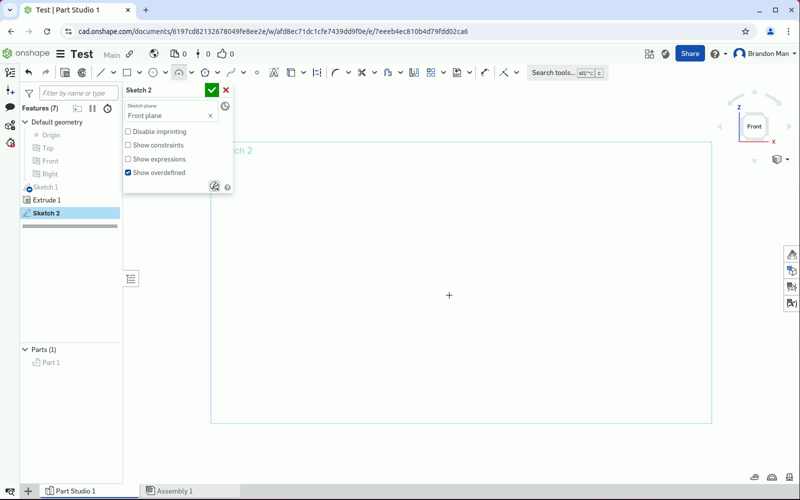
click(449, 294)
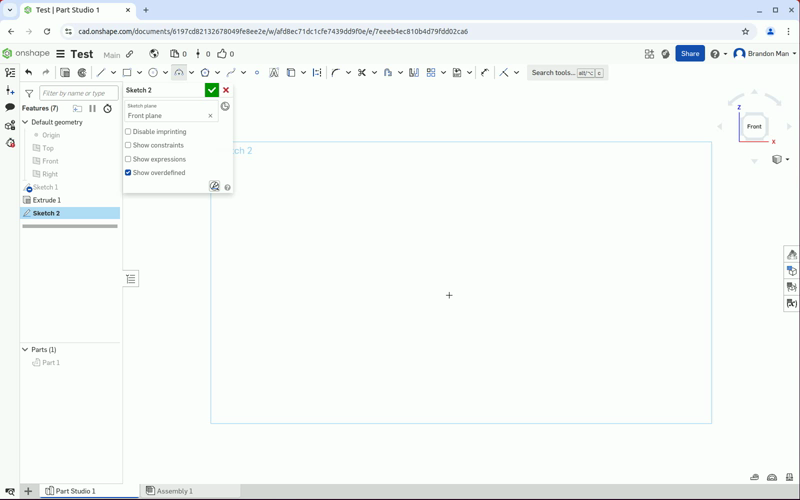
key_up(shift)
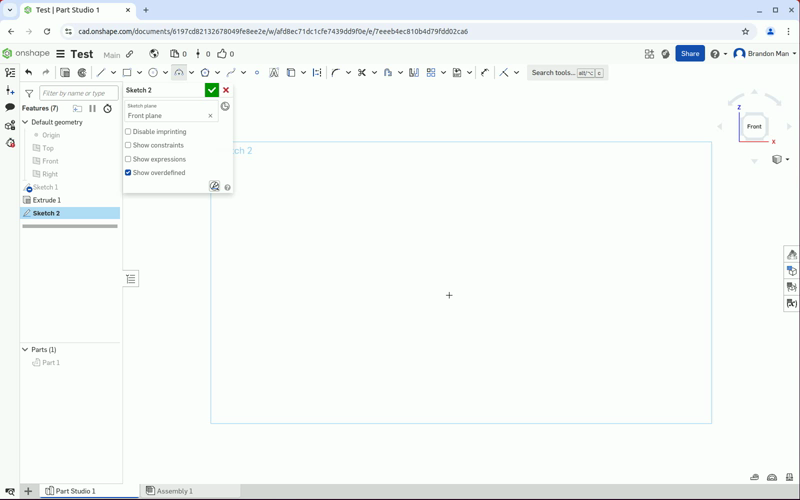
key_down(shift)
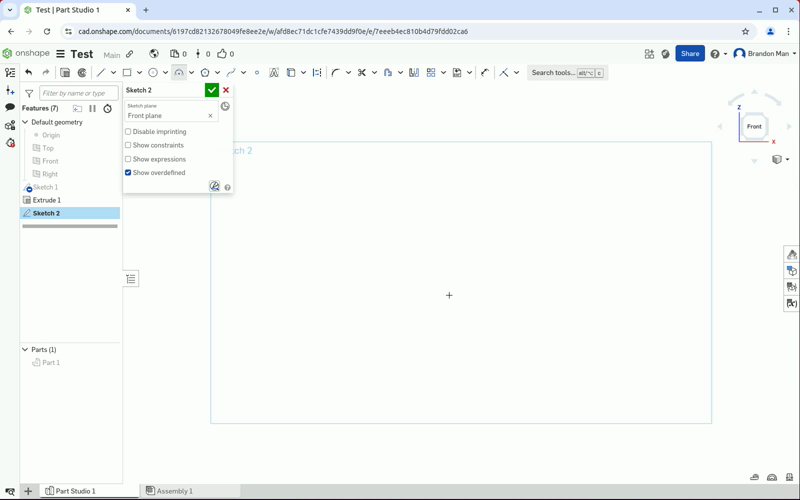
mouse_move(472, 294)
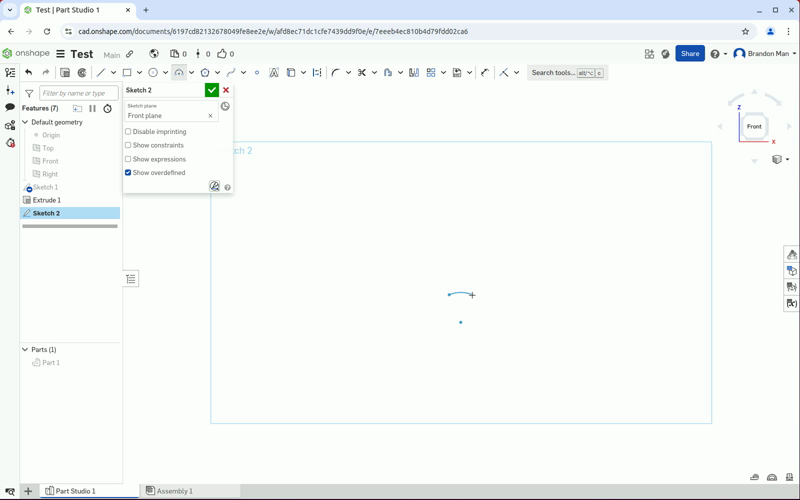
click(472, 294)
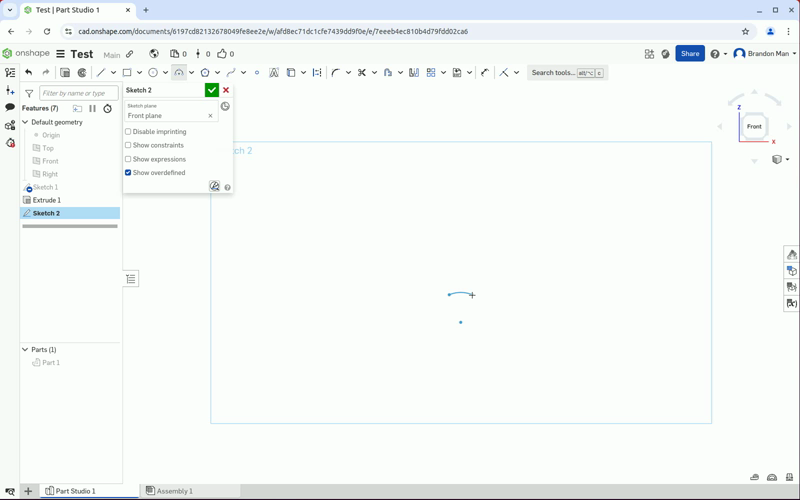
mouse_move(460, 297)
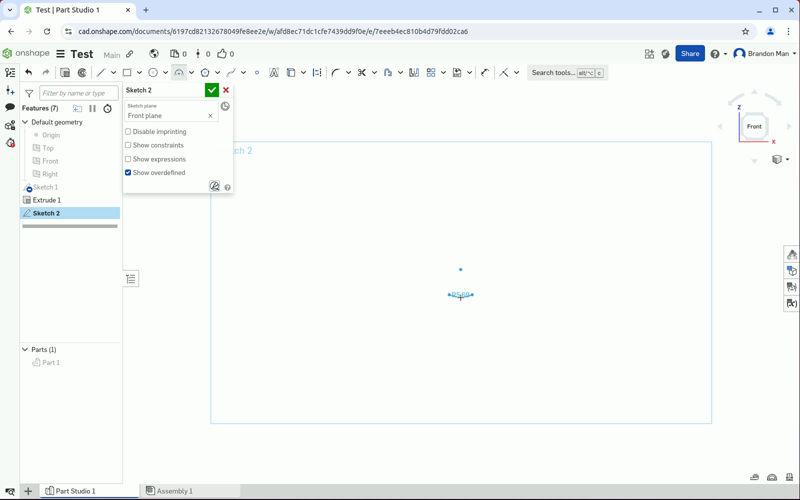
click(460, 297)
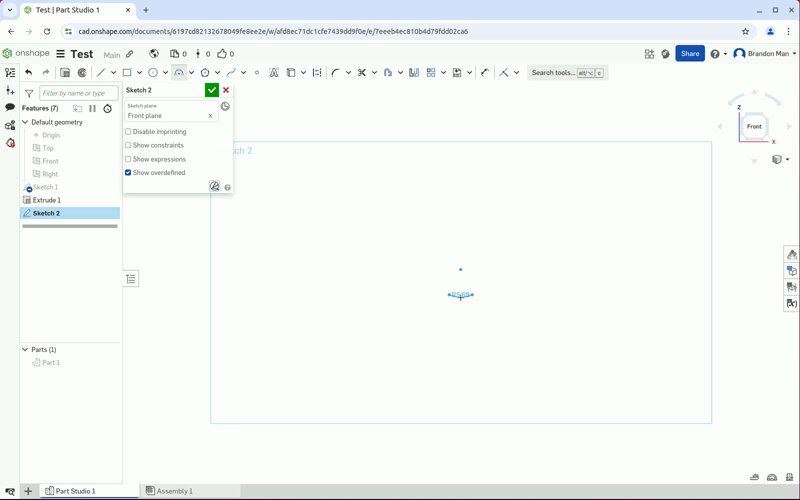
key_up(shift)
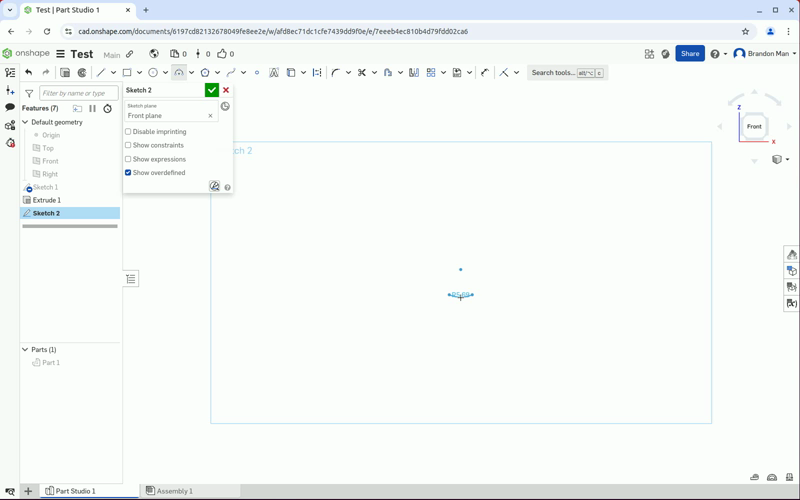
key(esc)
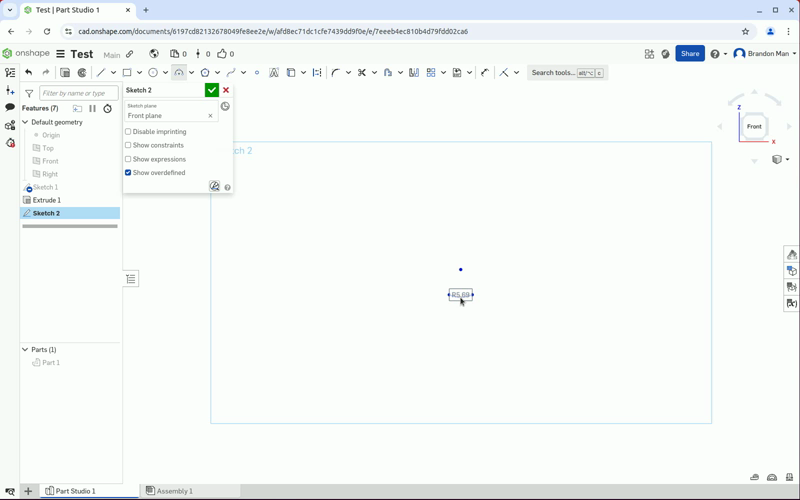
key(l)
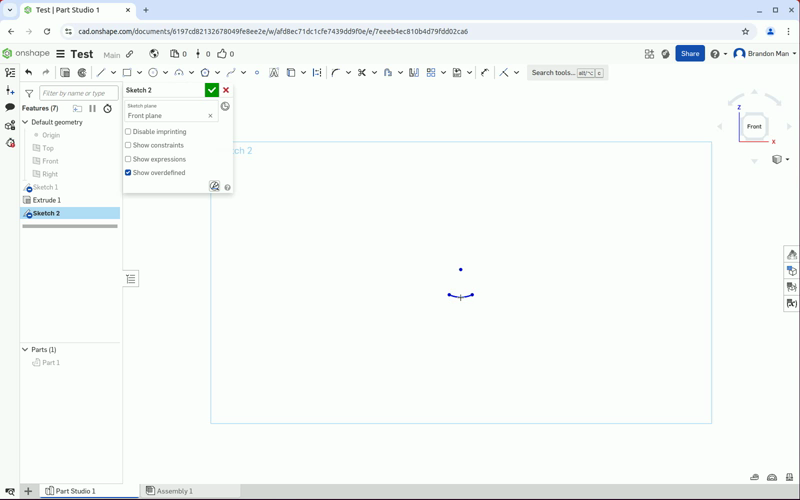
mouse_move(472, 294)
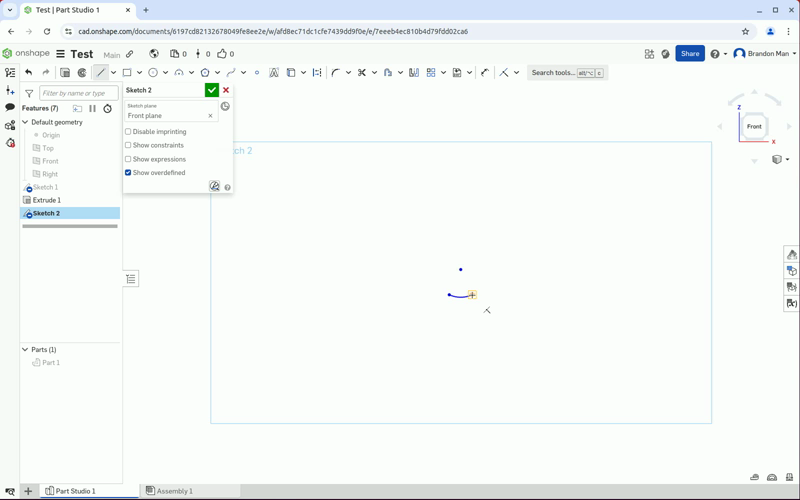
click(472, 294)
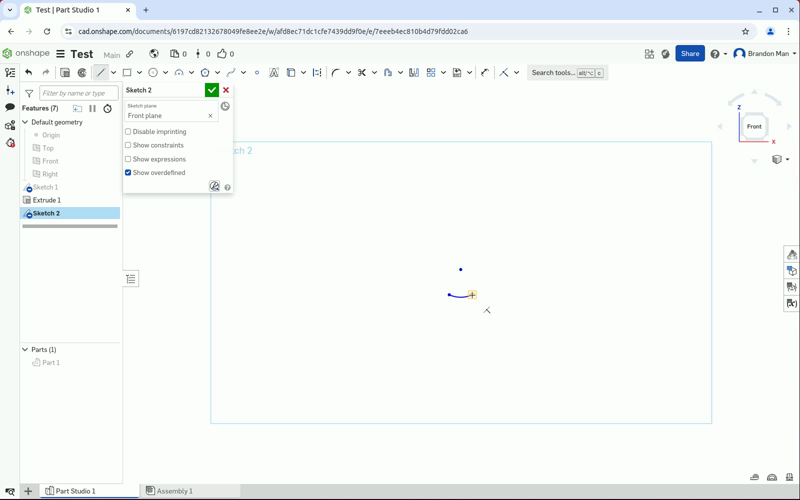
mouse_move(502, 294)
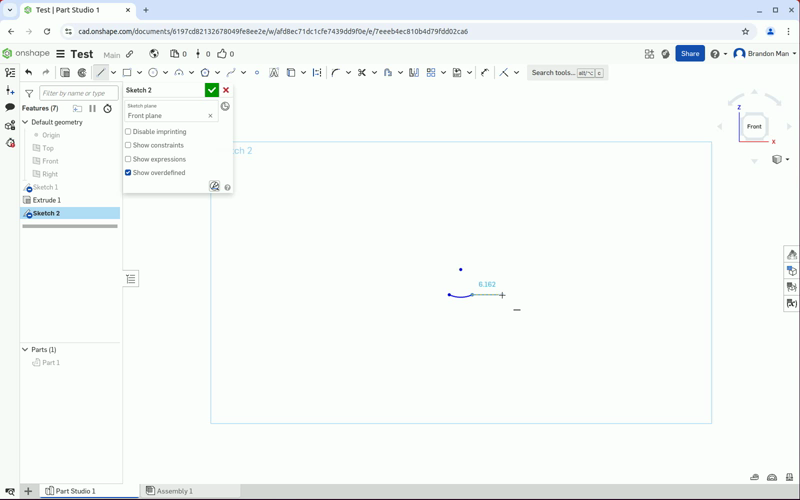
key_down(shift)
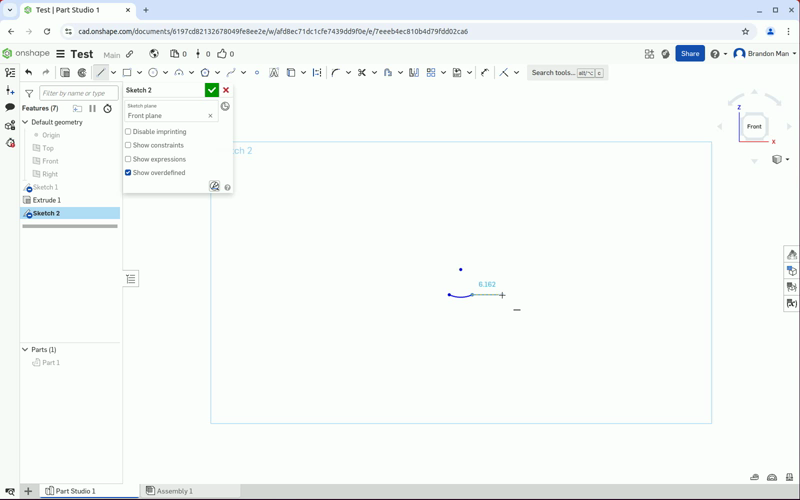
mouse_move(449, 294)
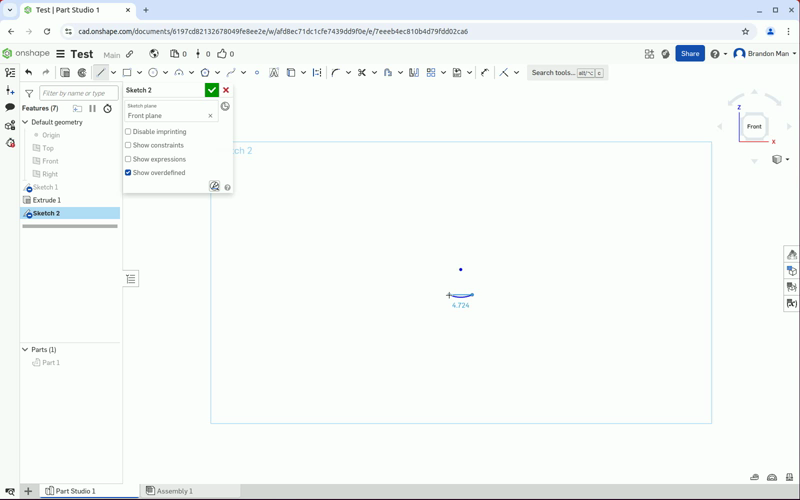
key_up(shift)
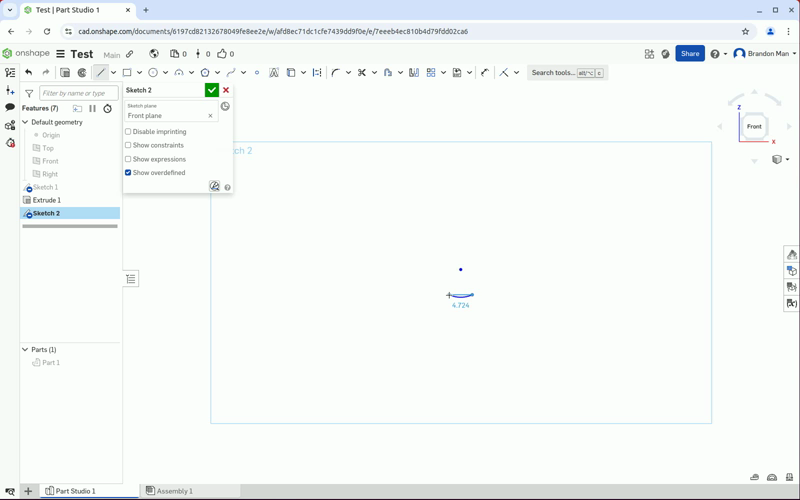
click(449, 294)
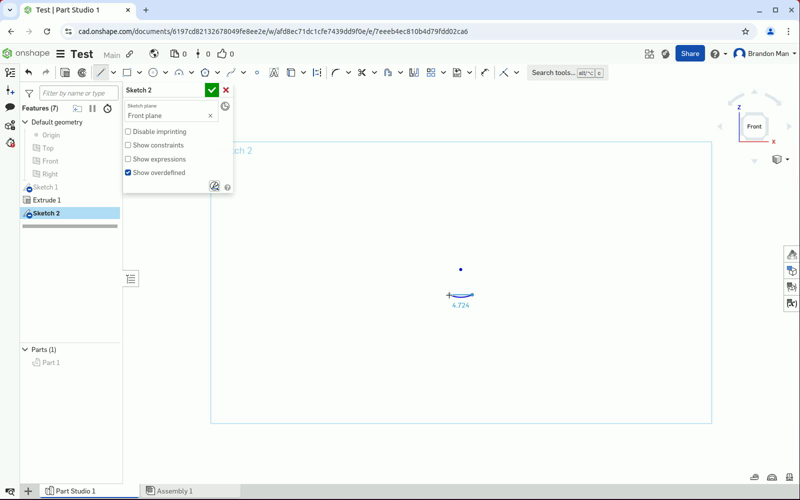
key(esc)
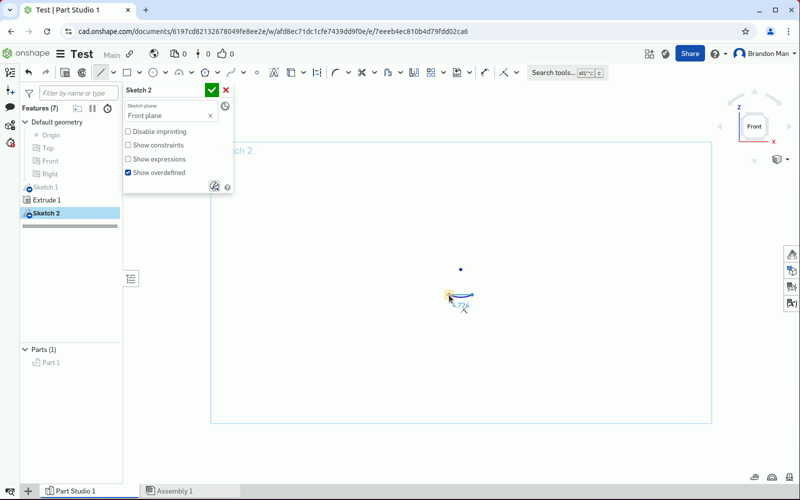
mouse_move(453, 295)
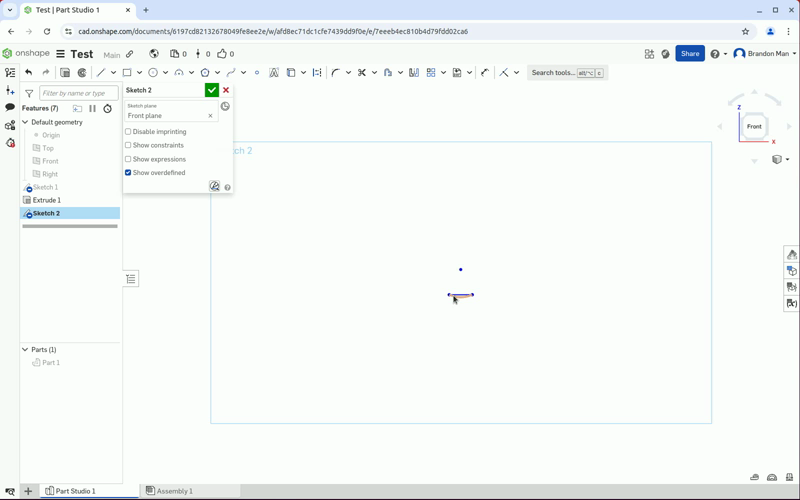
scroll(6)
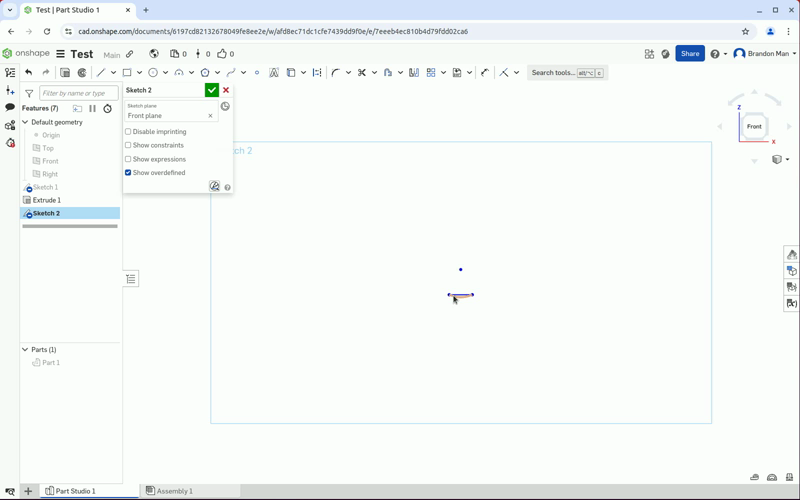
scroll(6)
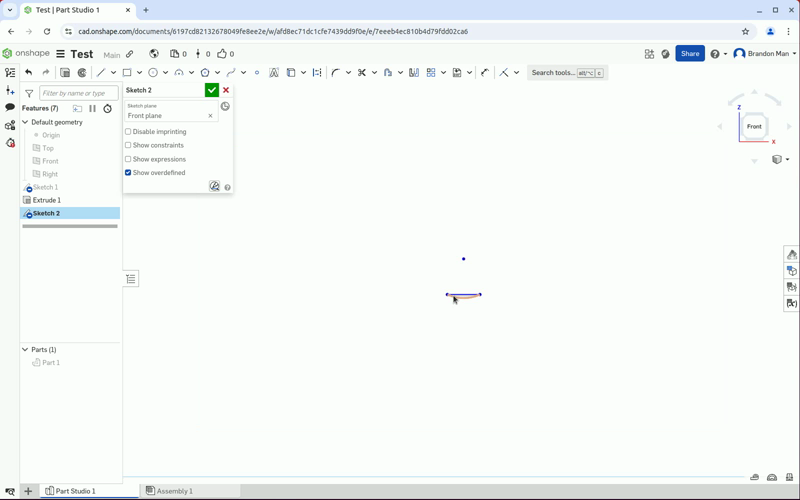
scroll(6)
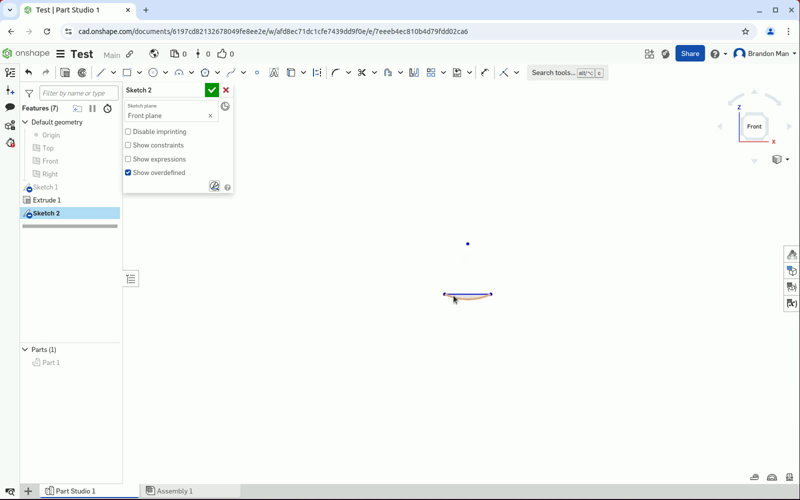
scroll(6)
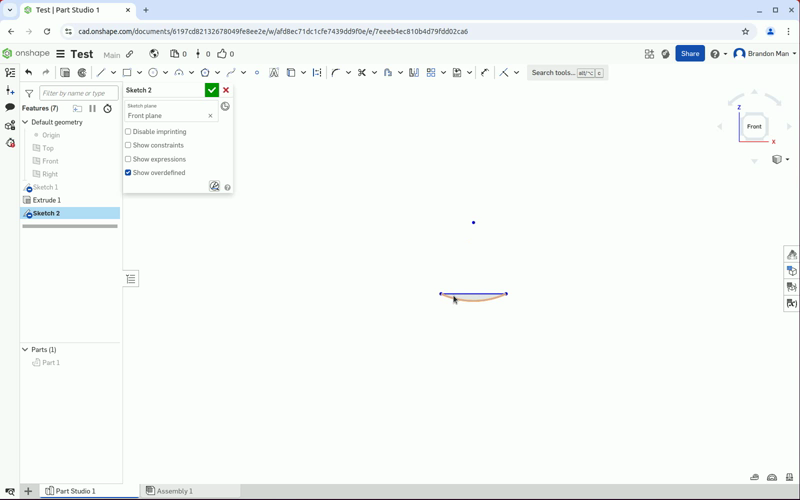
scroll(6)
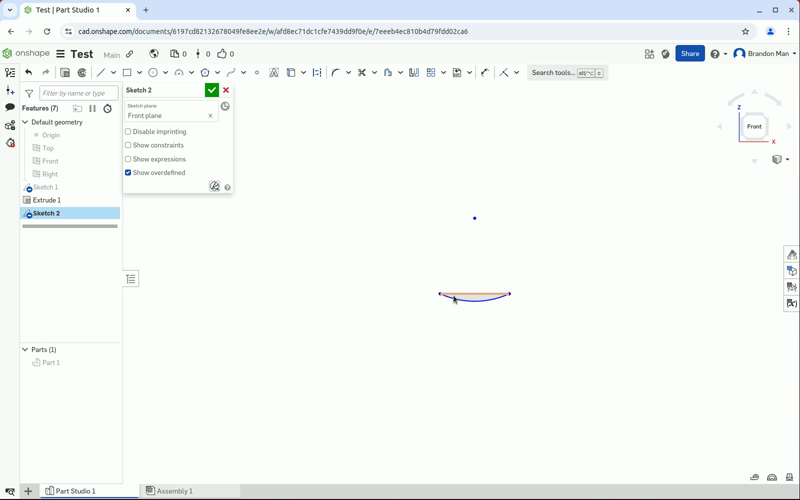
scroll(6)
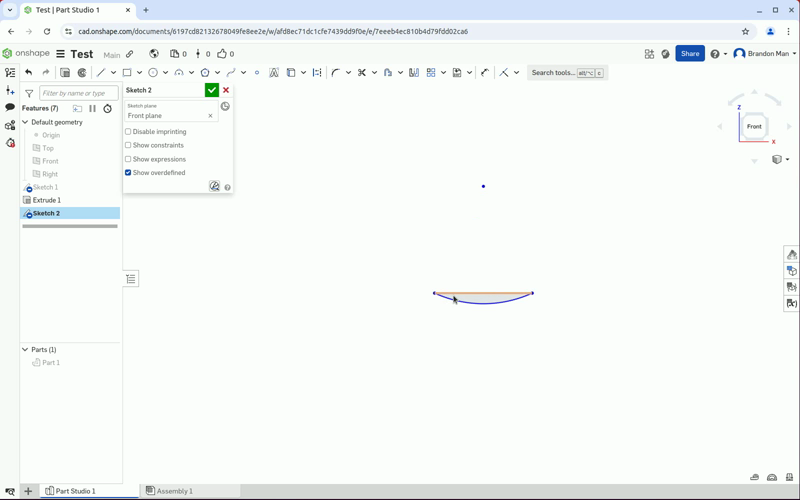
scroll(6)
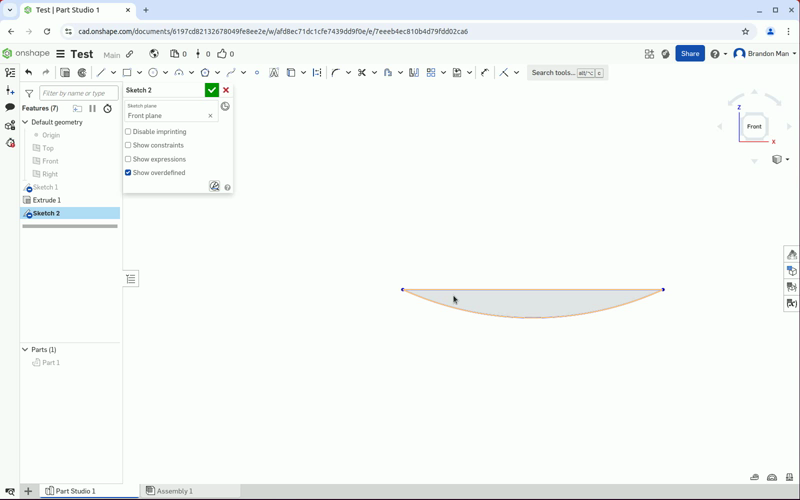
click(453, 295)
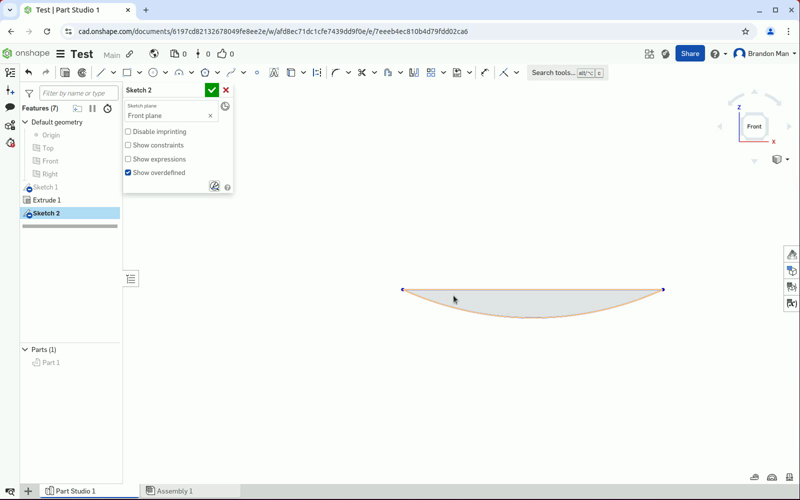
scroll(-6)
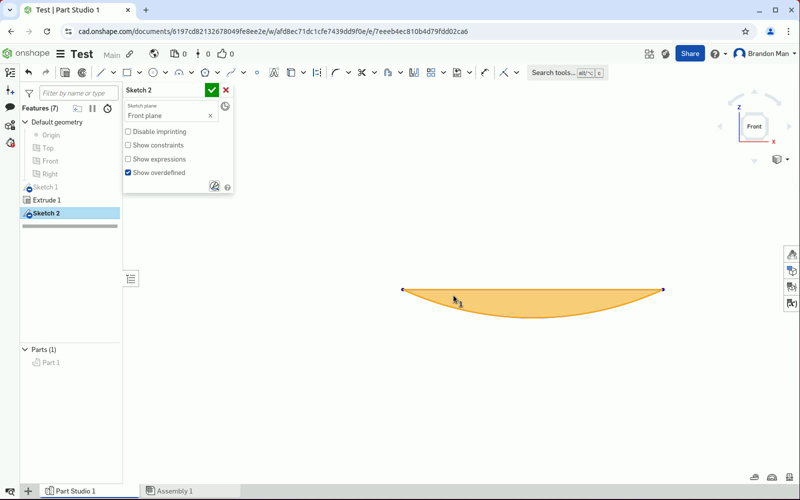
scroll(-6)
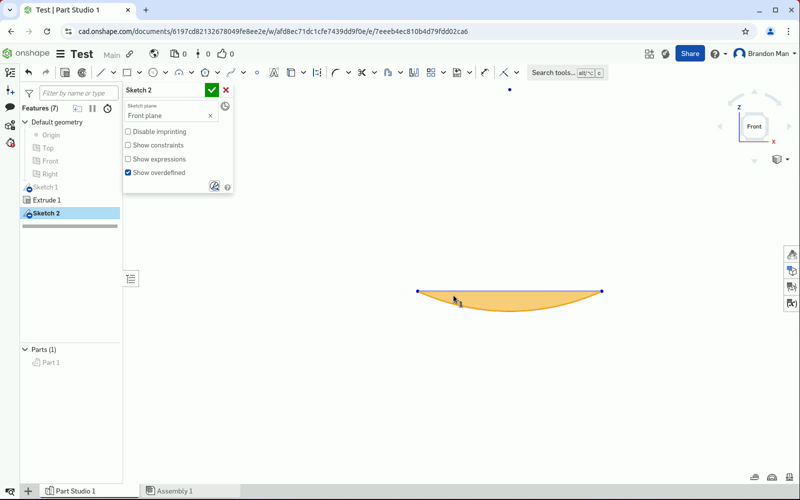
scroll(-6)
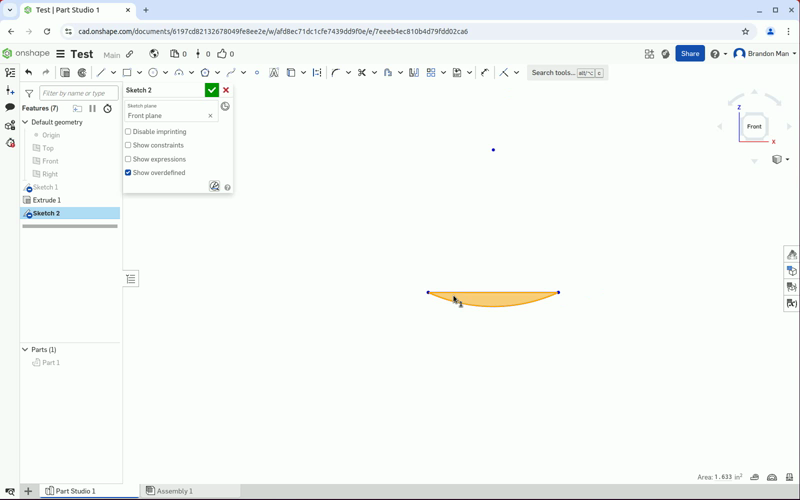
scroll(-6)
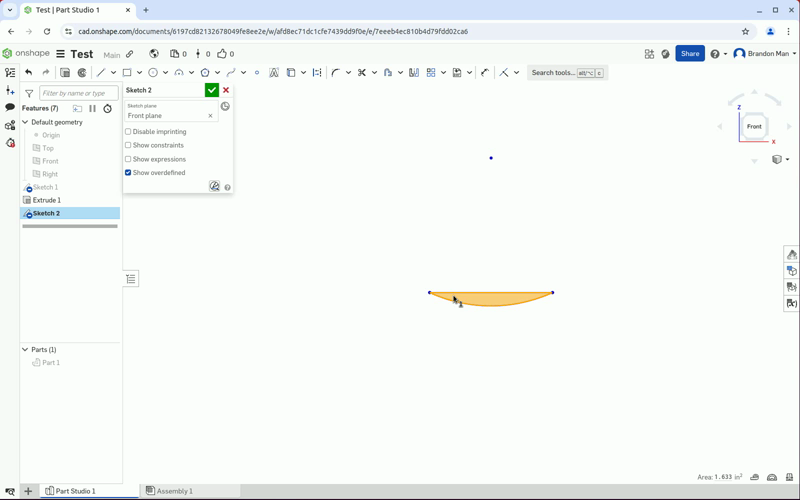
scroll(-6)
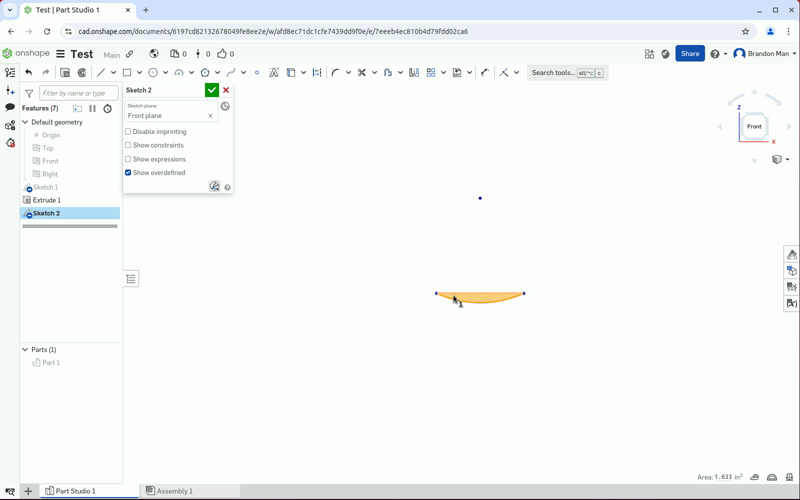
scroll(-6)
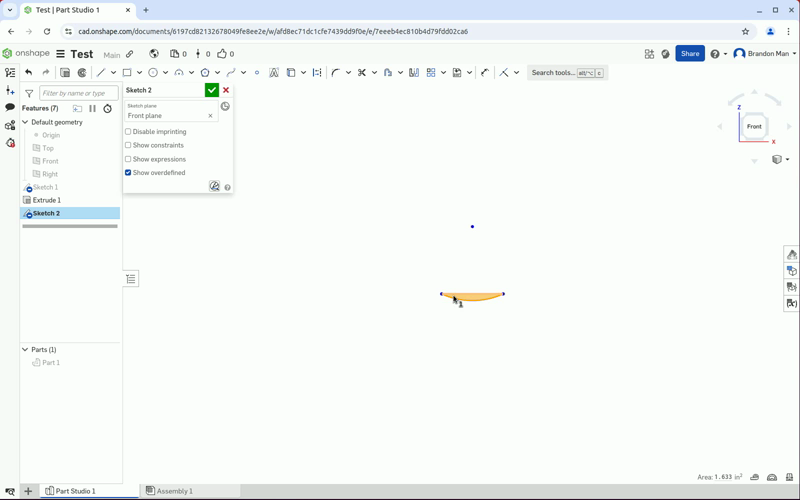
scroll(-6)
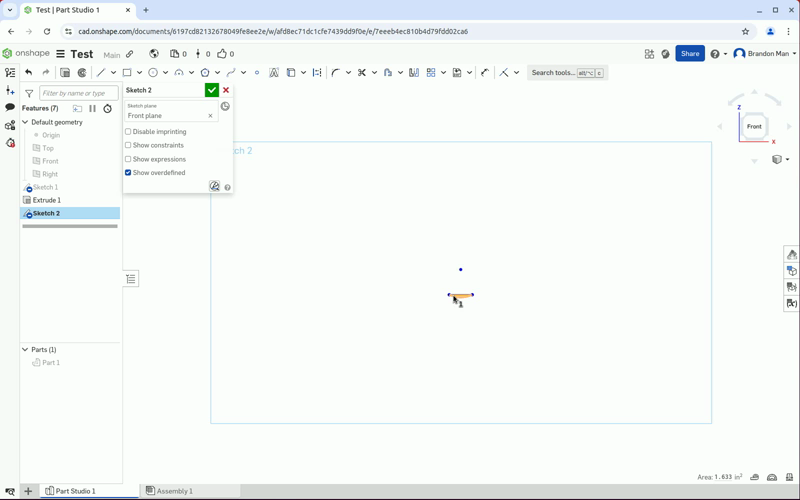
mouse_move(73, 352)
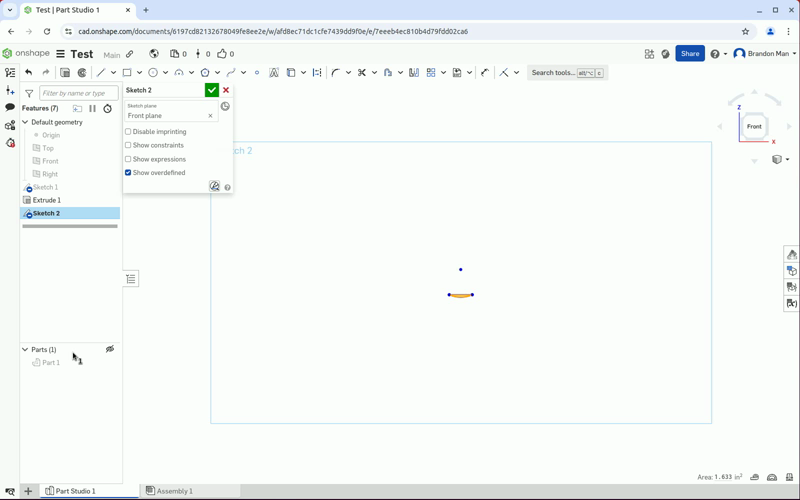
key(shift+y)
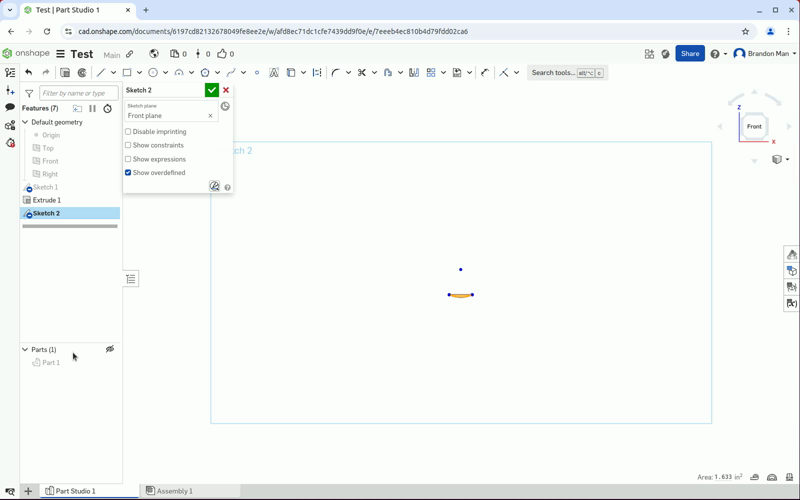
key(shift+e)
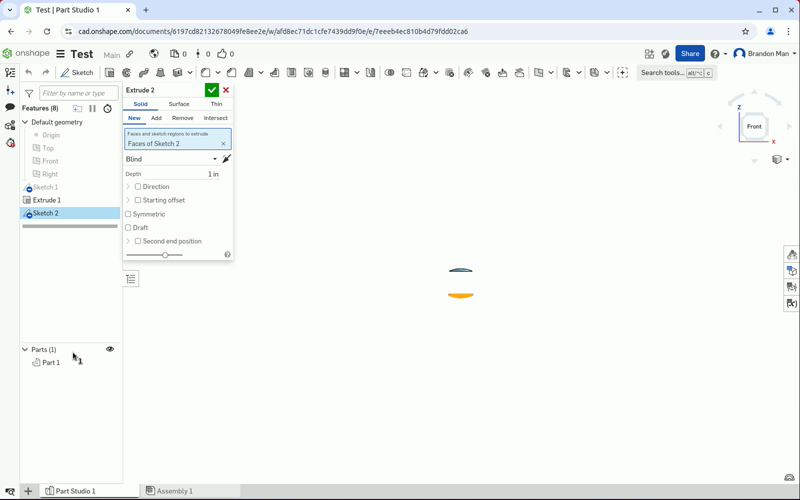
mouse_move(143, 106)
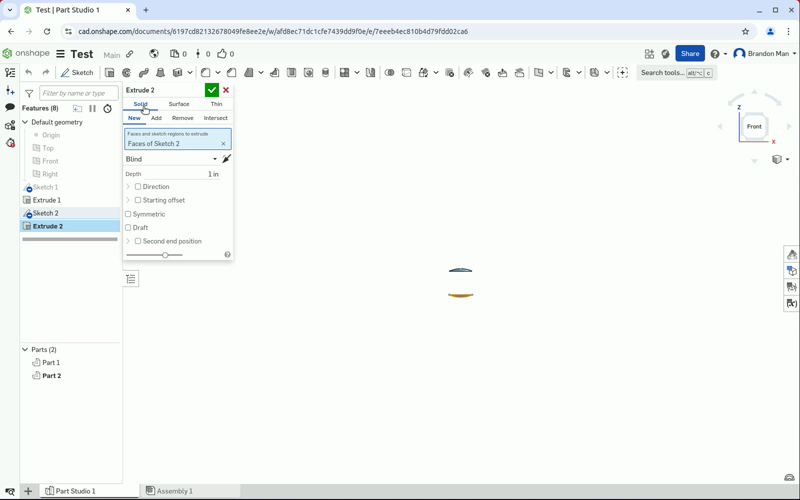
click(143, 106)
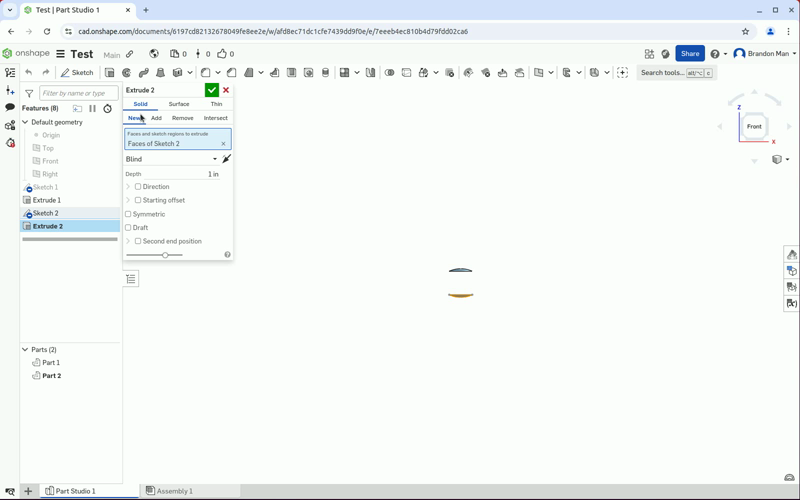
mouse_move(137, 120)
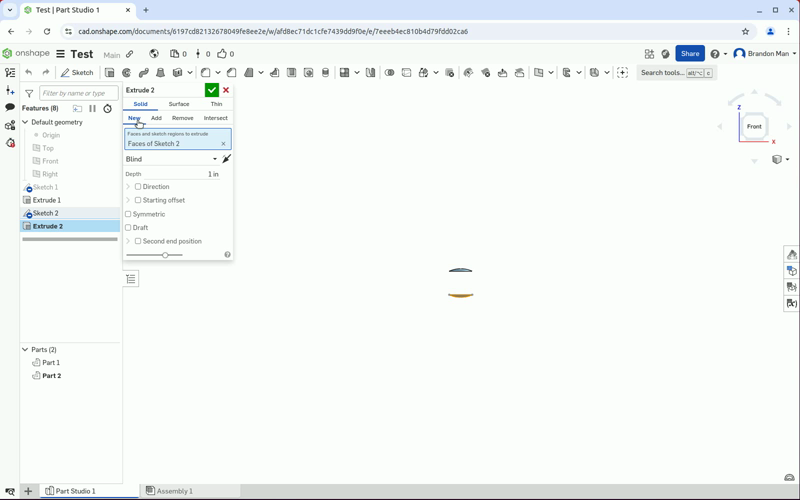
click(137, 120)
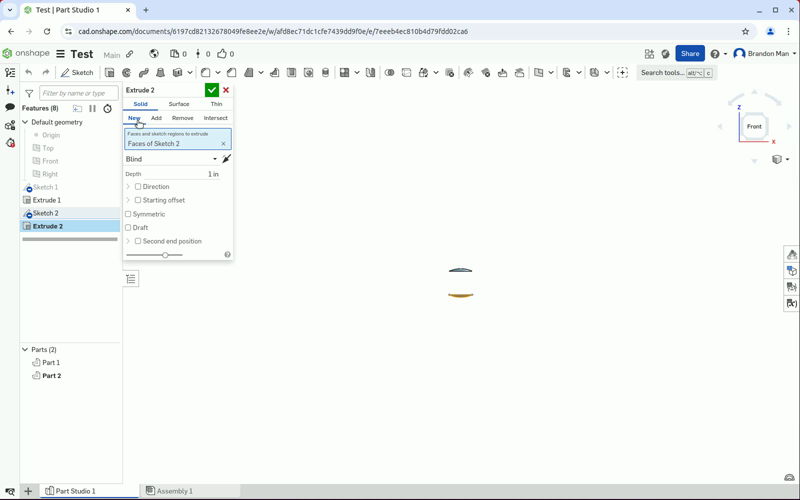
key(tab, 4)
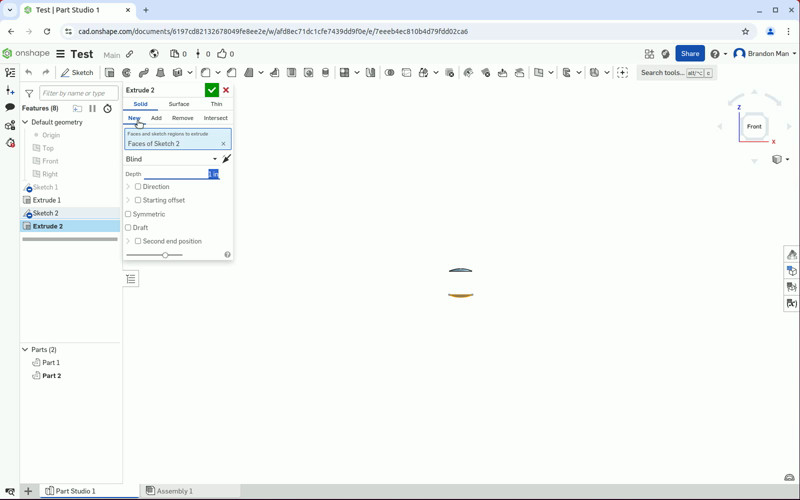
text(23.108)
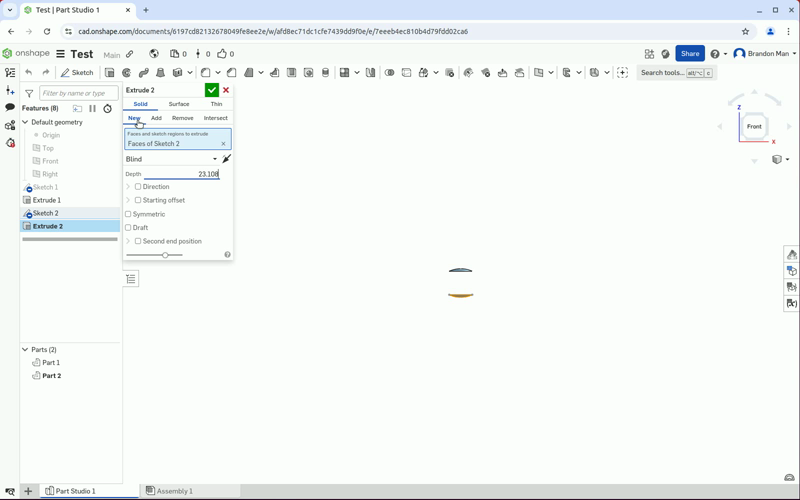
key(enter)
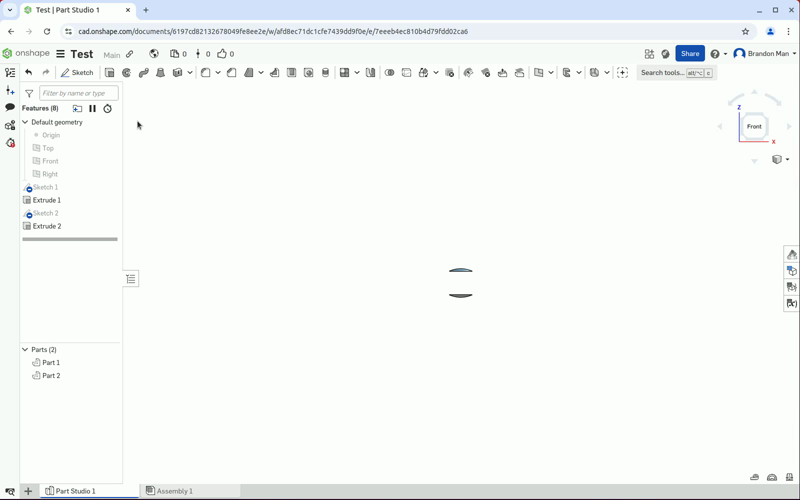
key(shift+h)
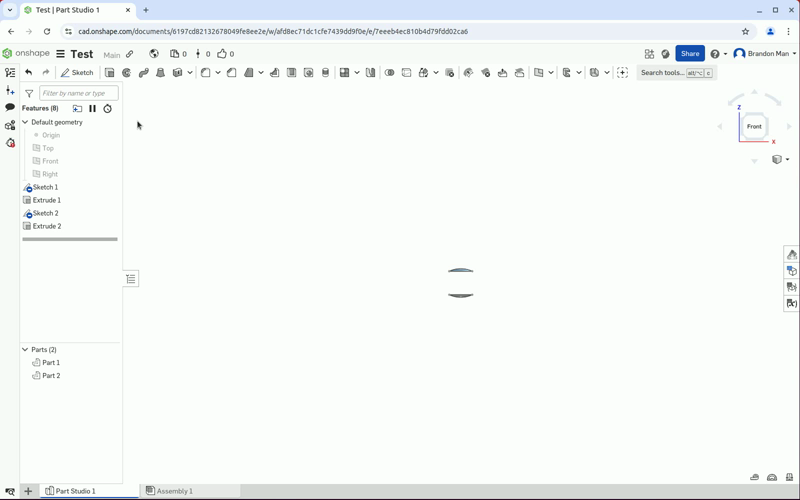
key(shift+h)
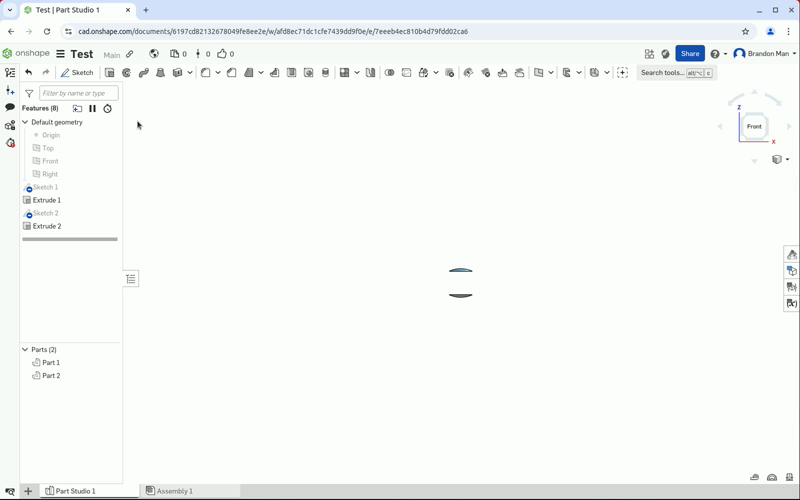
mouse_move(73, 189)
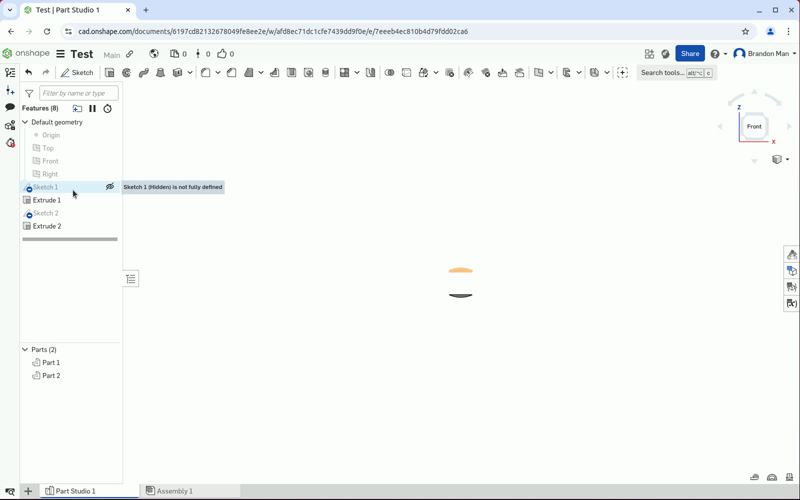
click(73, 189)
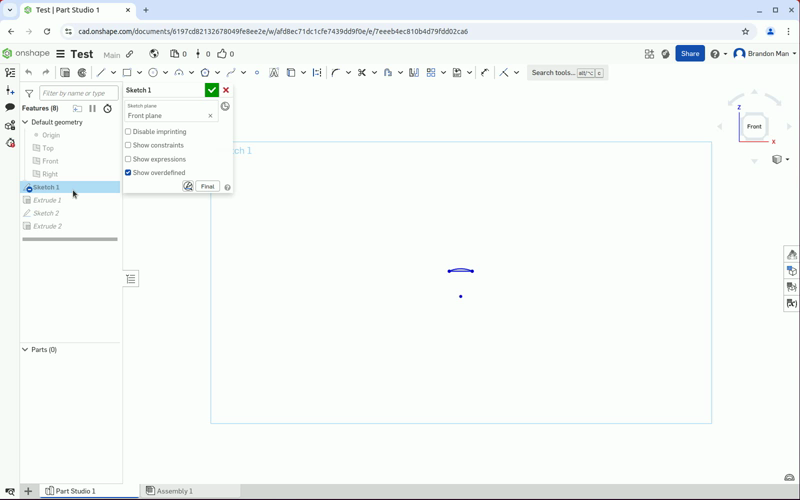
mouse_move(229, 92)
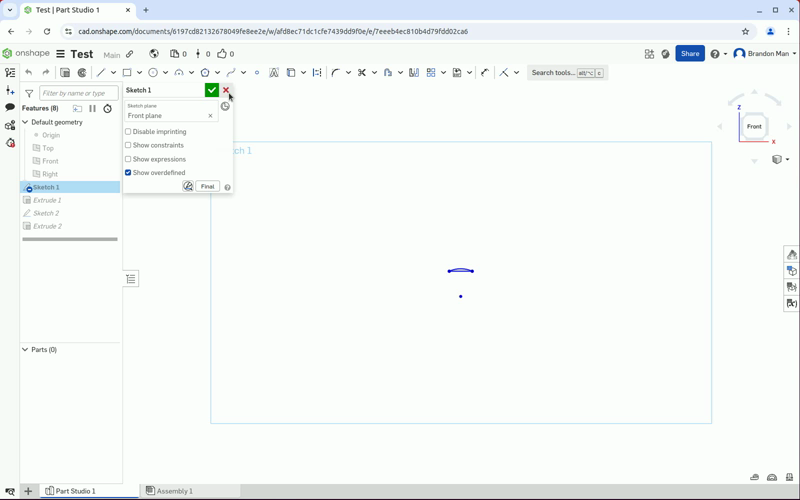
click(229, 92)
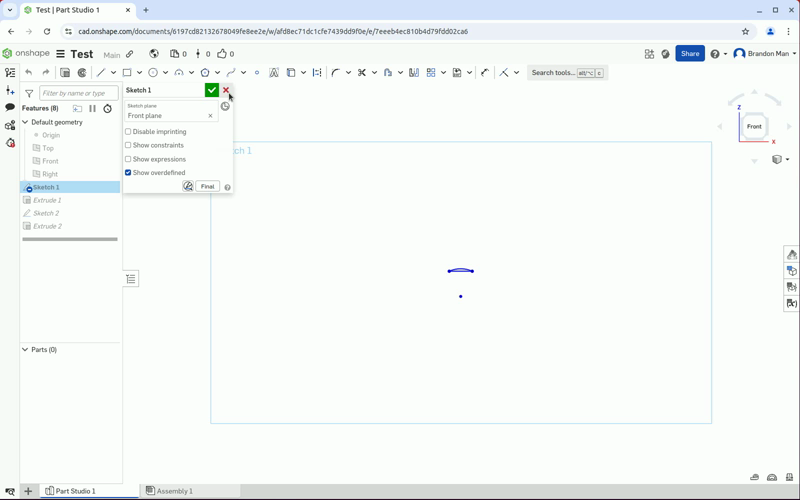
key(shift+s)
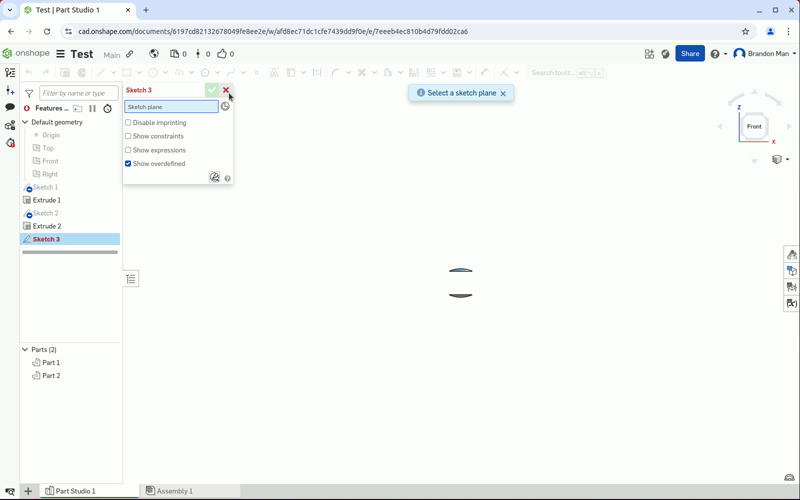
mouse_move(73, 163)
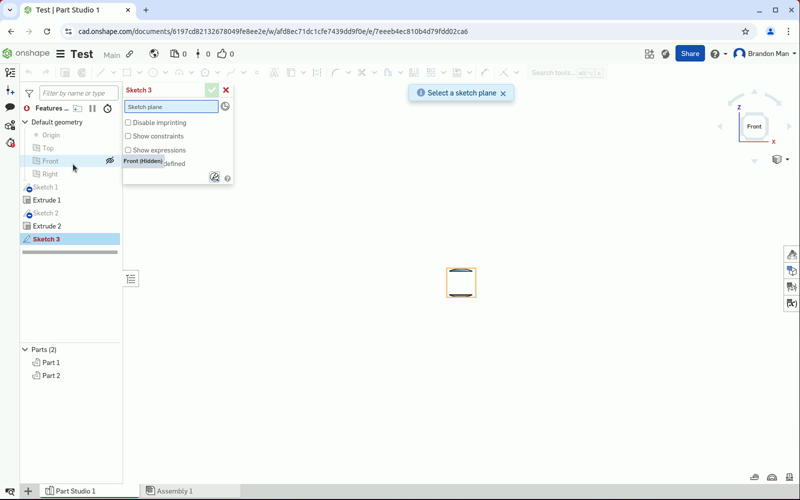
click(73, 163)
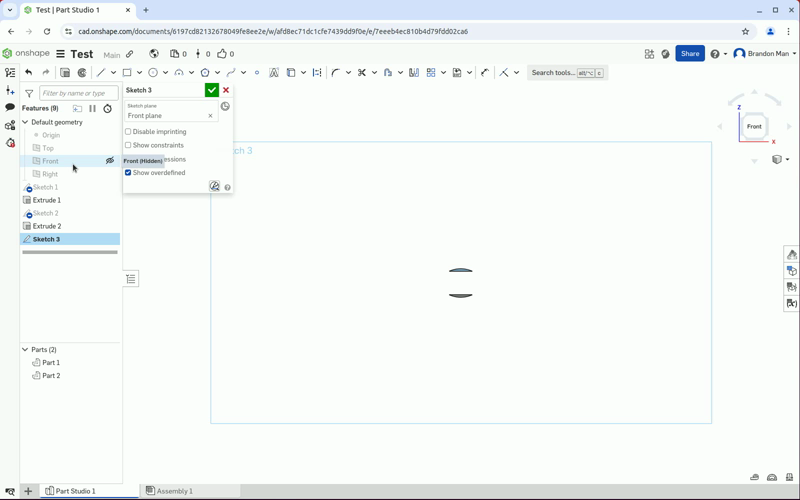
mouse_move(73, 352)
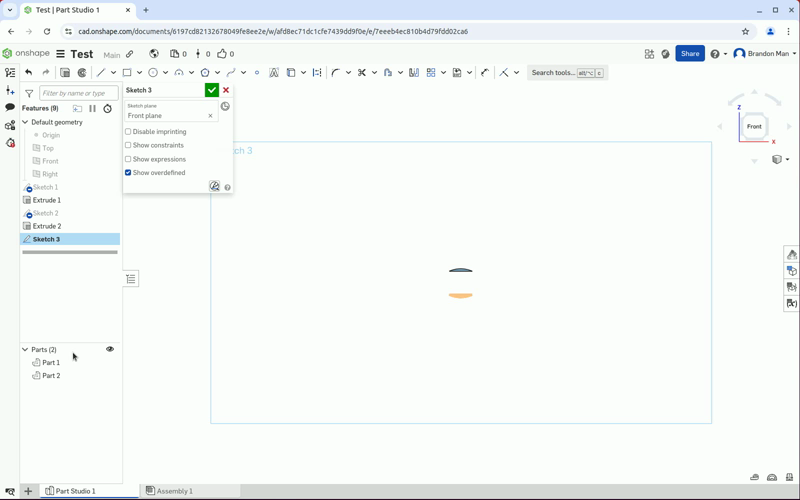
key(y)
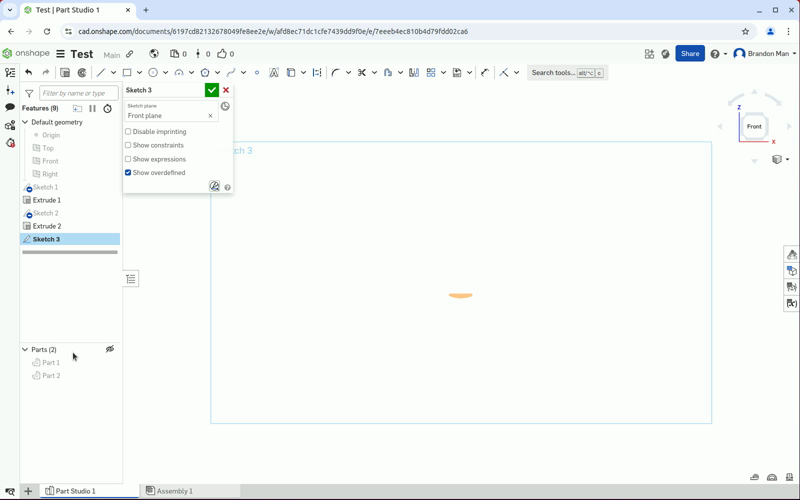
key(l)
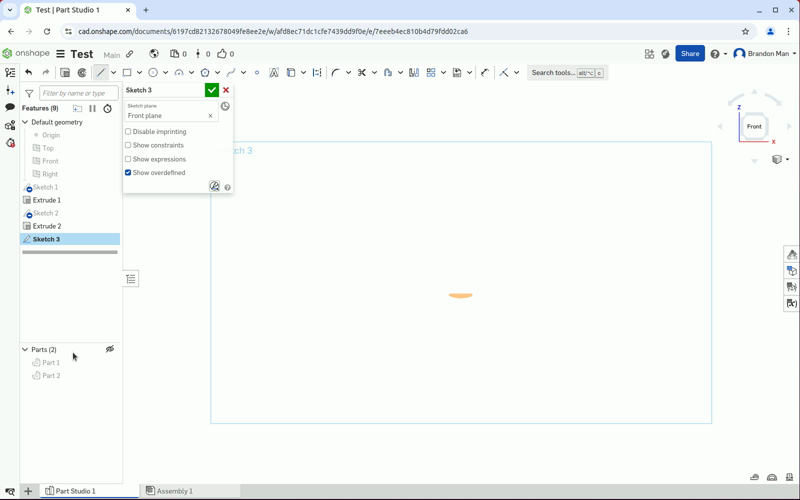
key_down(shift)
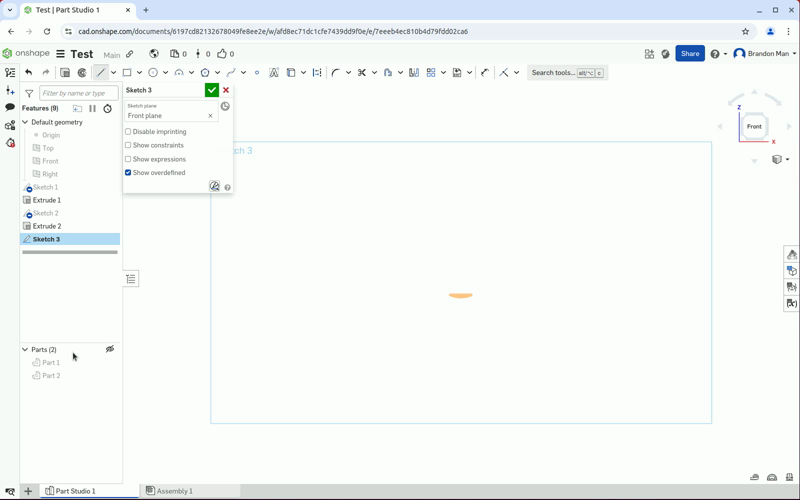
mouse_move(449, 294)
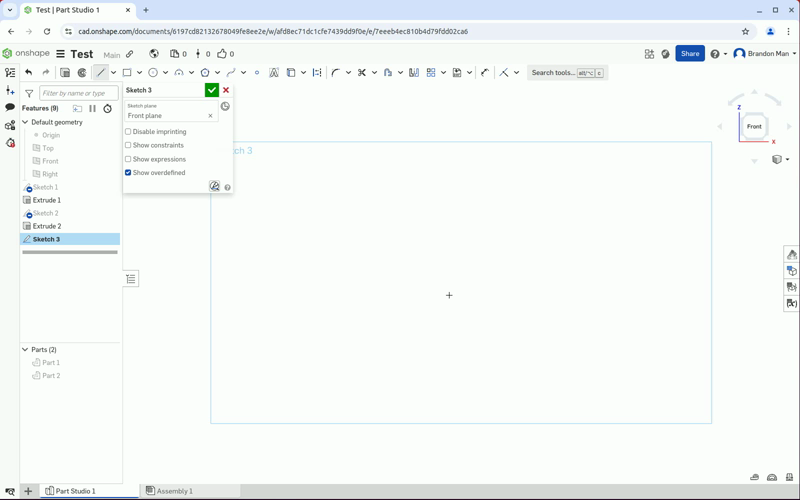
click(449, 294)
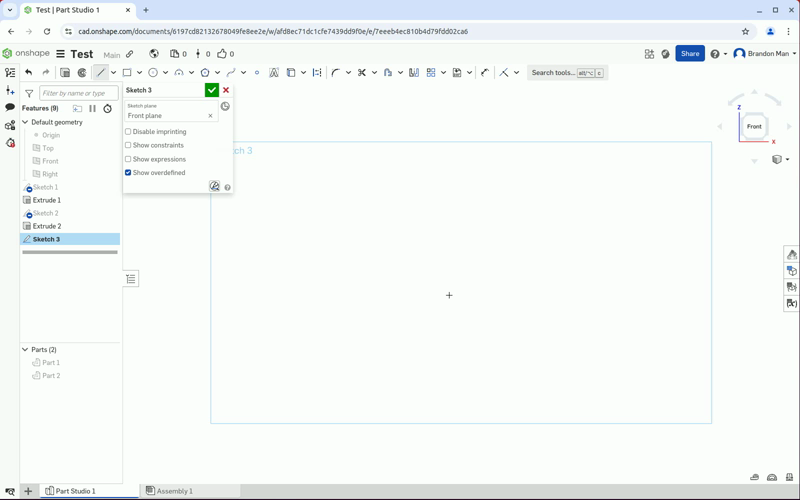
key_up(shift)
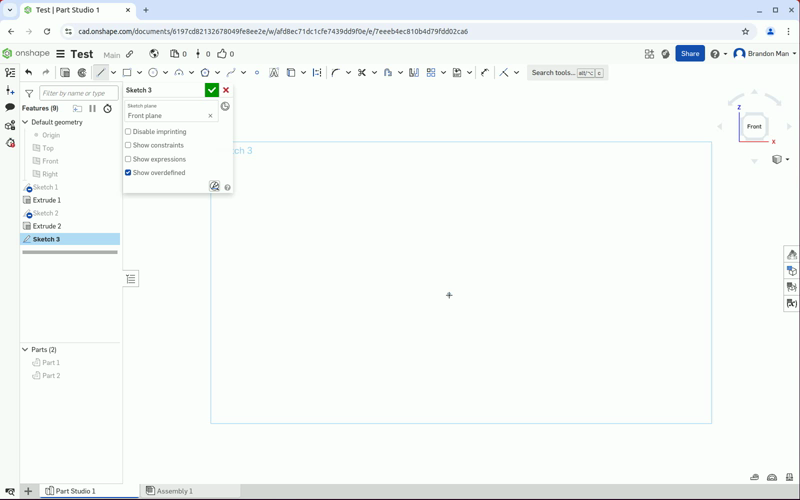
key_down(shift)
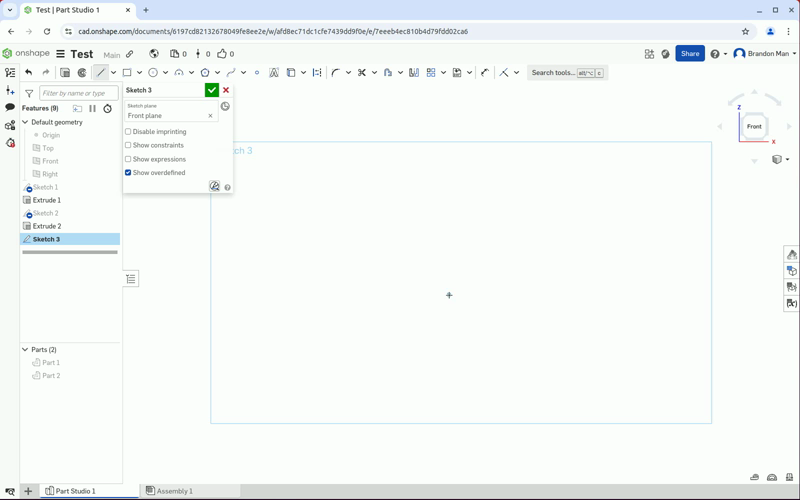
mouse_move(479, 294)
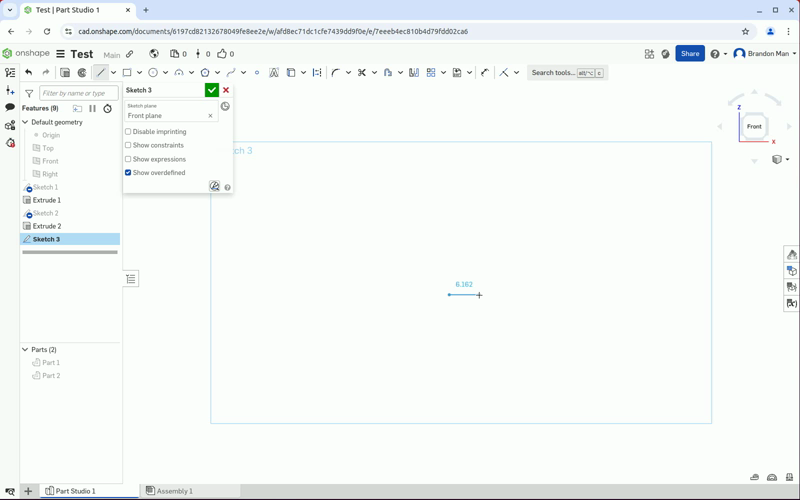
mouse_move(449, 271)
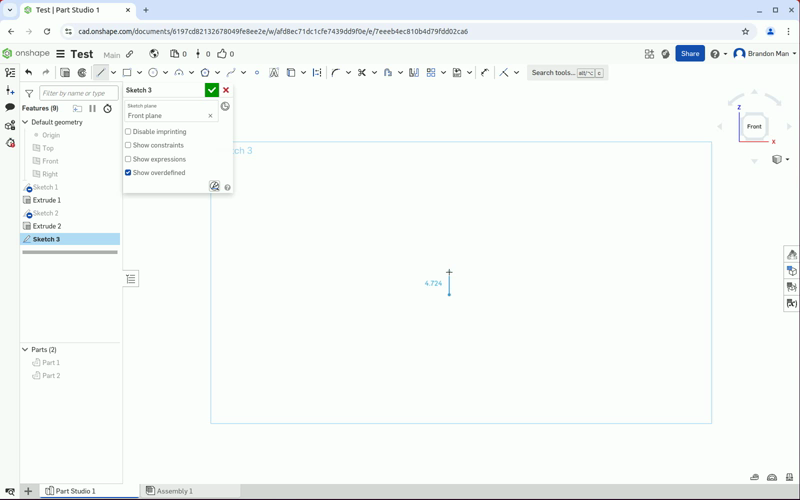
click(449, 271)
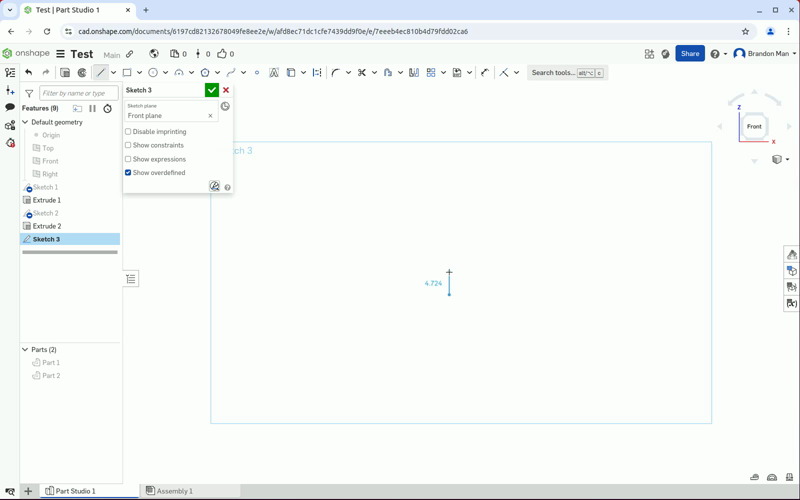
key_up(shift)
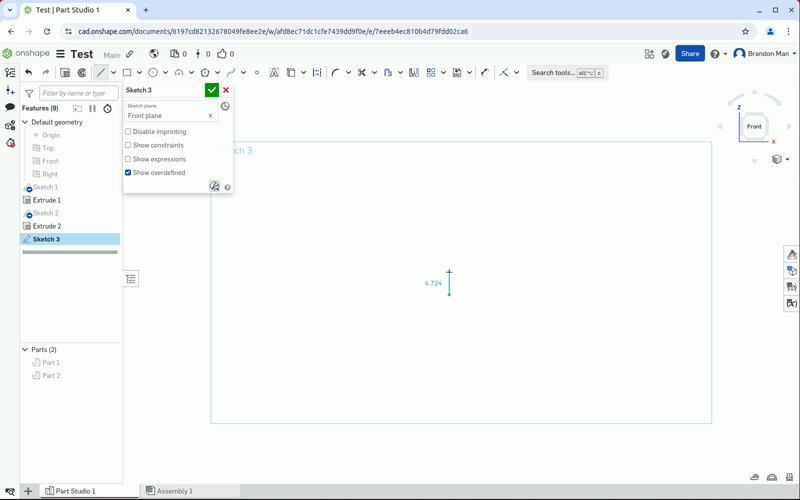
key(esc)
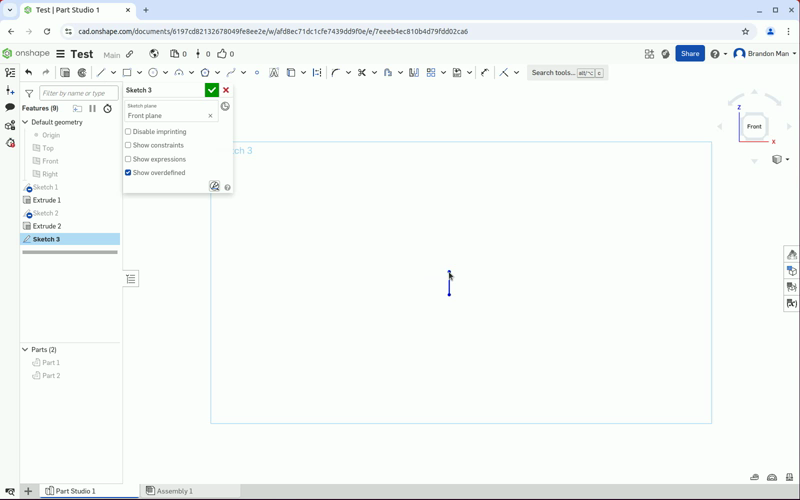
key(a)
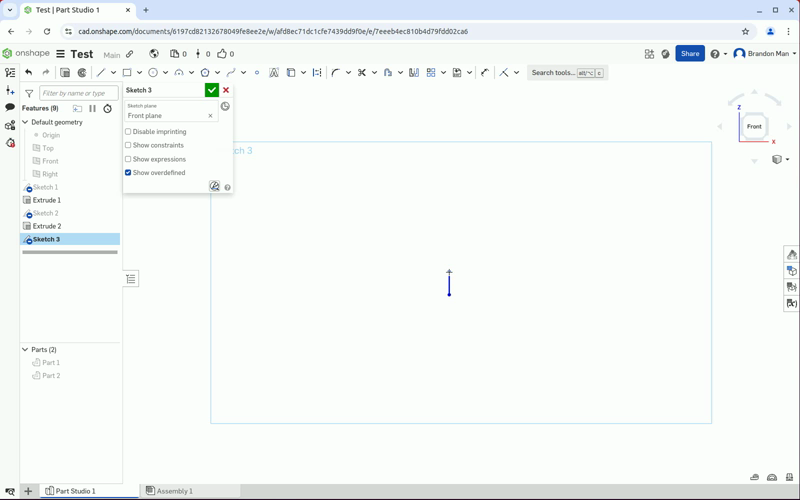
mouse_move(449, 271)
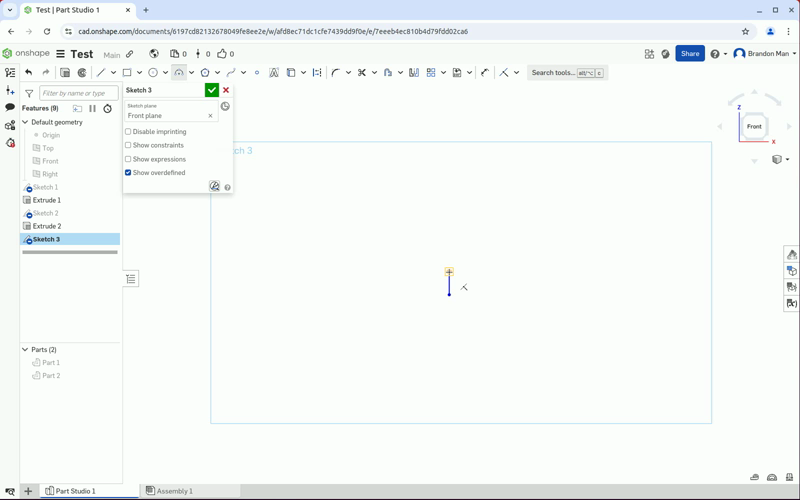
click(449, 271)
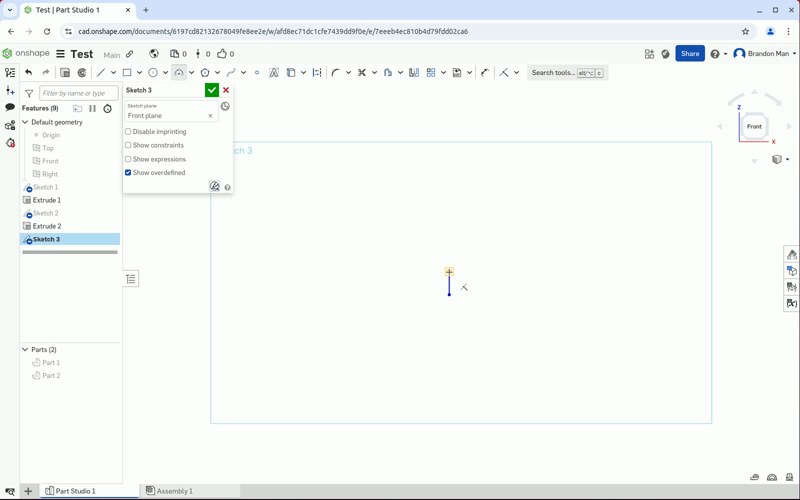
mouse_move(449, 294)
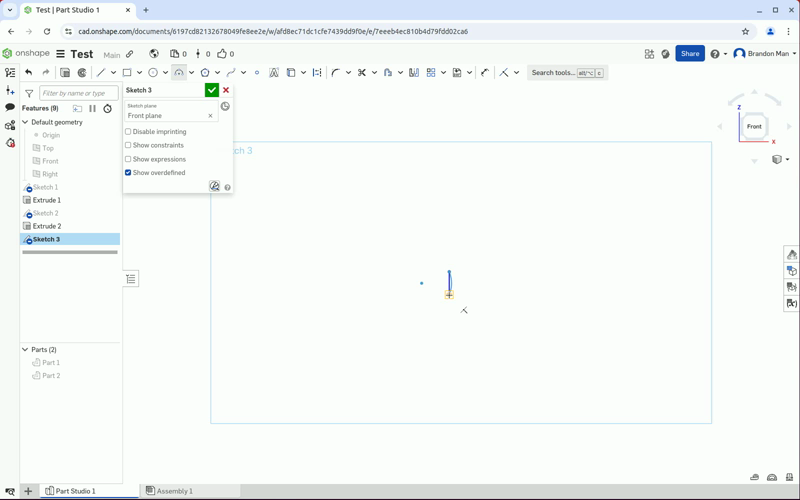
click(449, 294)
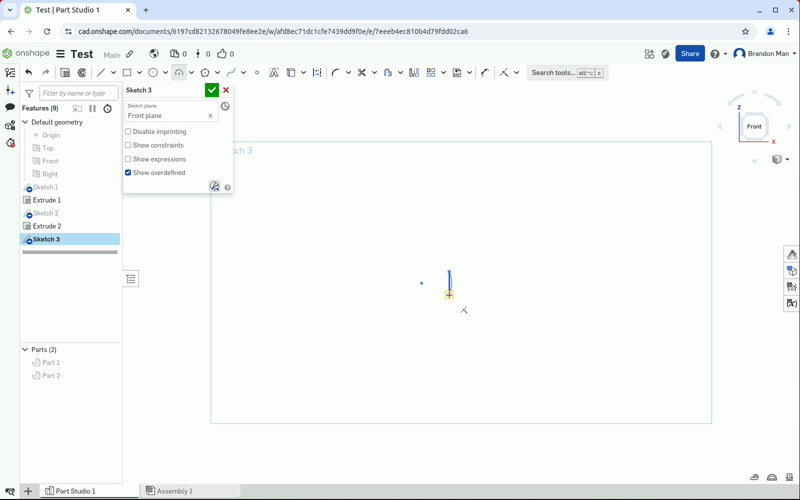
key_down(shift)
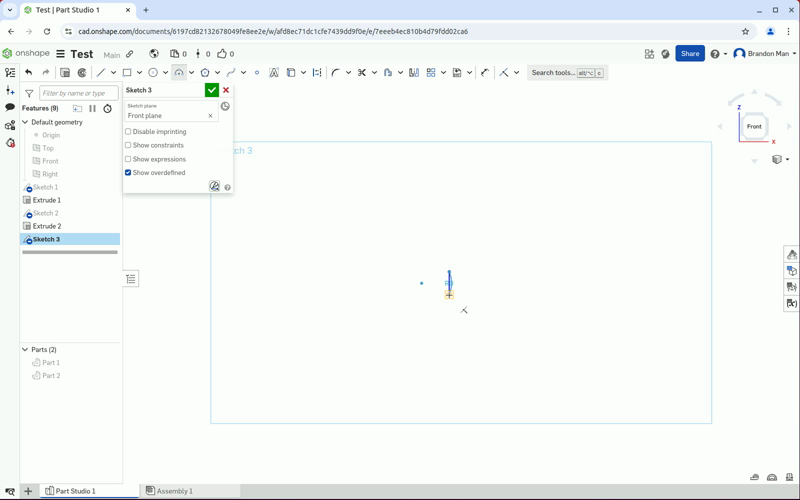
mouse_move(446, 282)
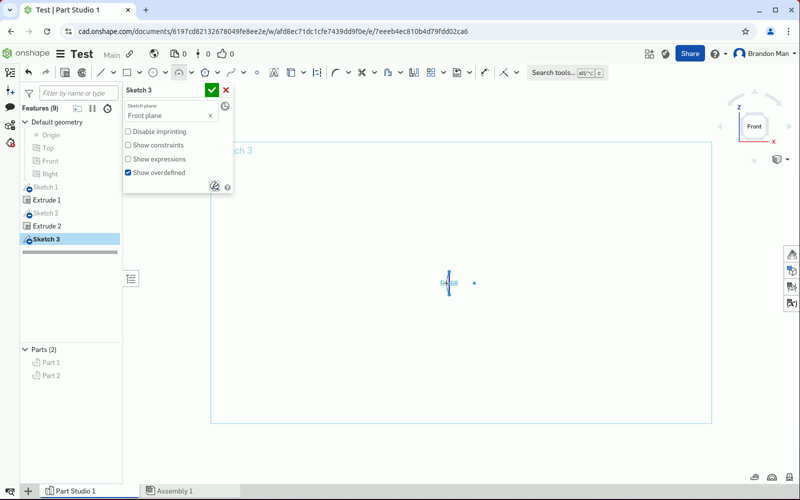
click(446, 282)
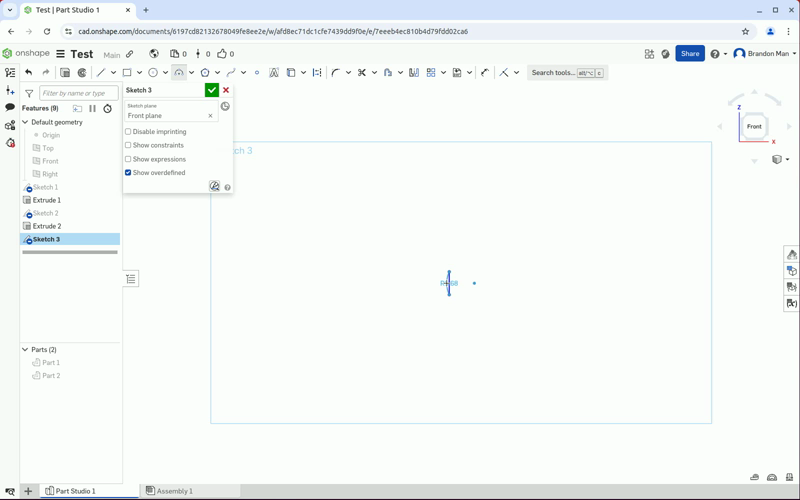
key_up(shift)
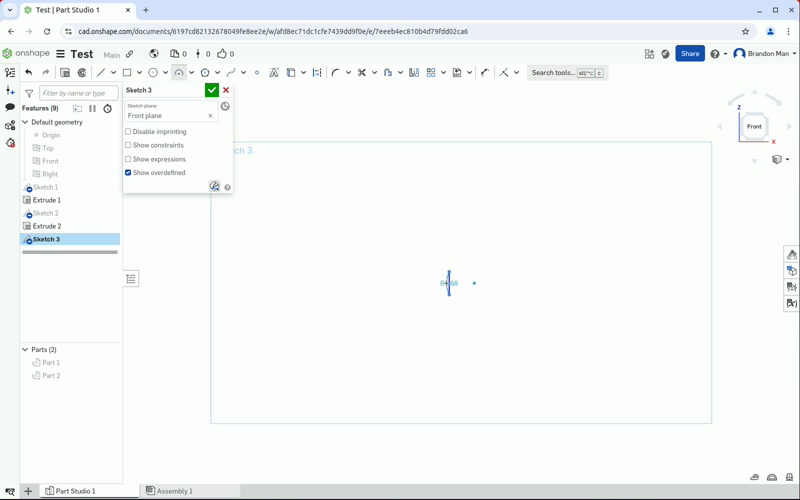
key(esc)
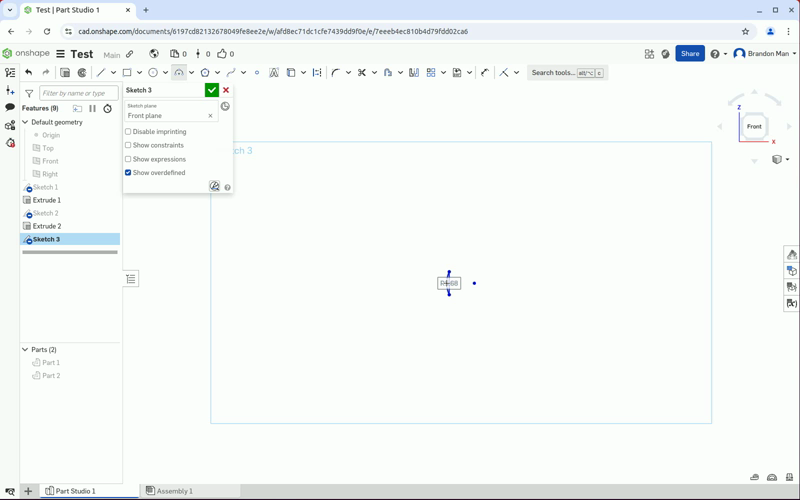
mouse_move(448, 277)
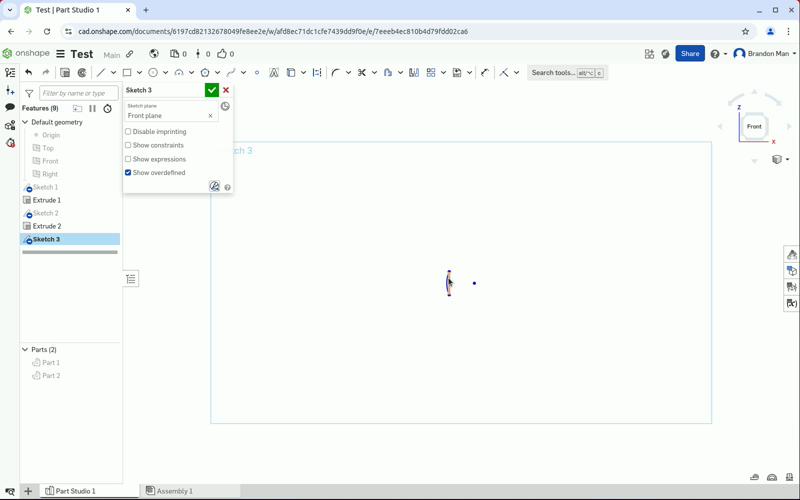
scroll(6)
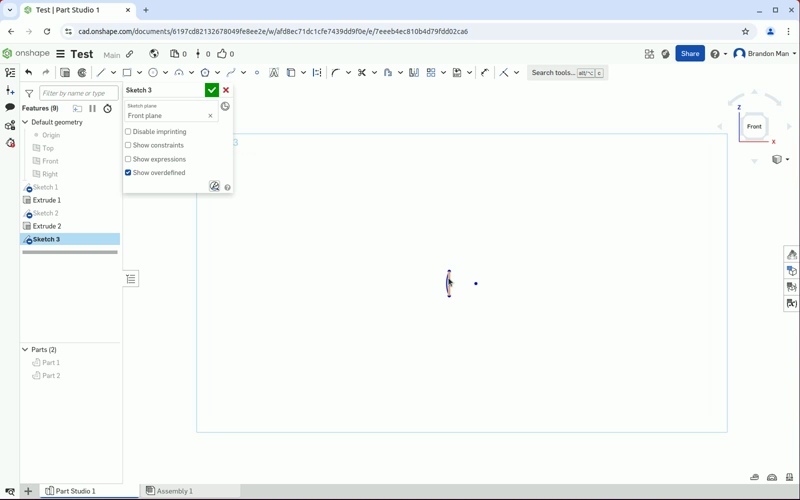
scroll(6)
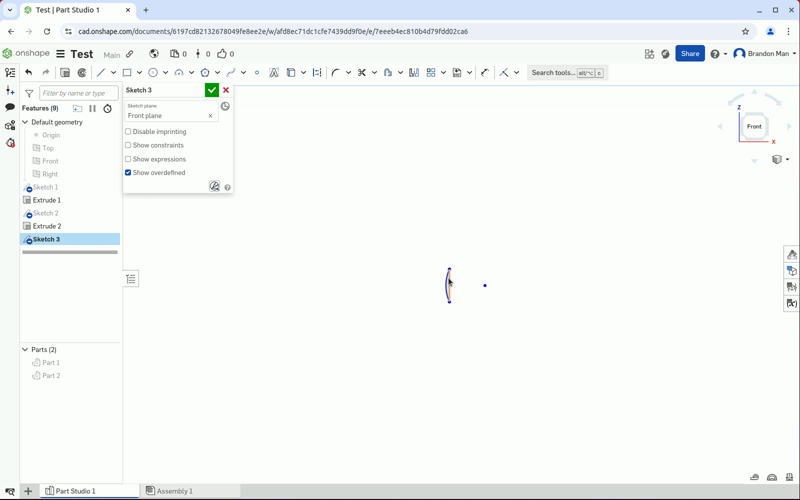
scroll(6)
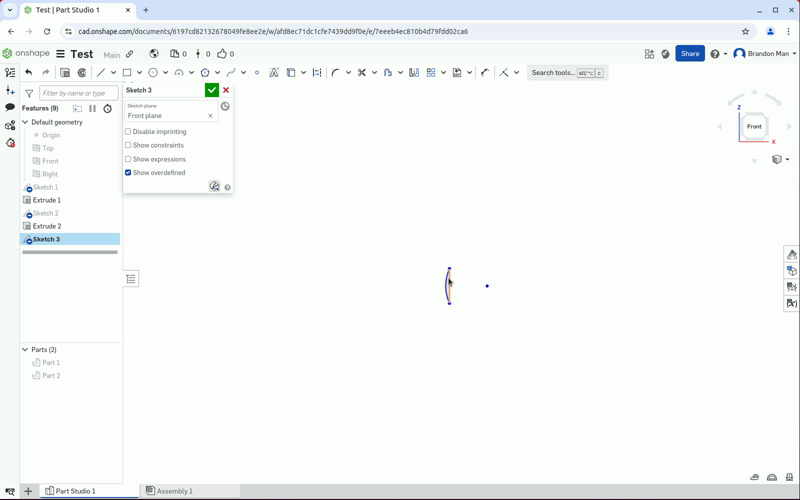
scroll(6)
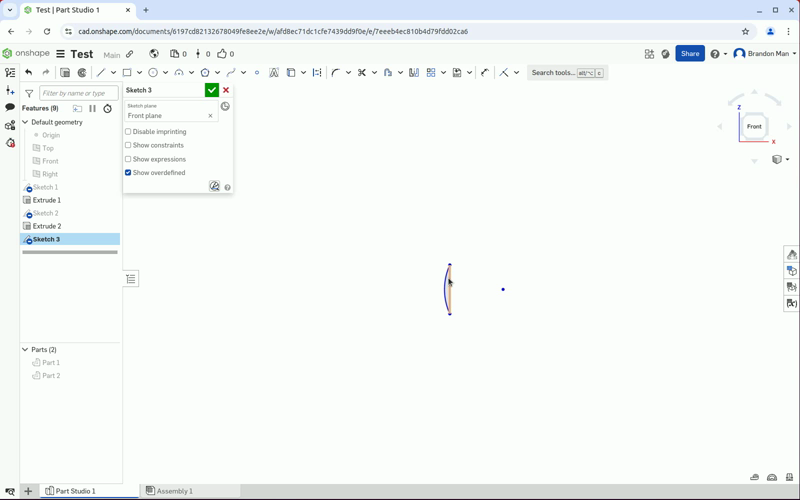
scroll(6)
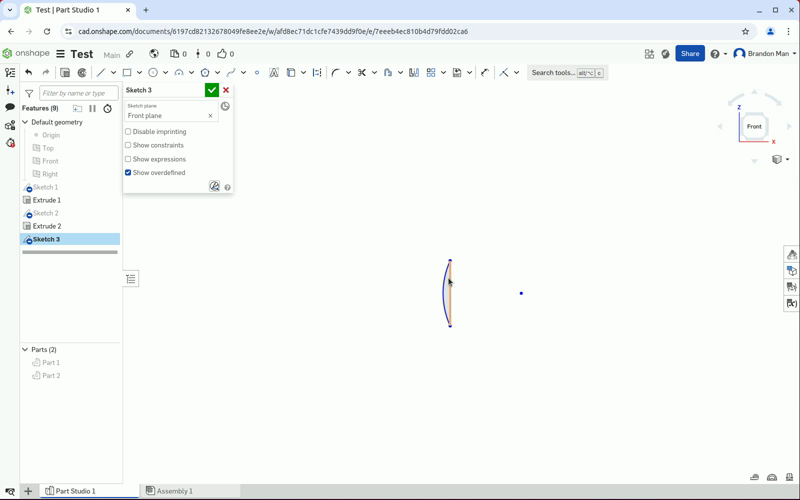
scroll(6)
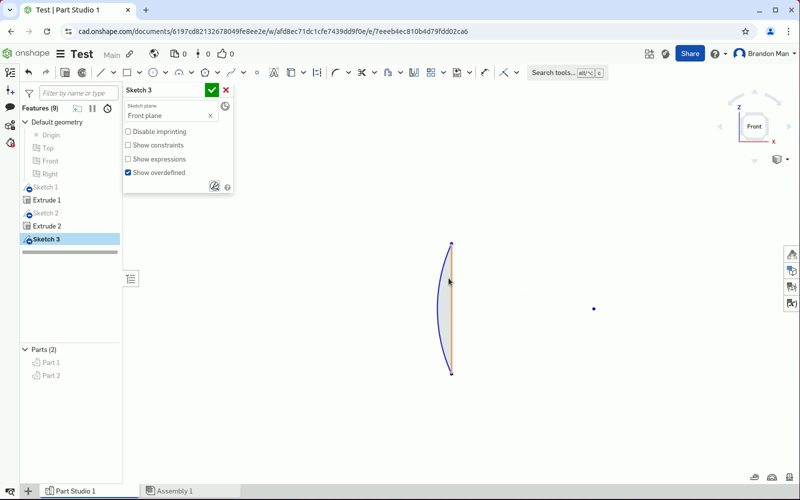
scroll(6)
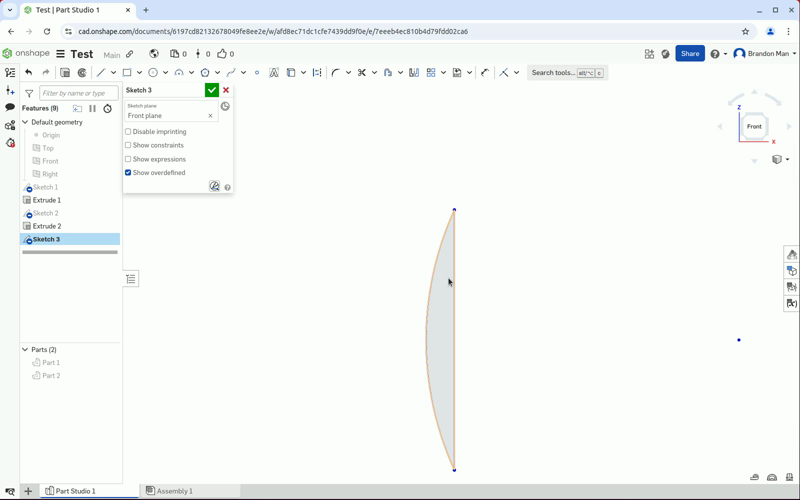
click(448, 277)
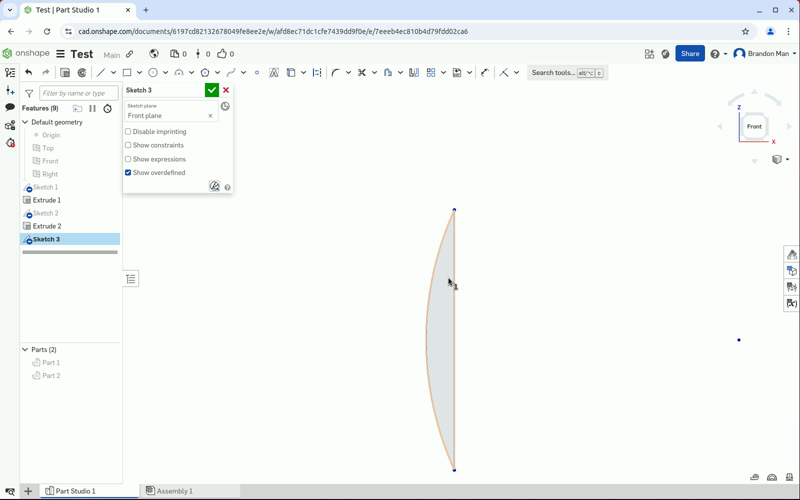
scroll(-6)
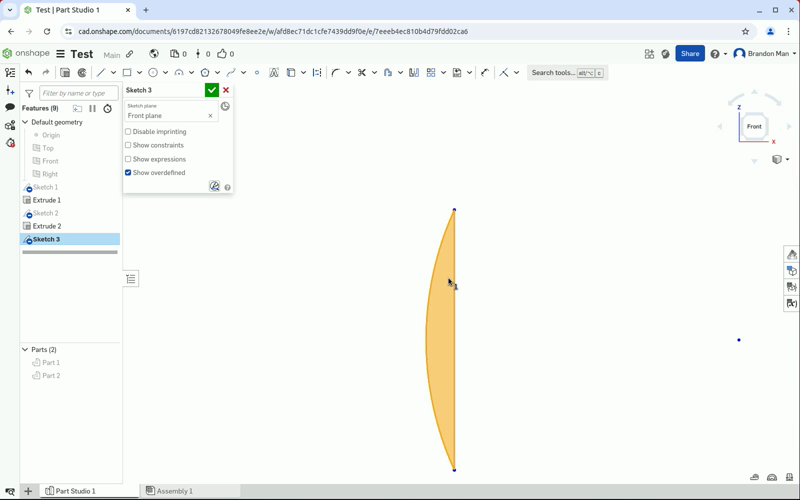
scroll(-6)
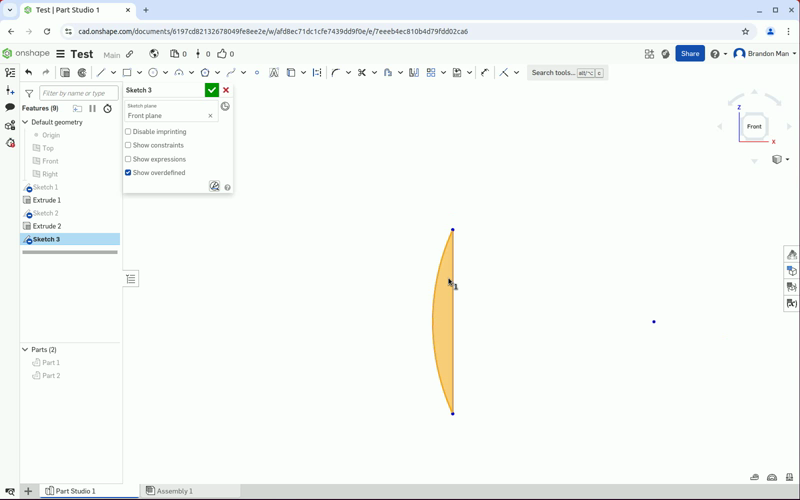
scroll(-6)
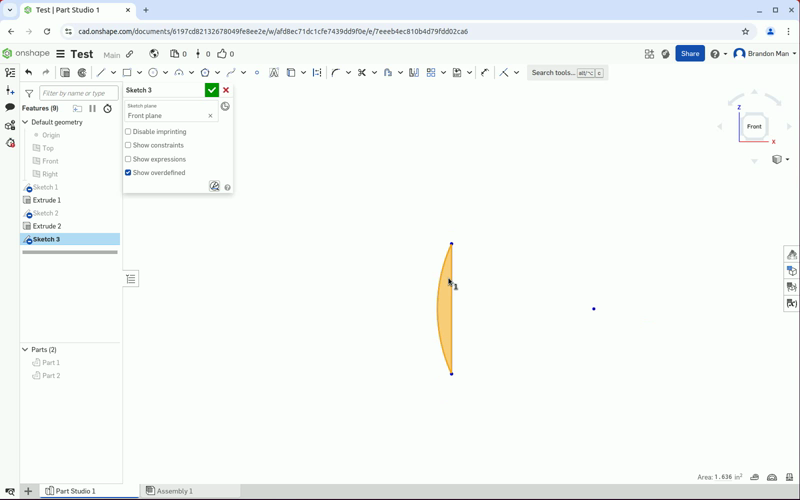
scroll(-6)
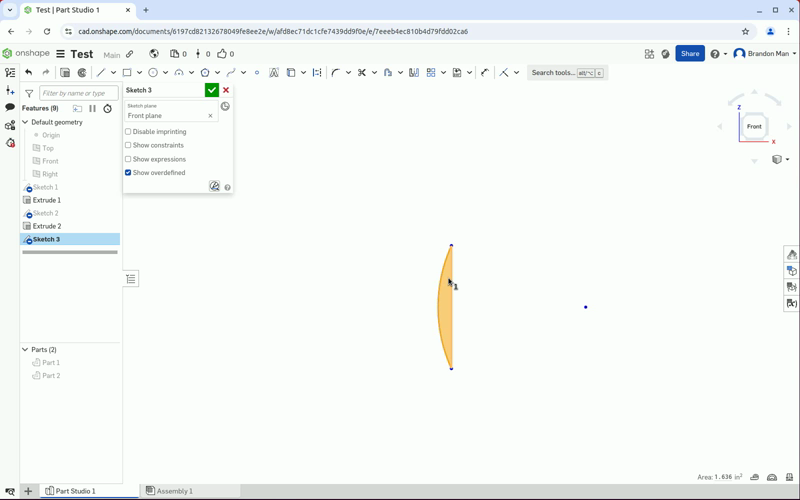
scroll(-6)
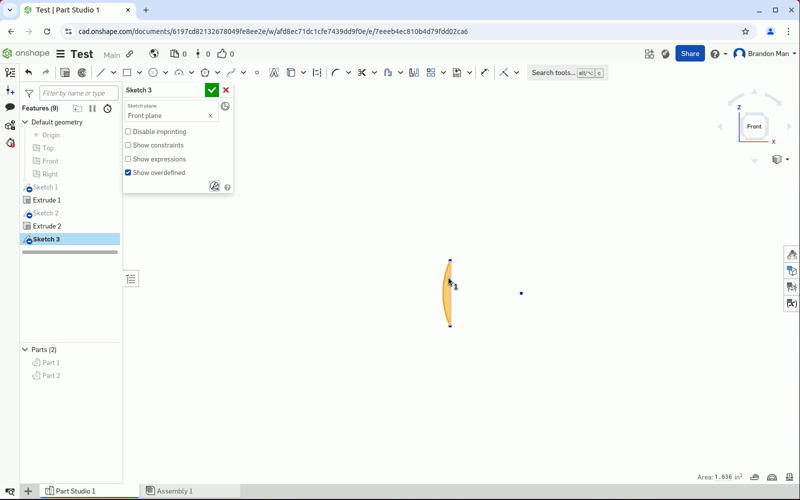
scroll(-6)
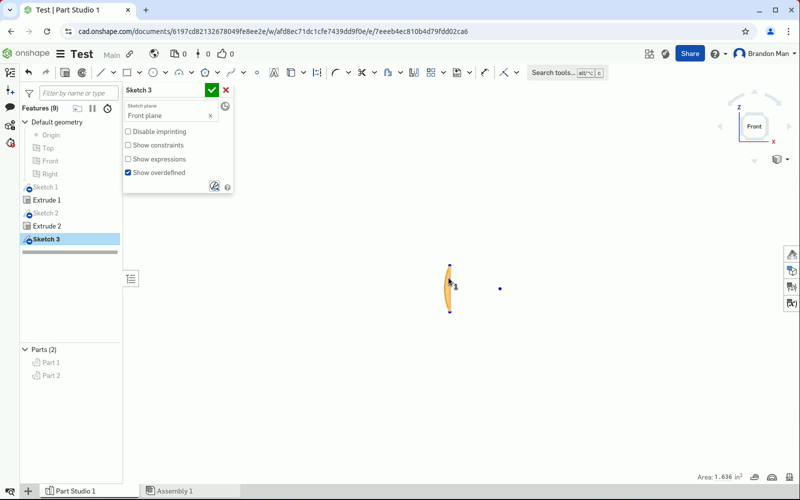
scroll(-6)
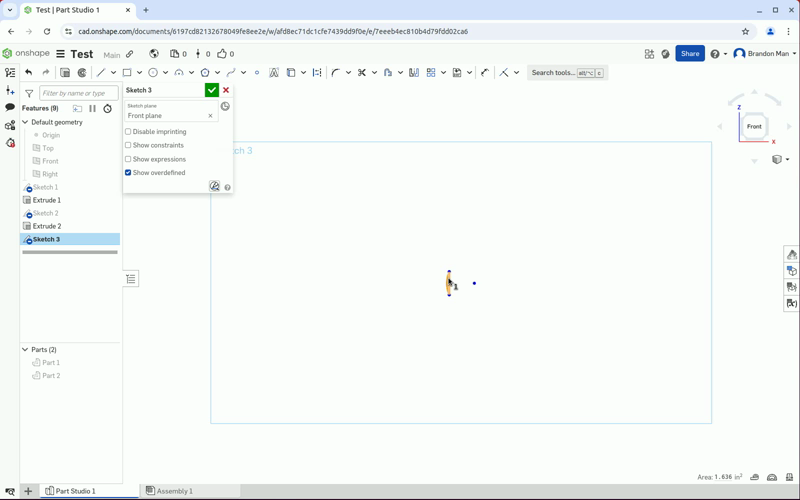
mouse_move(73, 352)
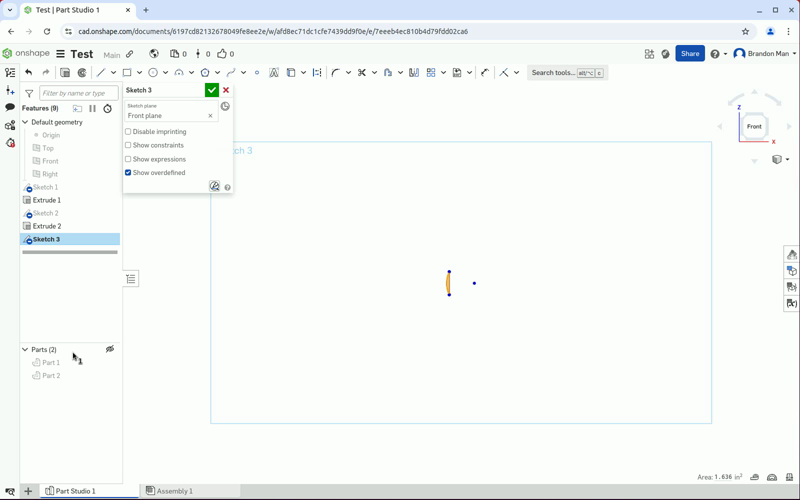
key(shift+y)
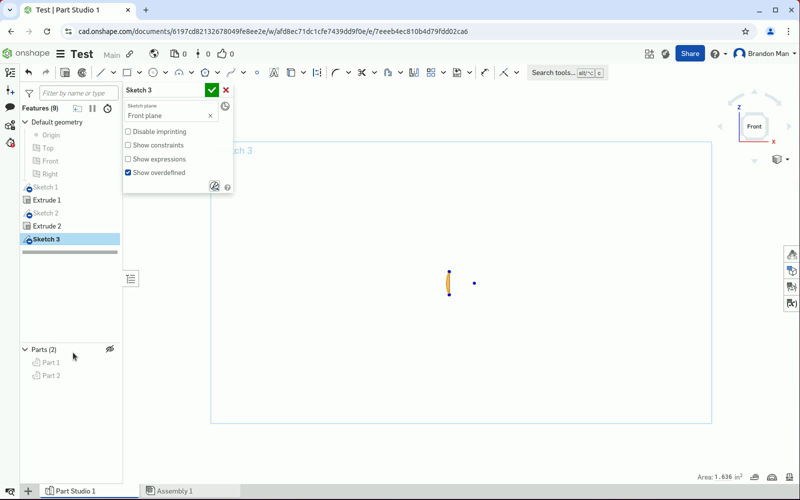
key(shift+e)
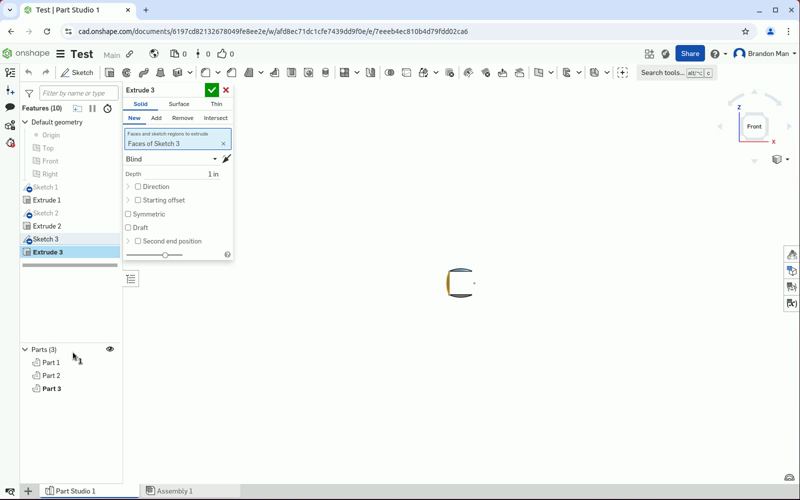
mouse_move(143, 106)
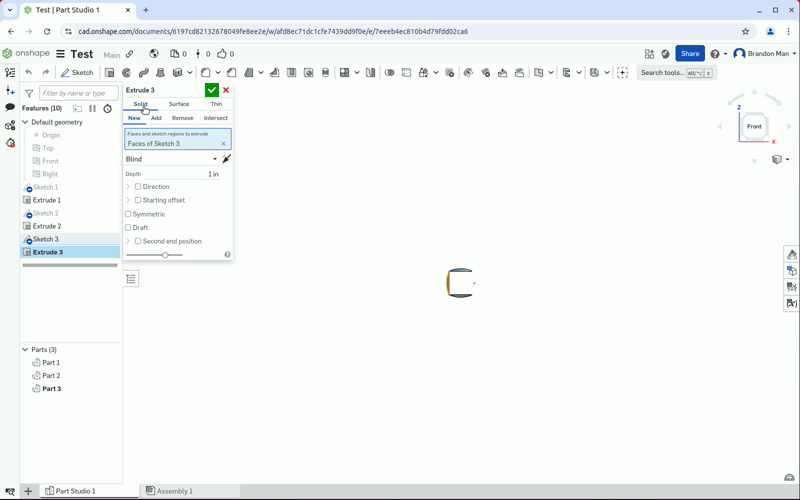
click(143, 106)
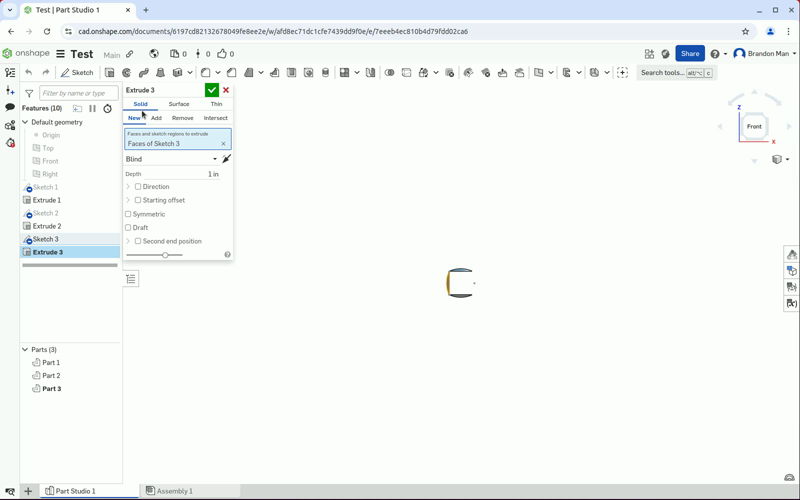
mouse_move(137, 120)
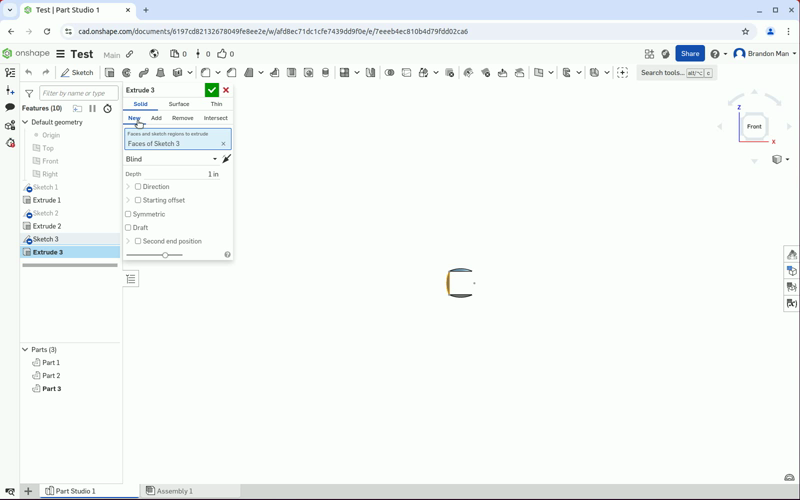
click(137, 120)
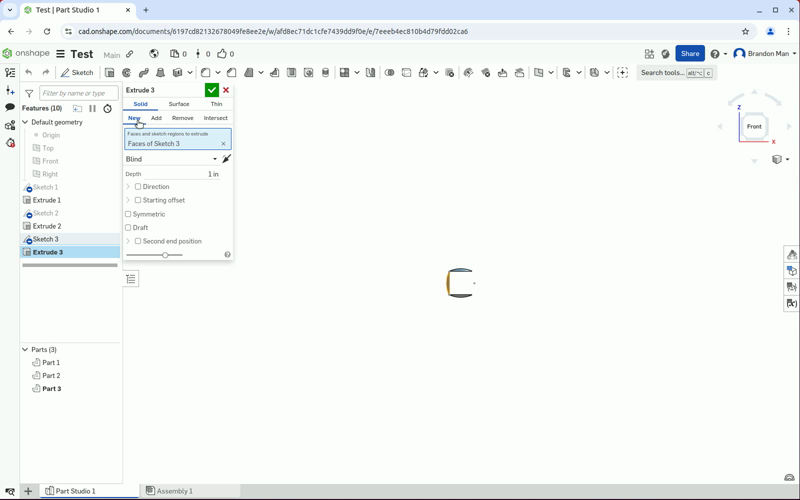
key(tab, 4)
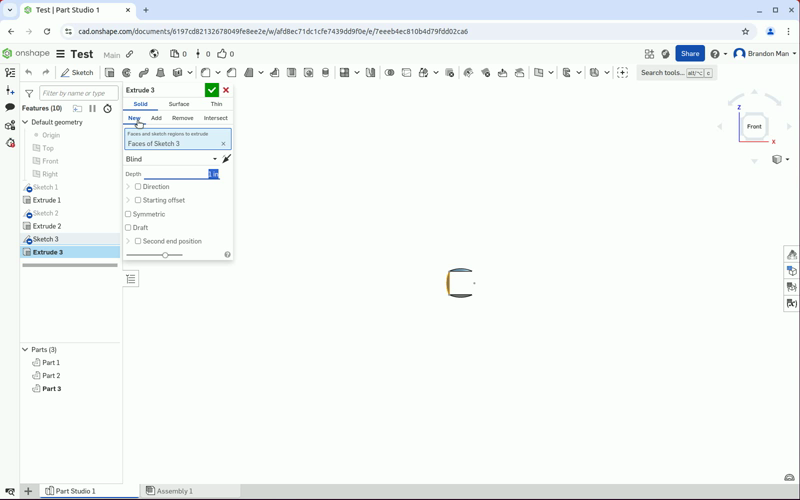
text(23.108)
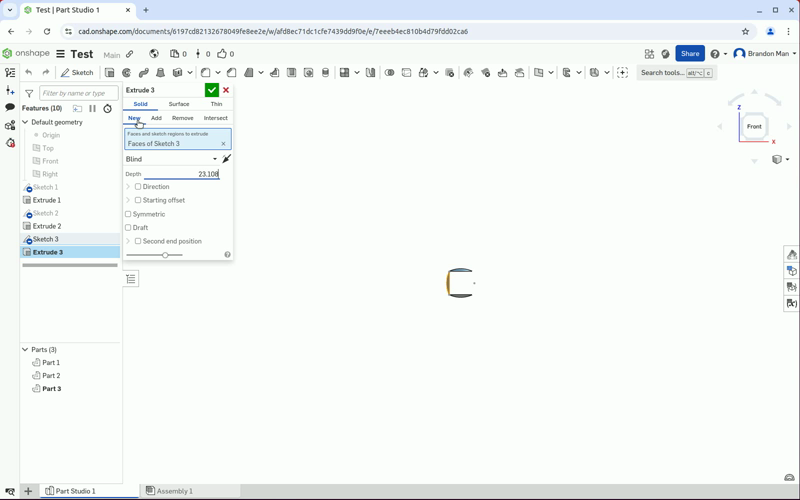
key(enter)
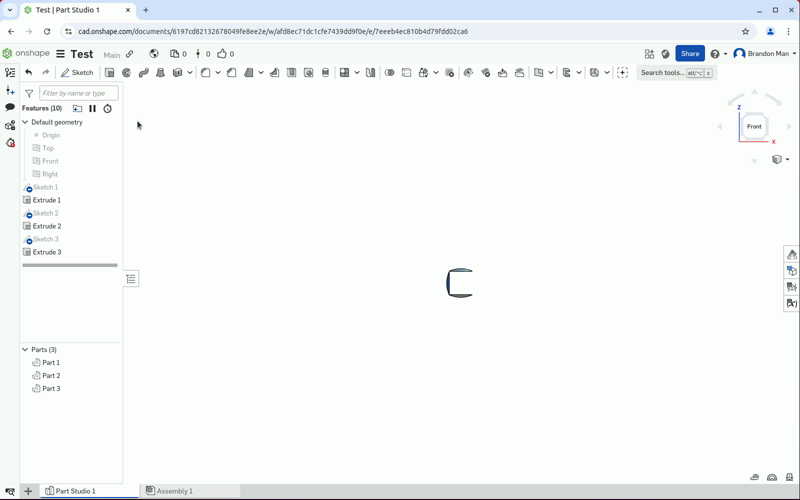
key(shift+h)
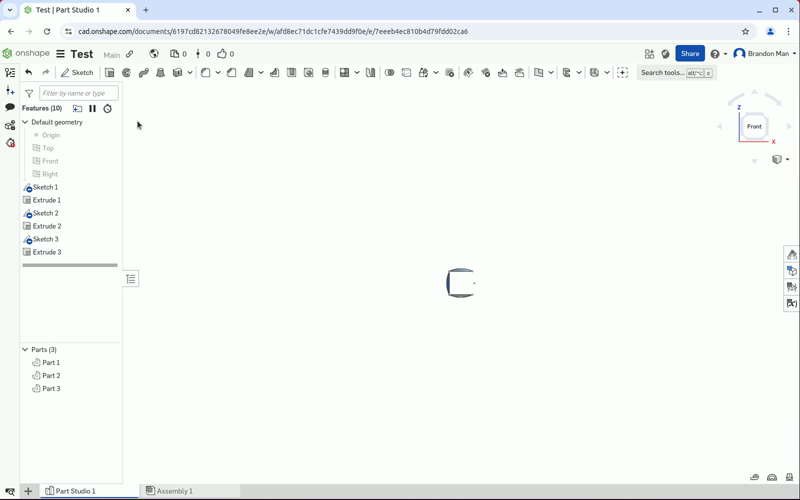
key(shift+h)
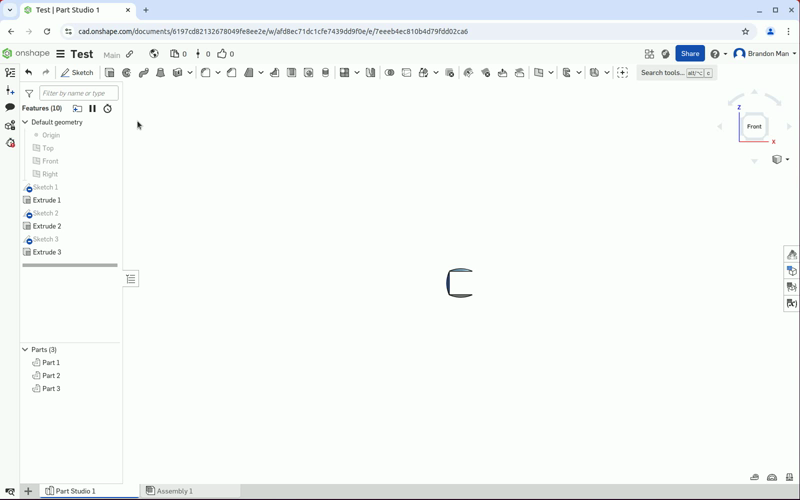
mouse_move(73, 189)
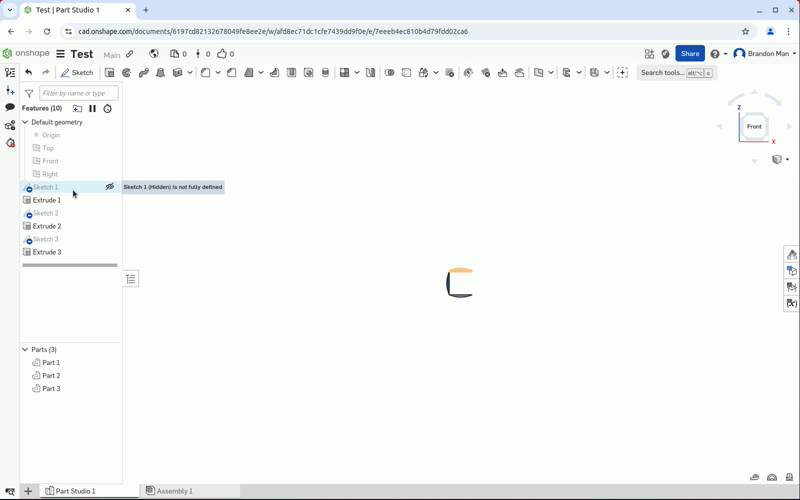
click(73, 189)
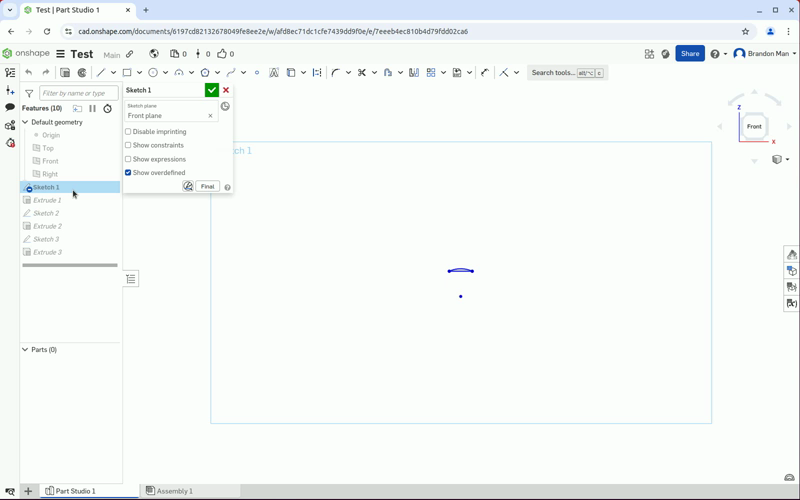
mouse_move(229, 92)
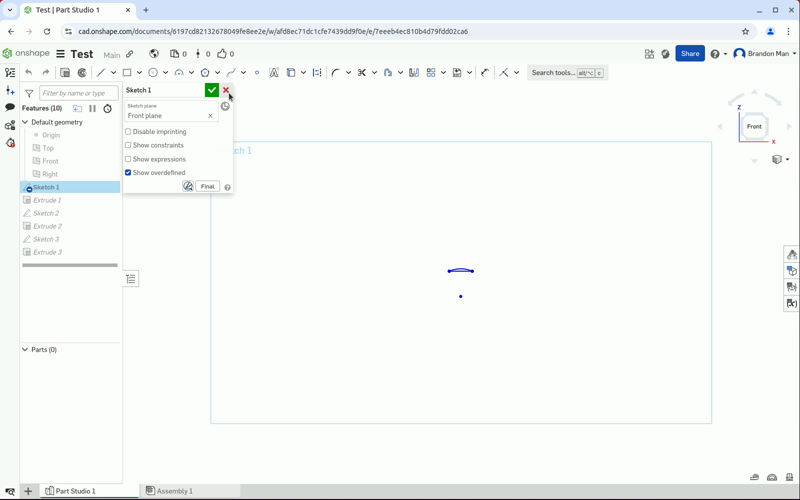
click(229, 92)
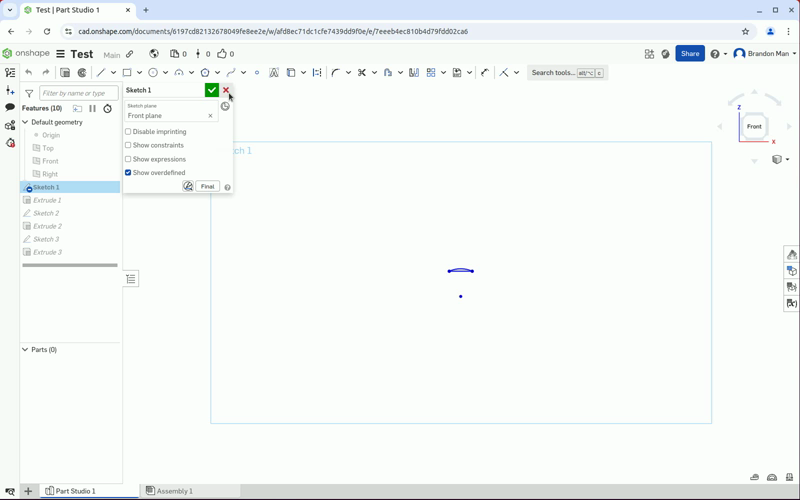
key(shift+s)
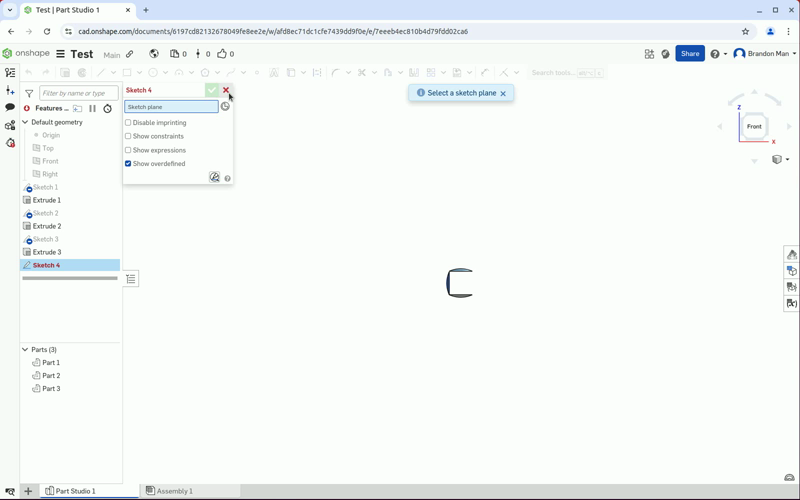
mouse_move(73, 163)
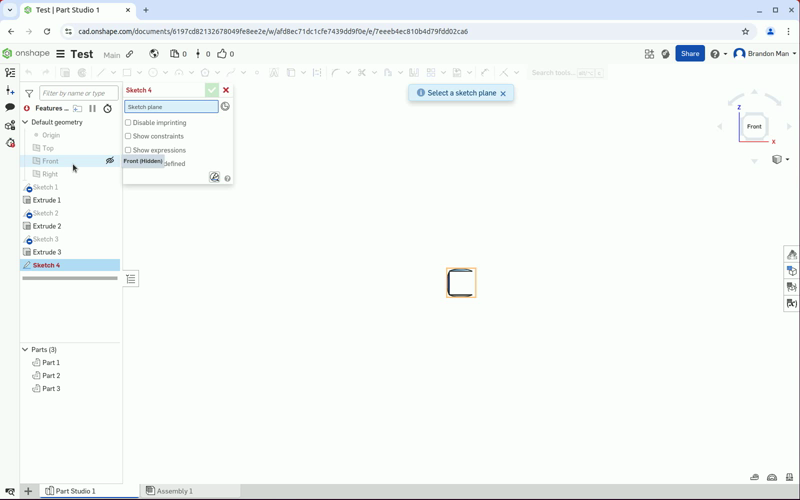
click(73, 163)
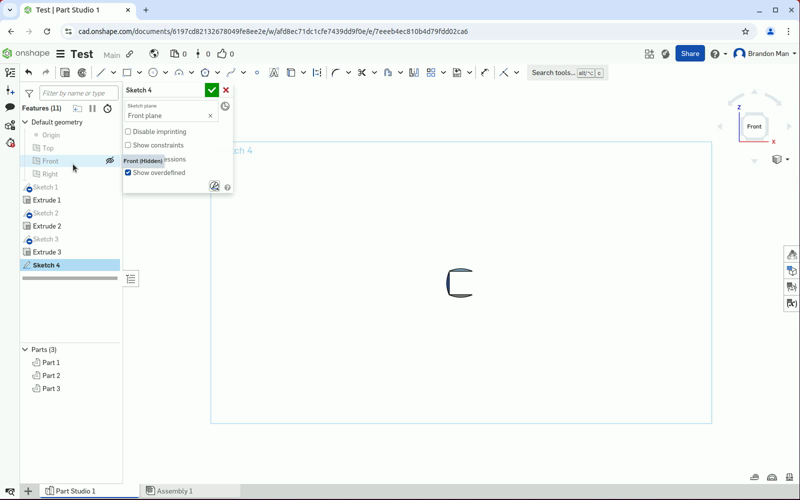
mouse_move(73, 352)
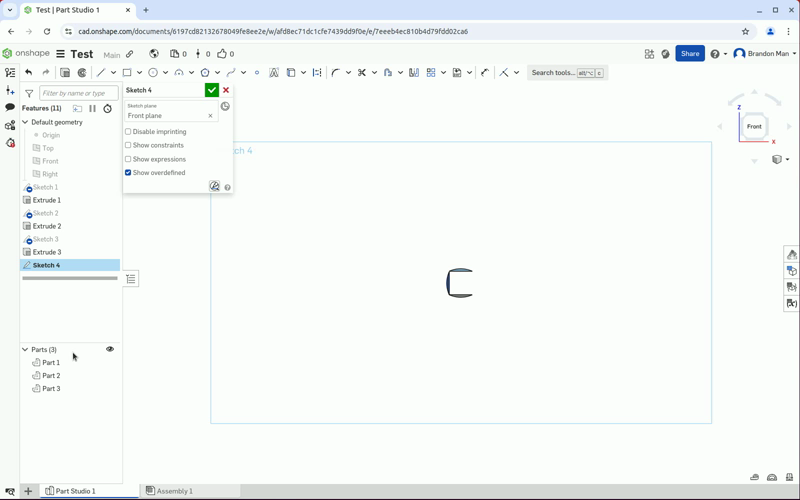
key(y)
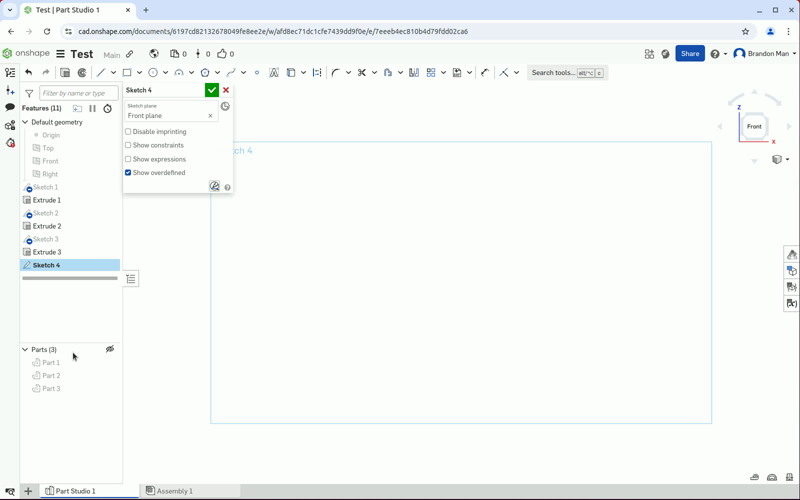
key(a)
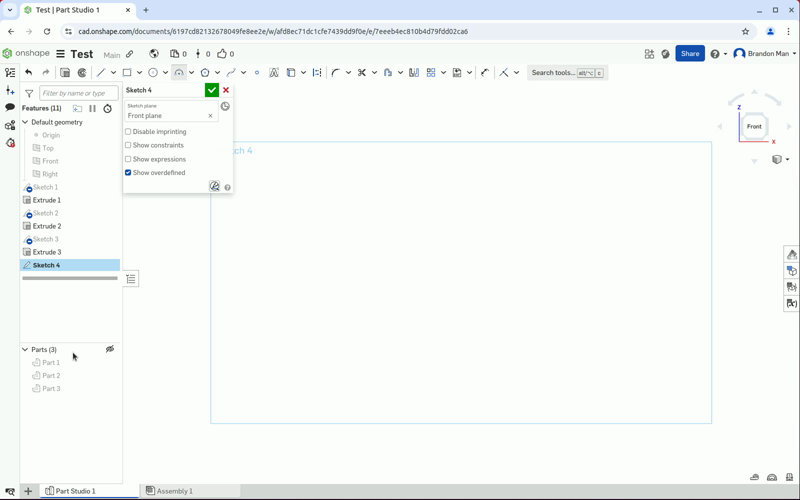
key_down(shift)
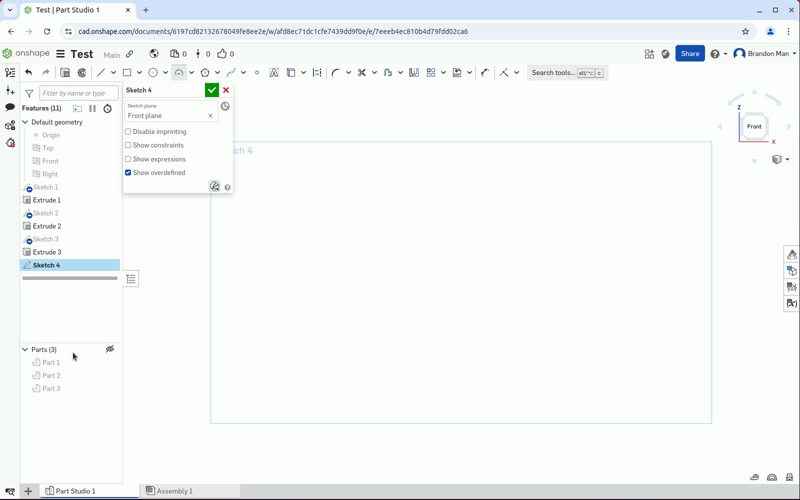
mouse_move(472, 294)
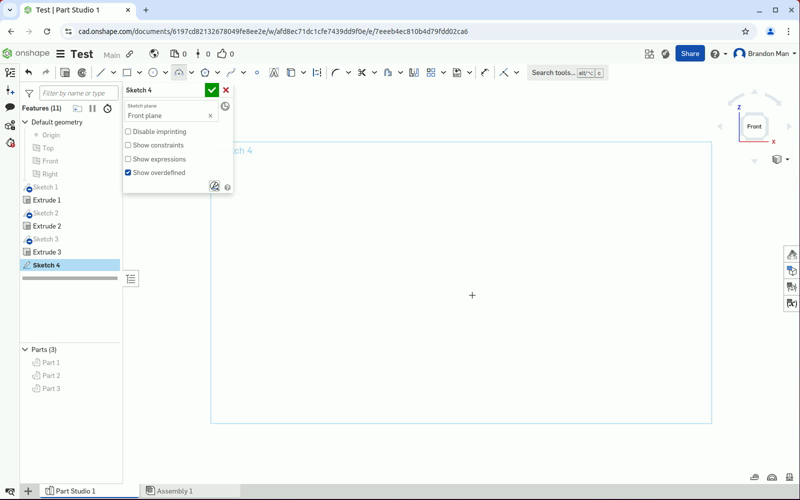
click(472, 294)
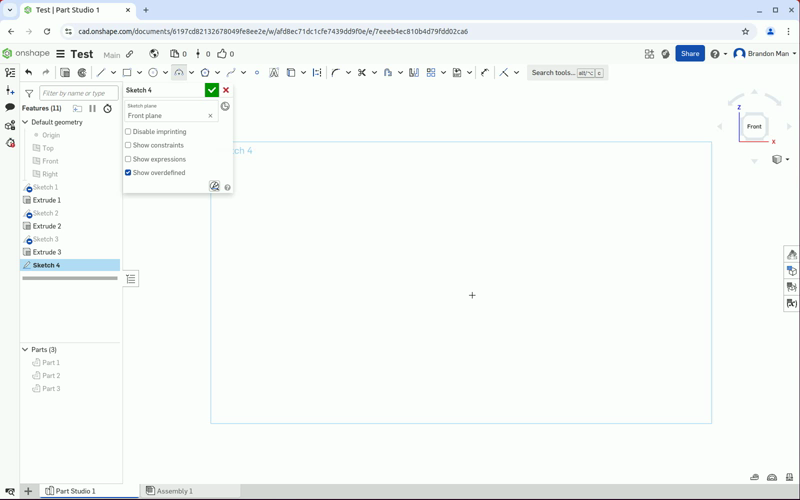
key_up(shift)
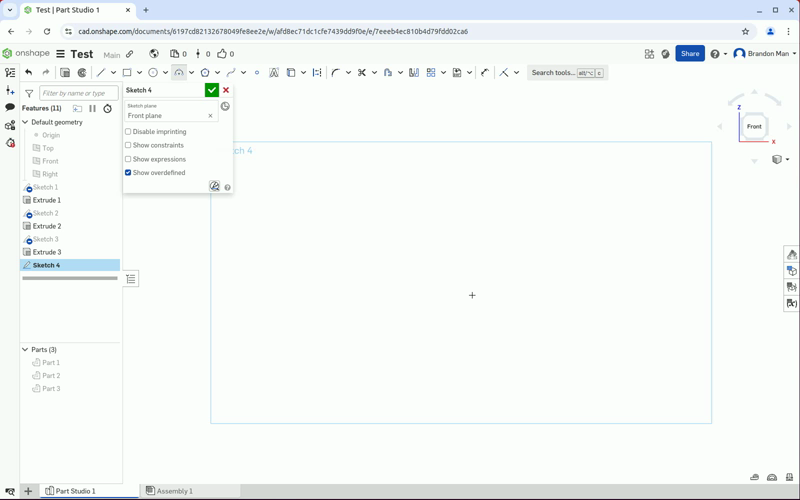
key_down(shift)
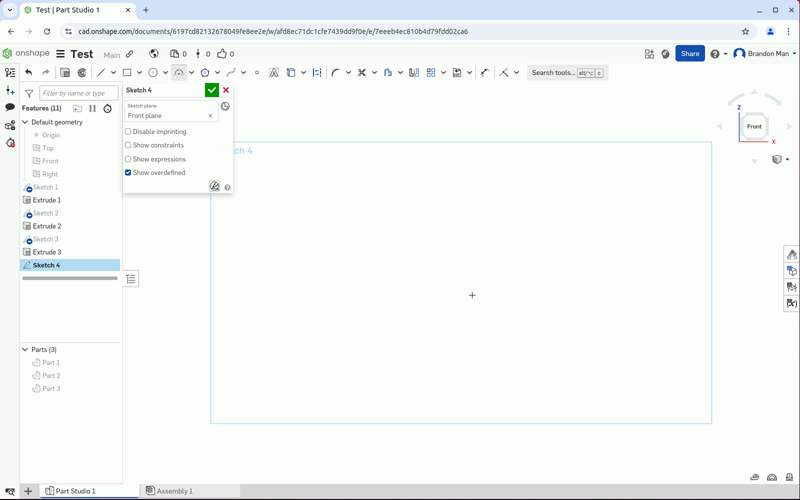
mouse_move(472, 271)
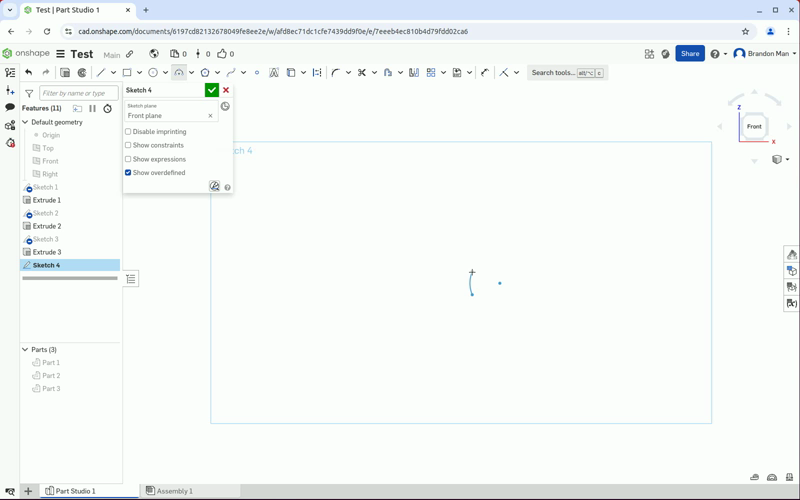
click(472, 271)
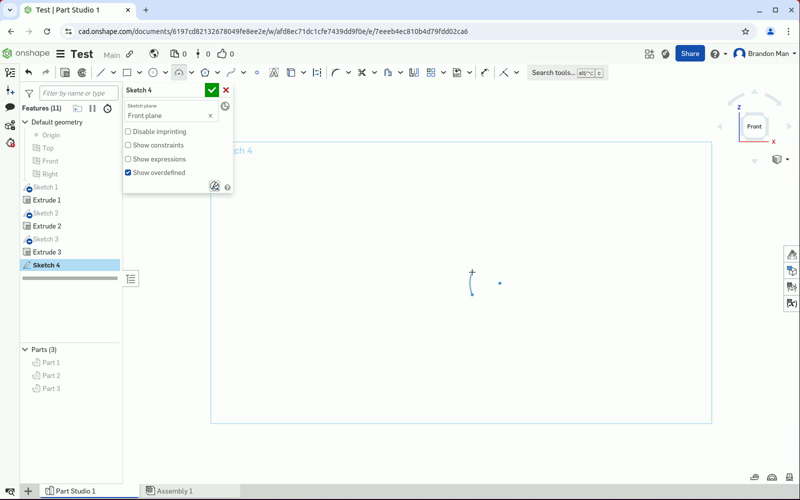
mouse_move(474, 282)
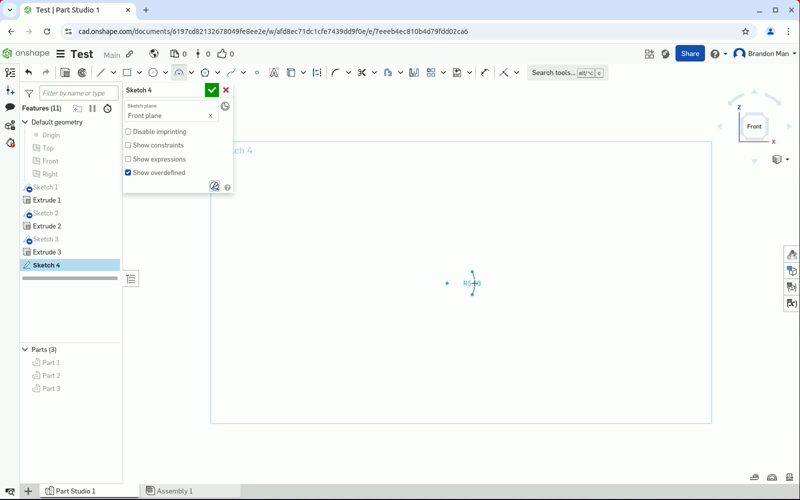
click(474, 282)
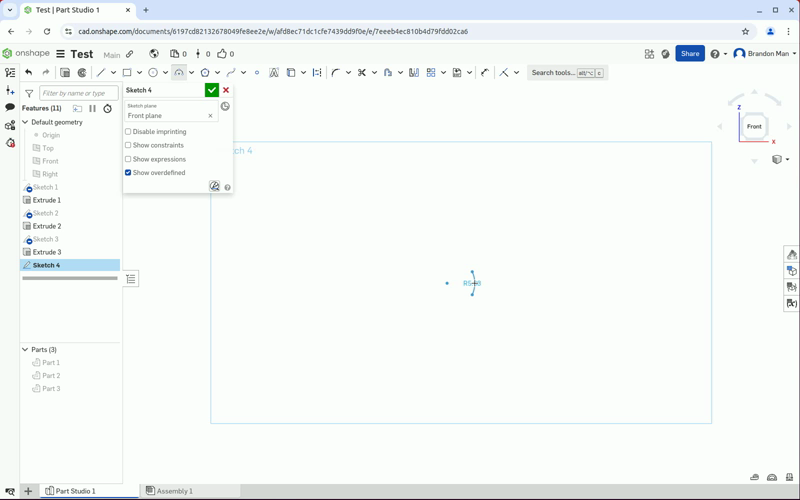
key_up(shift)
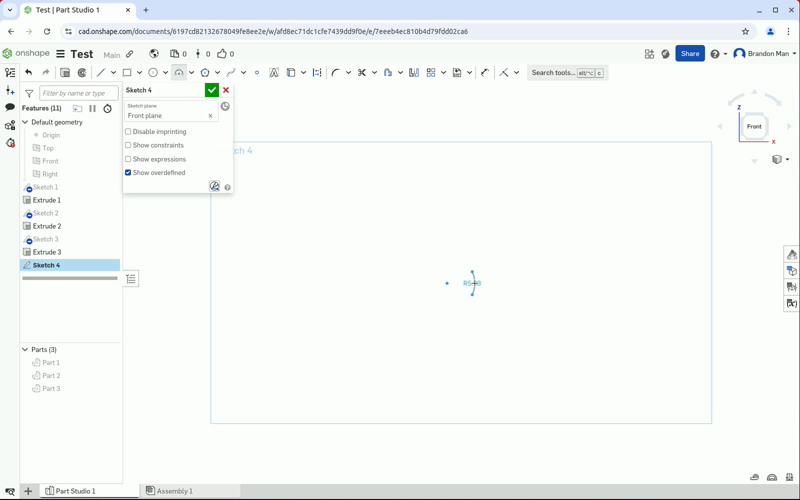
key(esc)
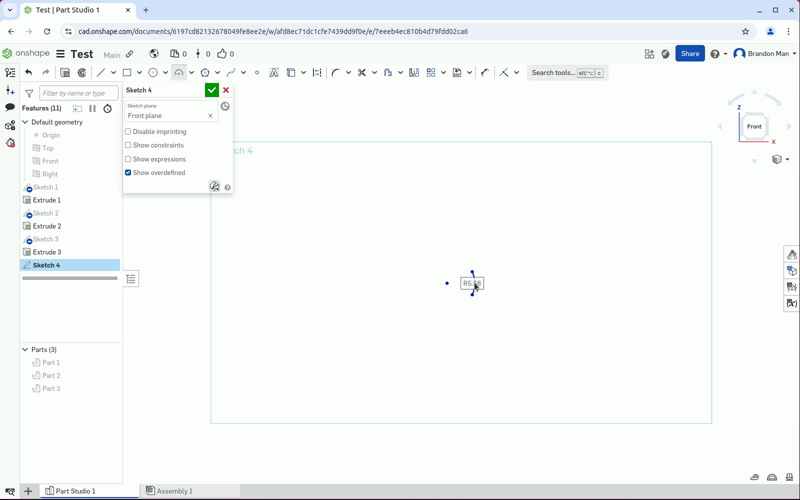
key(l)
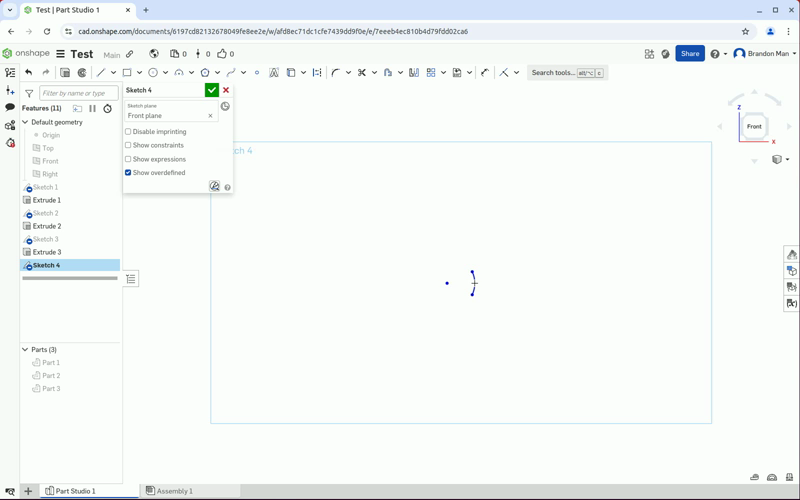
mouse_move(472, 271)
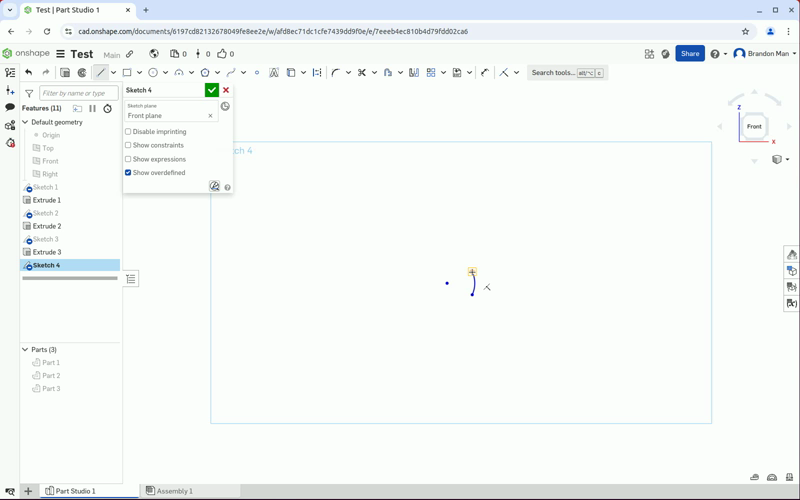
click(472, 271)
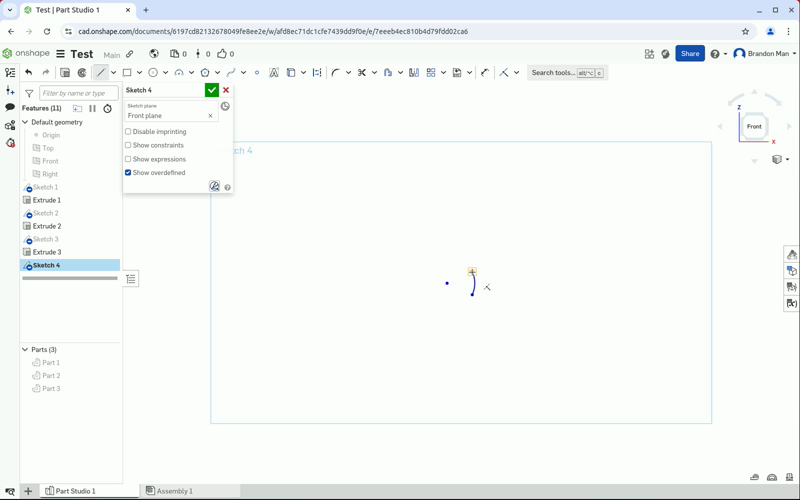
mouse_move(502, 271)
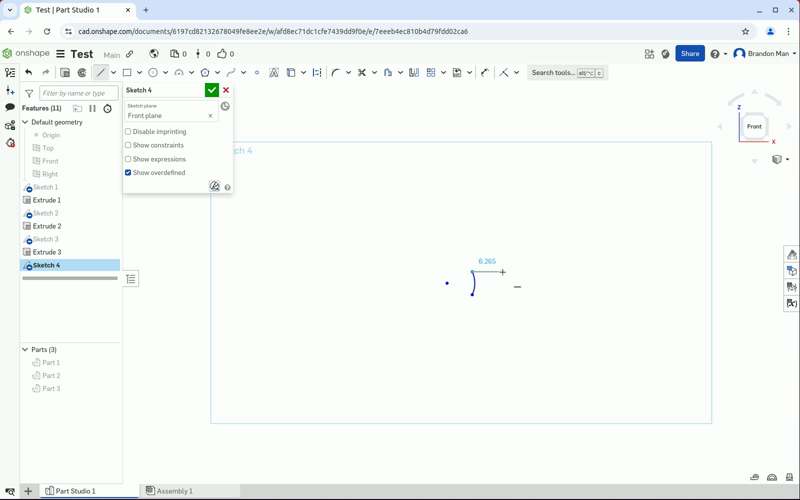
key_down(shift)
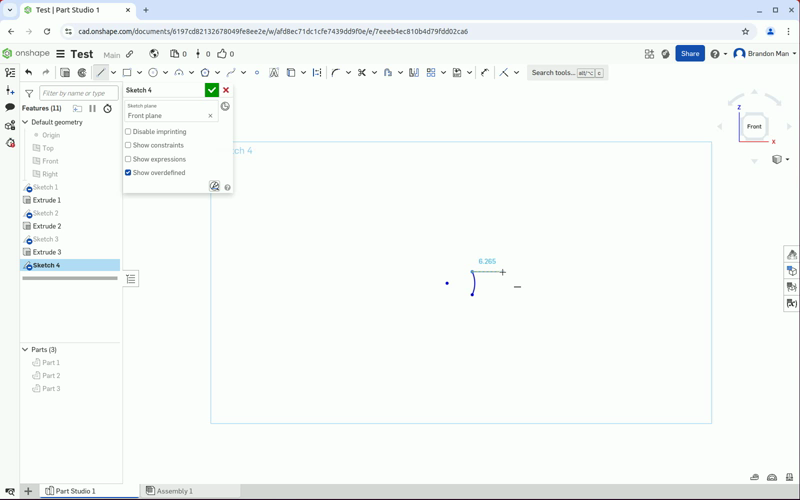
mouse_move(472, 294)
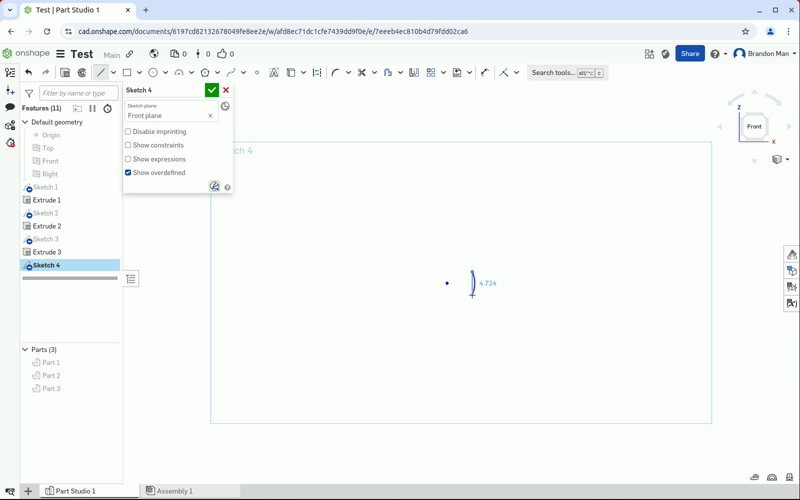
key_up(shift)
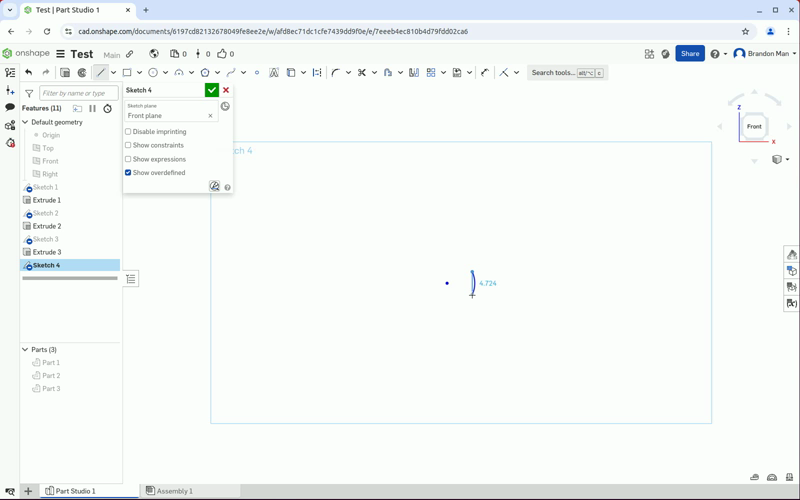
click(472, 294)
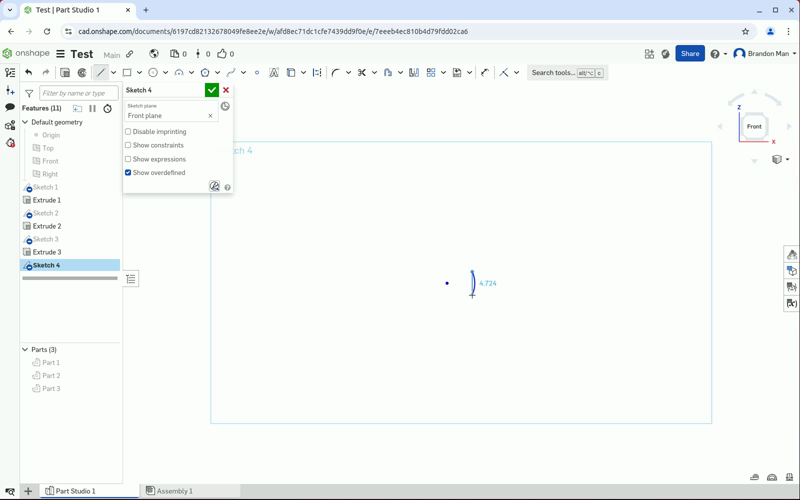
key(esc)
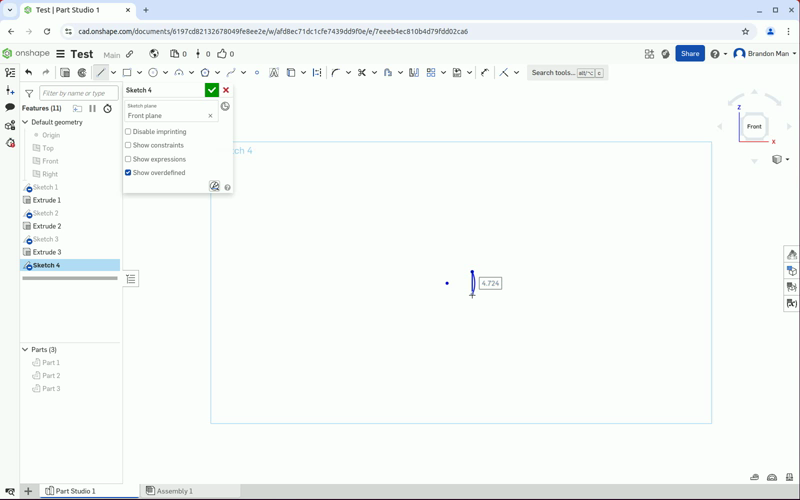
mouse_move(472, 284)
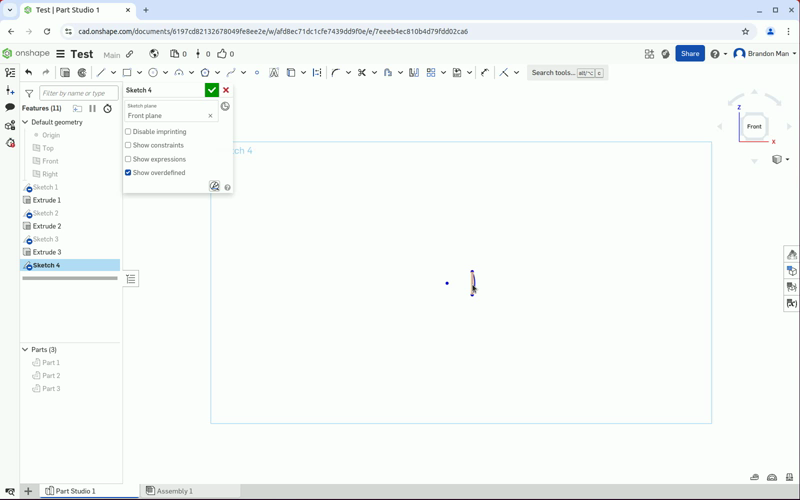
scroll(6)
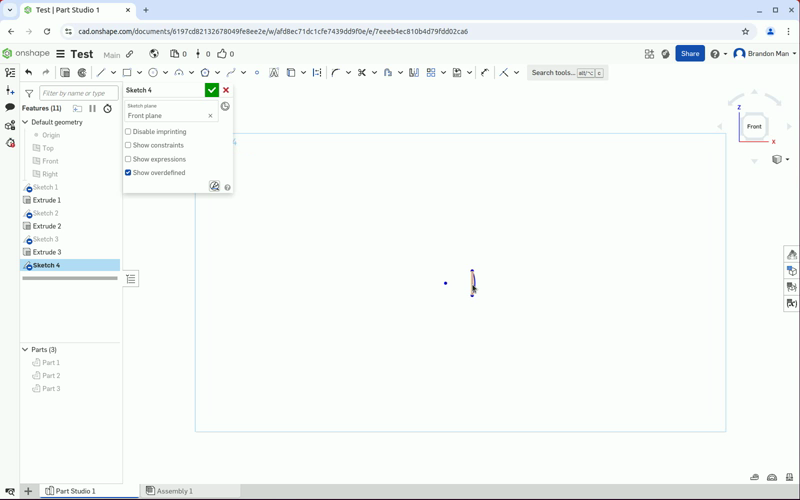
scroll(6)
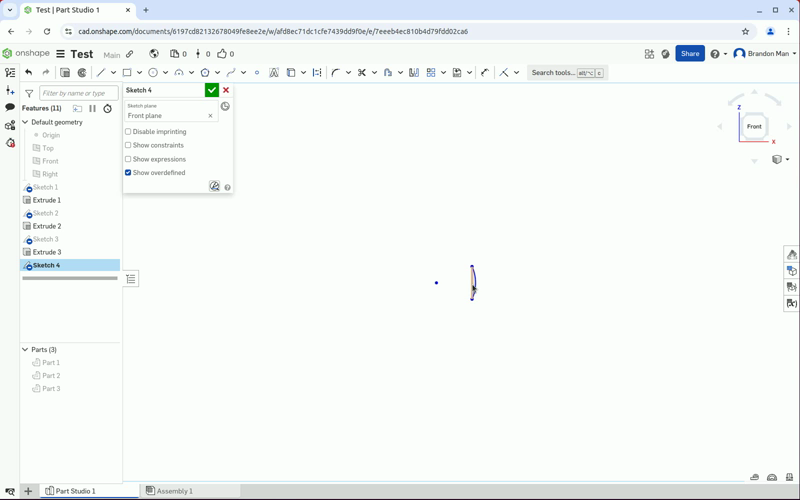
scroll(6)
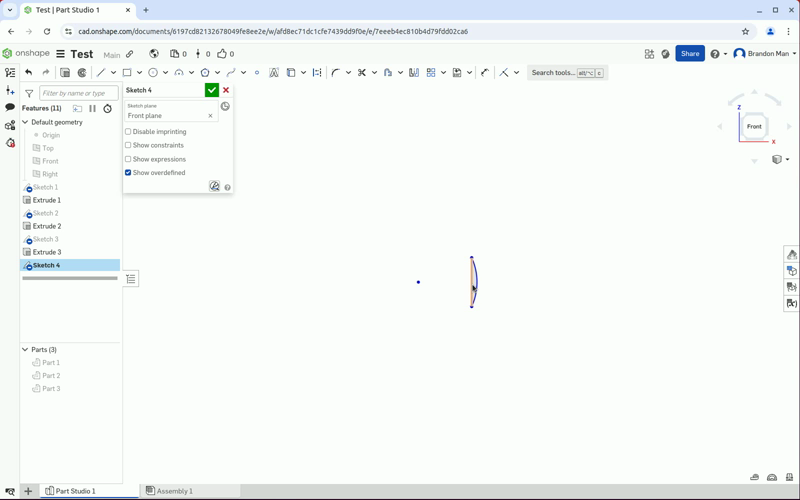
scroll(6)
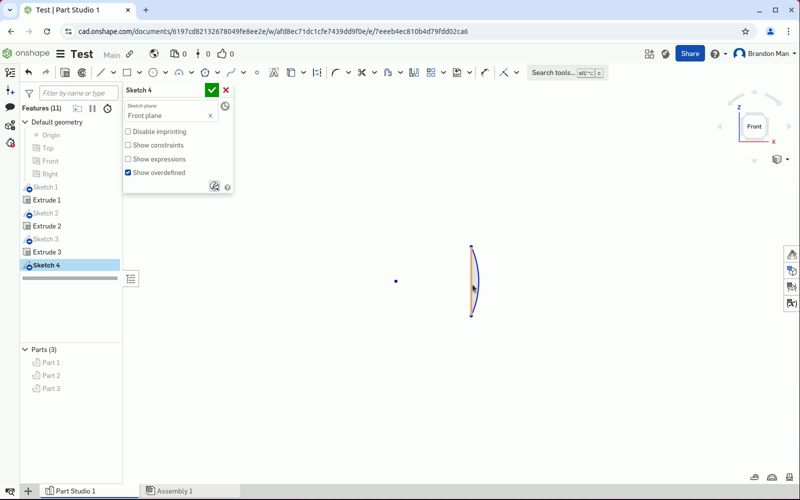
scroll(6)
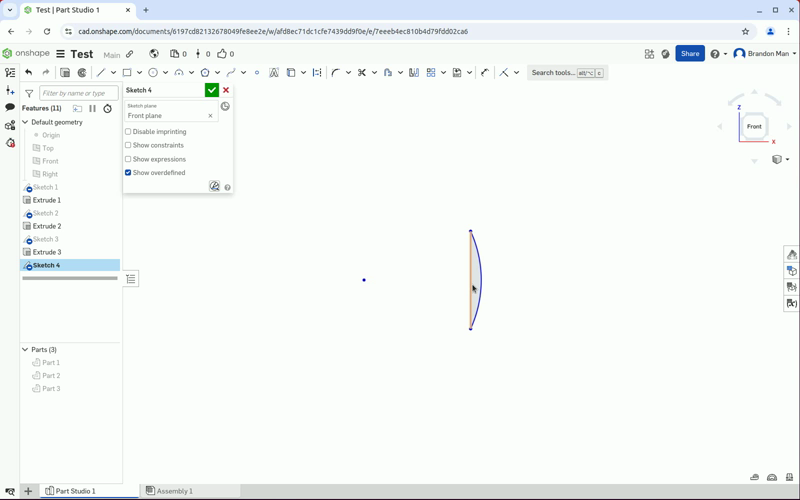
scroll(6)
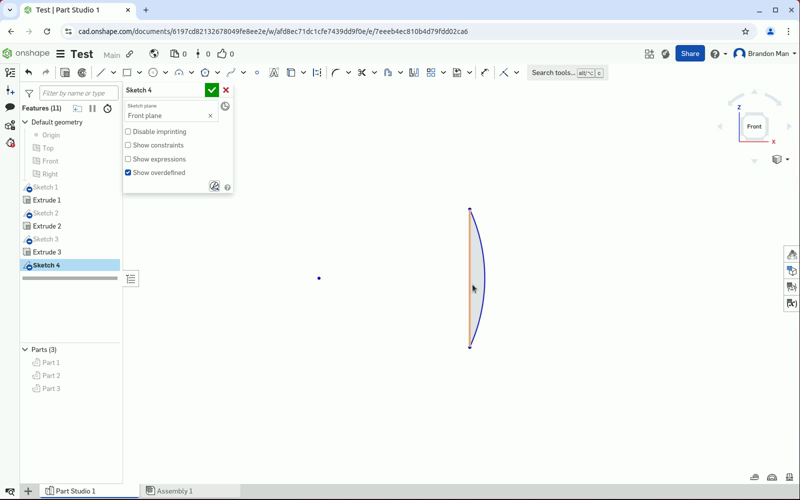
scroll(6)
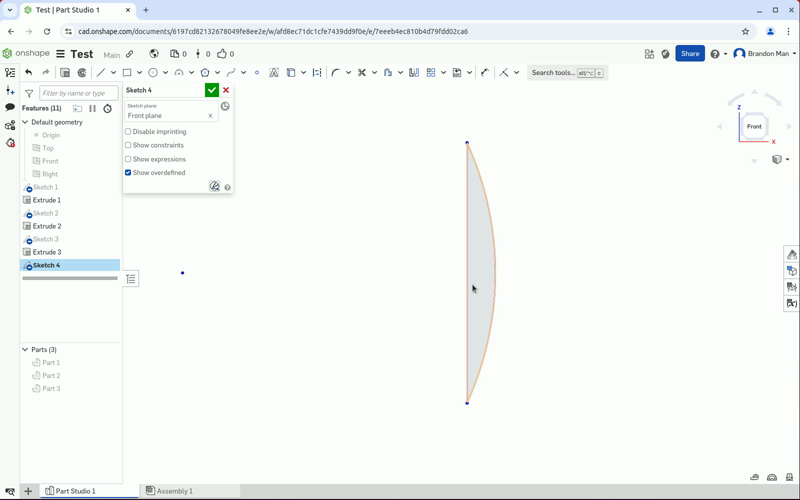
click(472, 284)
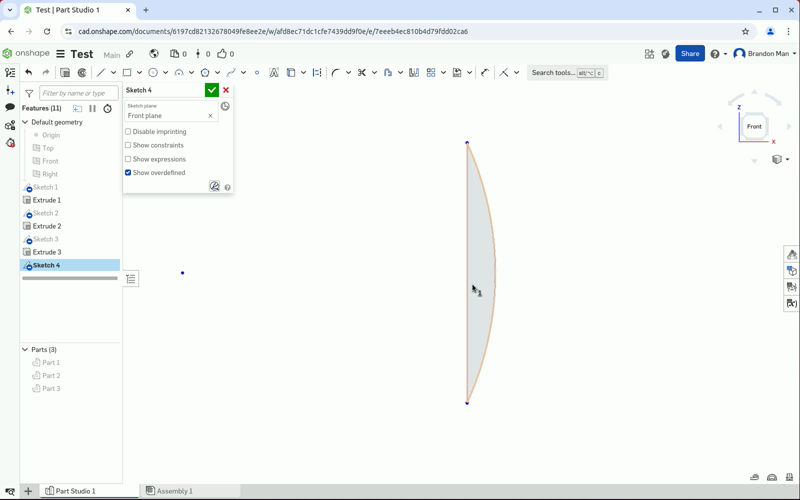
scroll(-6)
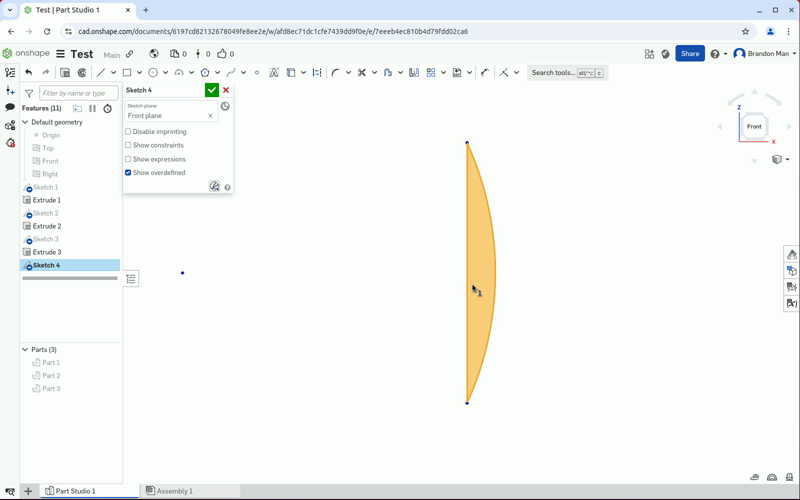
scroll(-6)
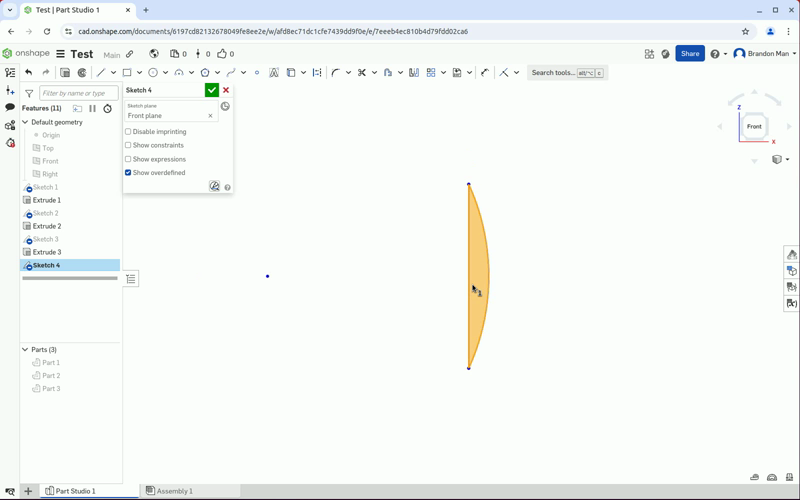
scroll(-6)
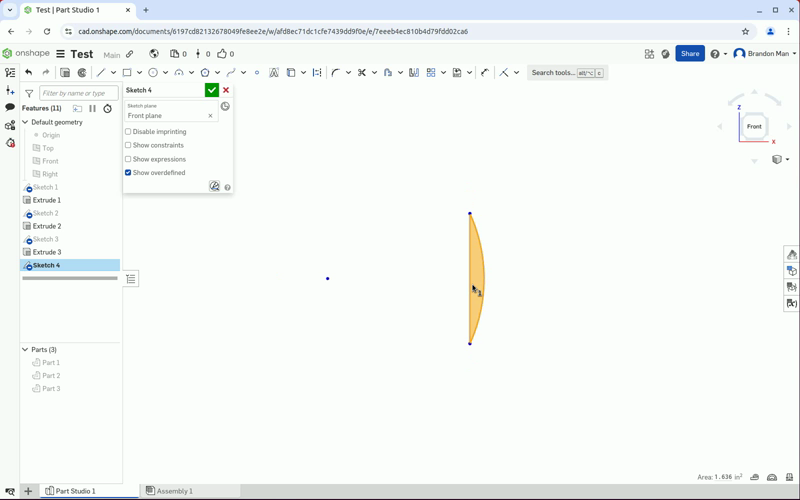
scroll(-6)
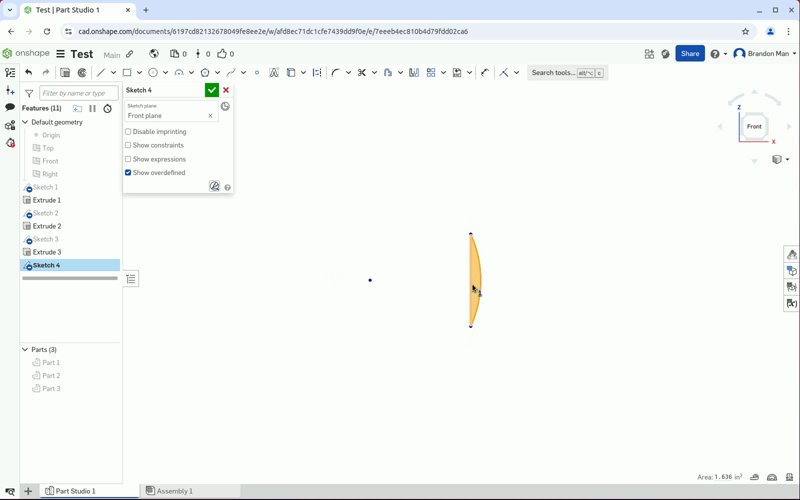
scroll(-6)
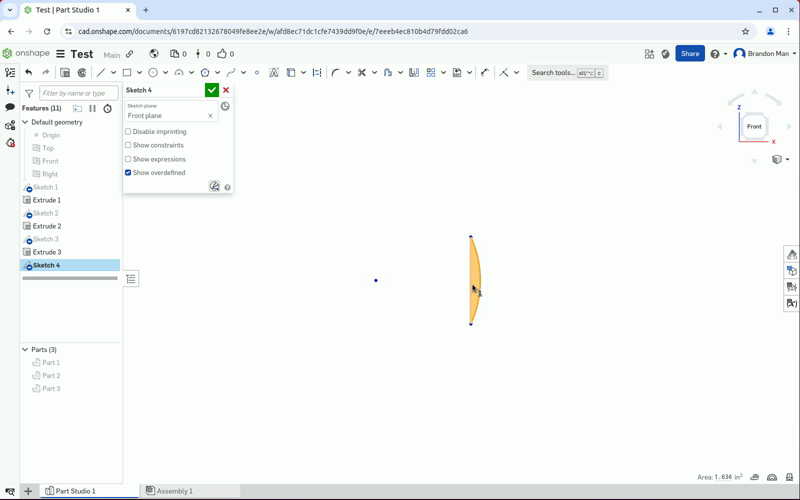
scroll(-6)
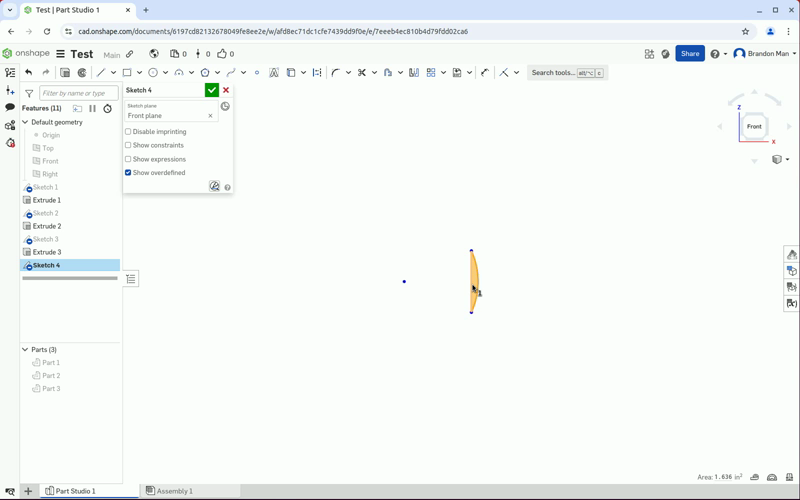
scroll(-6)
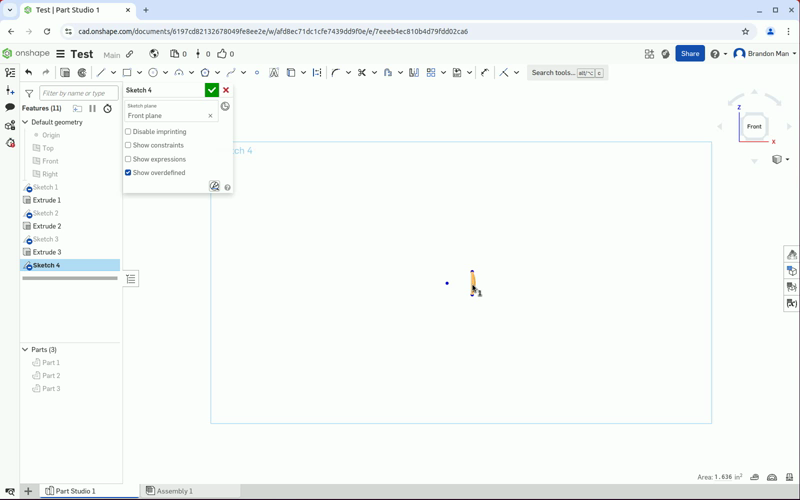
mouse_move(73, 352)
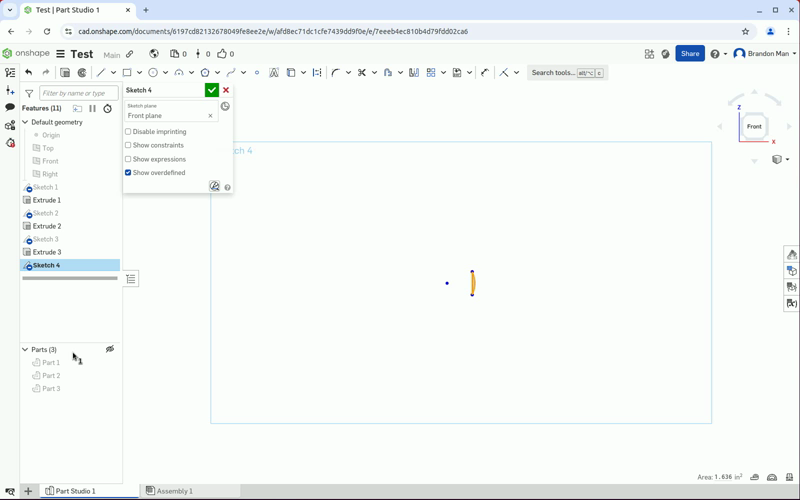
key(shift+y)
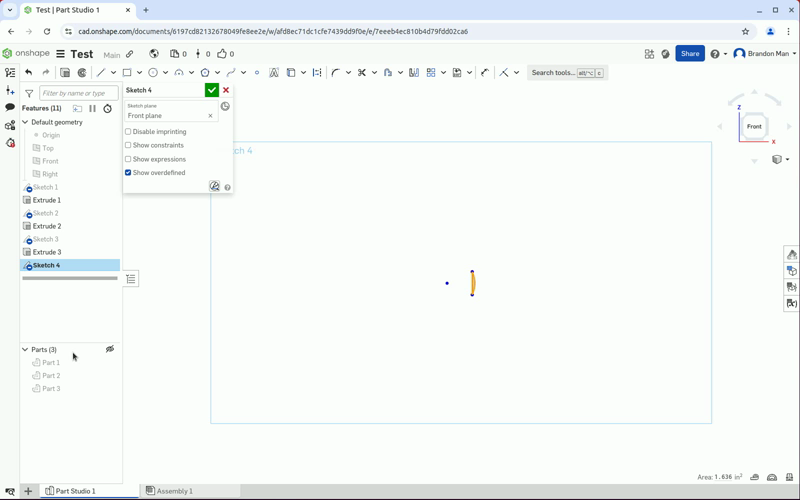
key(shift+e)
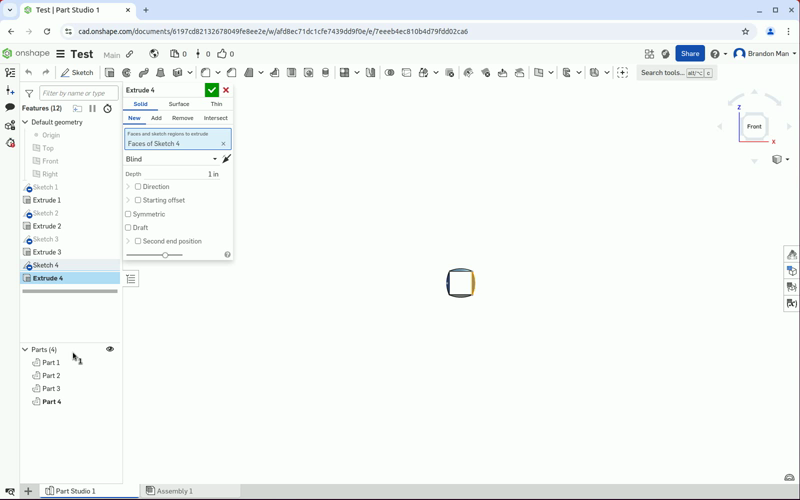
mouse_move(143, 106)
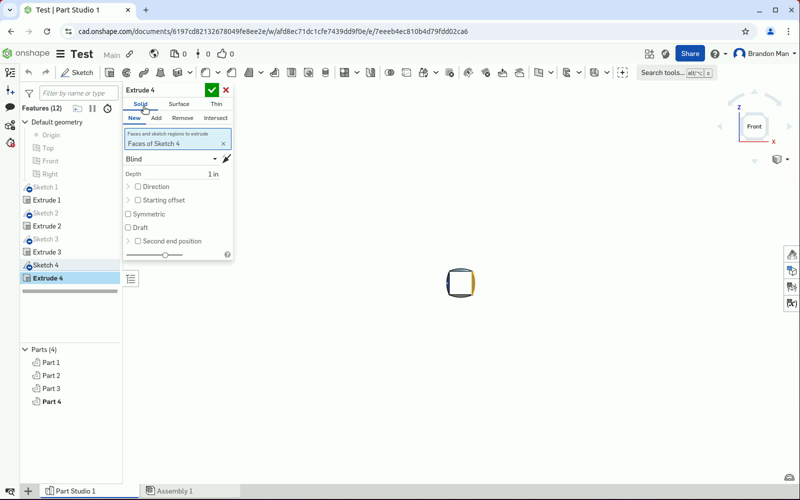
click(143, 106)
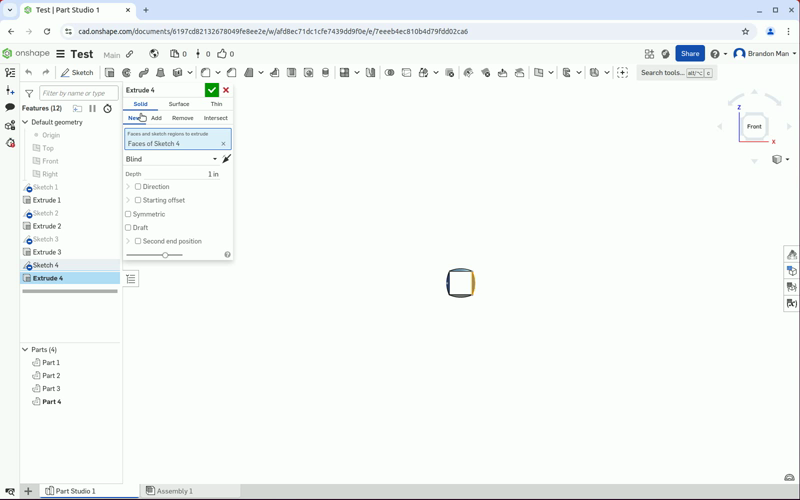
mouse_move(137, 120)
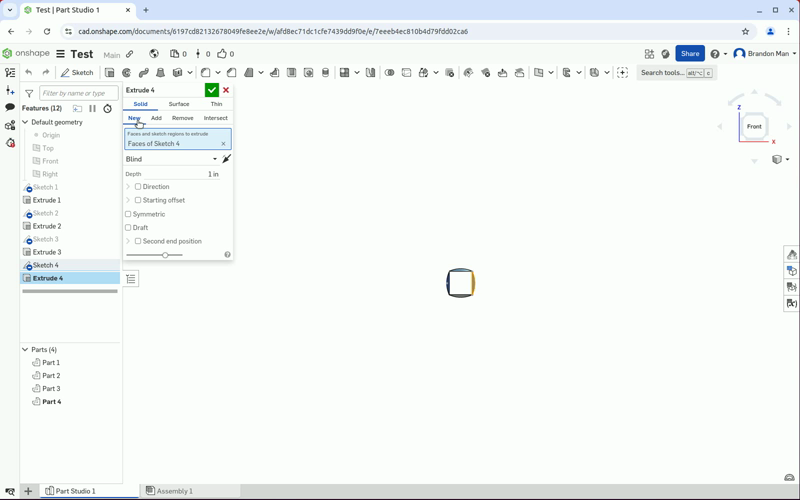
click(137, 120)
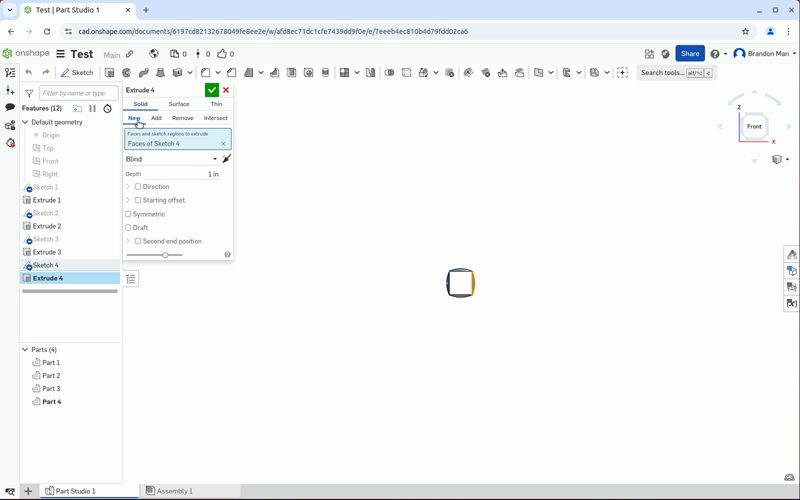
key(tab, 4)
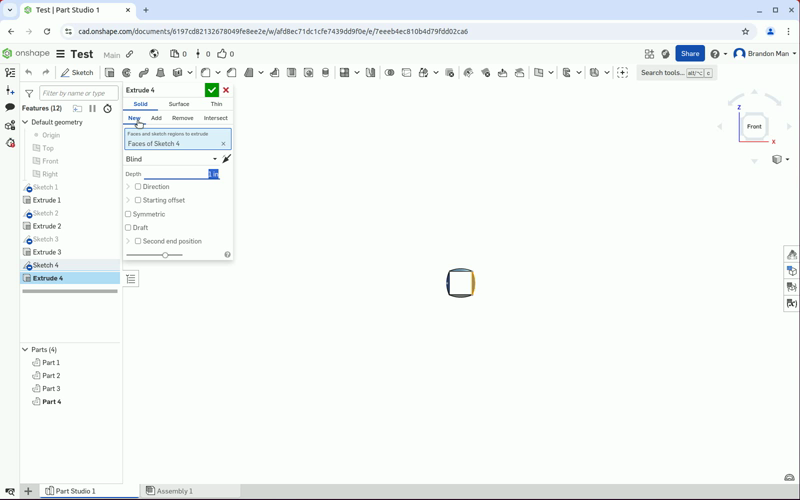
text(23.108)
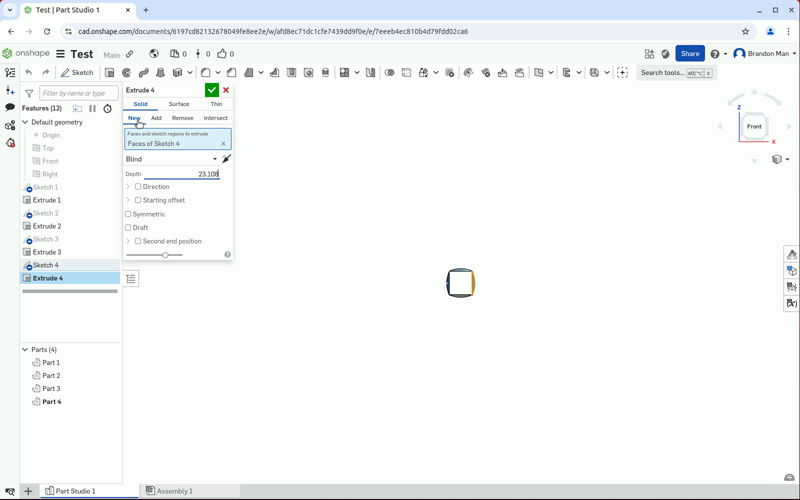
key(enter)
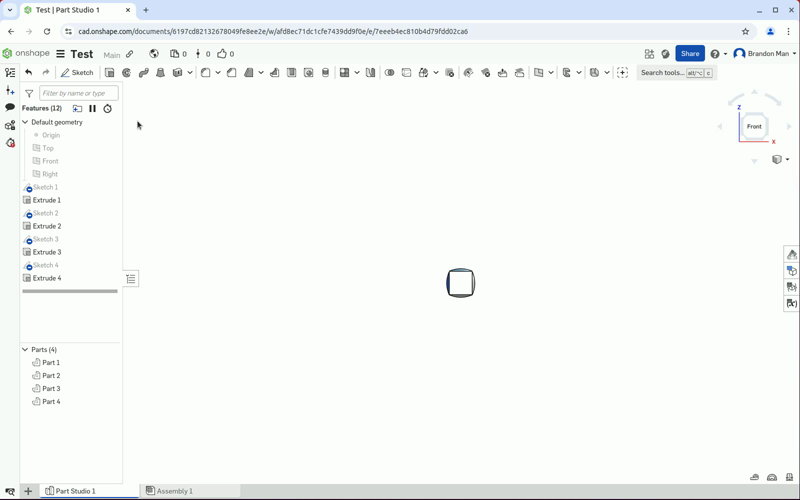
key(shift+h)
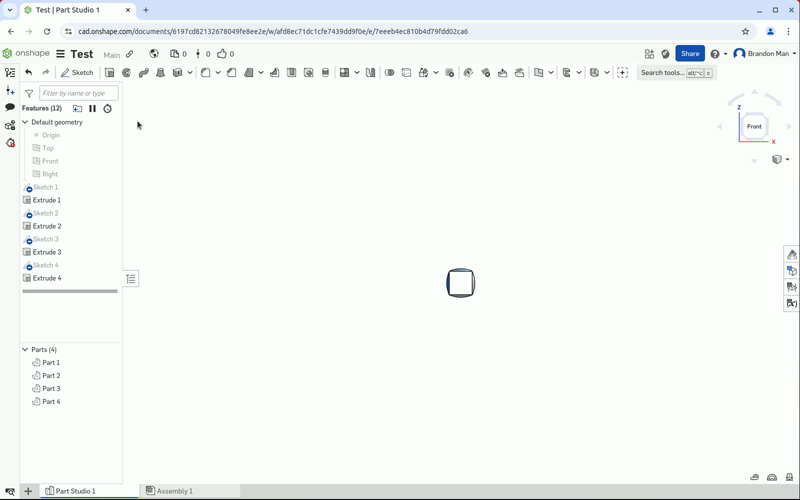
key(shift+h)
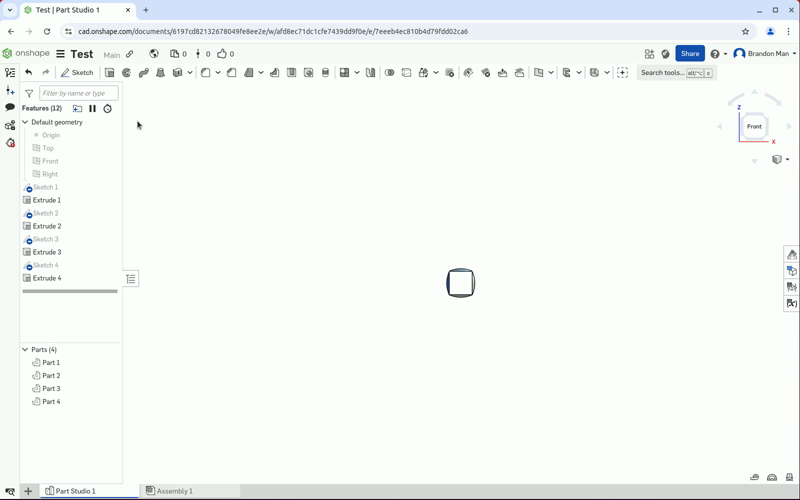
mouse_move(73, 189)
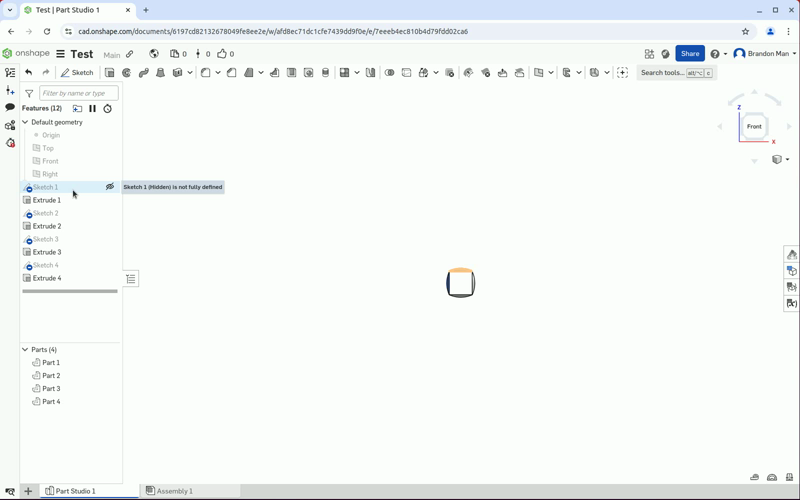
click(73, 189)
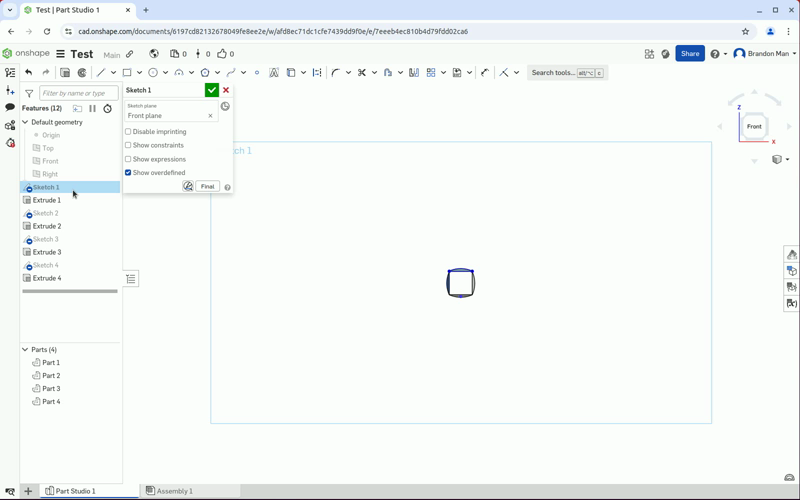
mouse_move(229, 92)
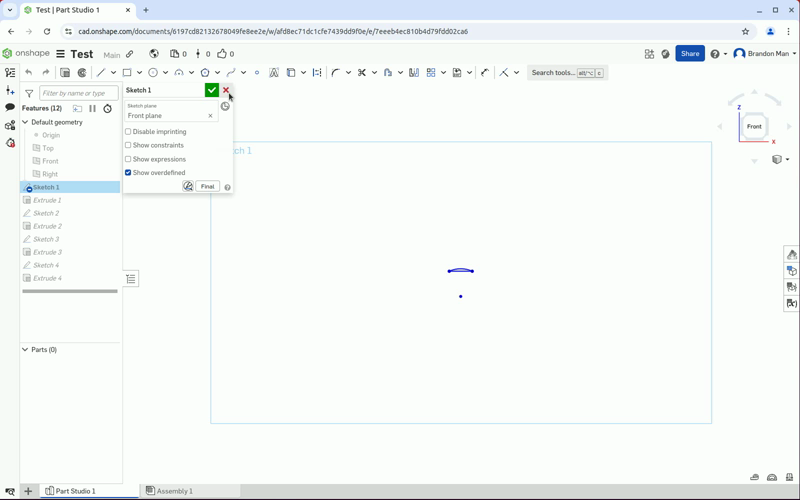
click(229, 92)
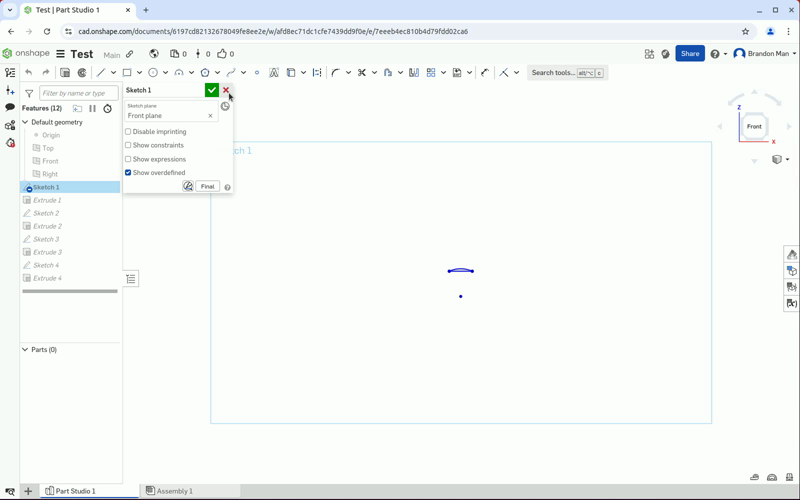
key(shift+s)
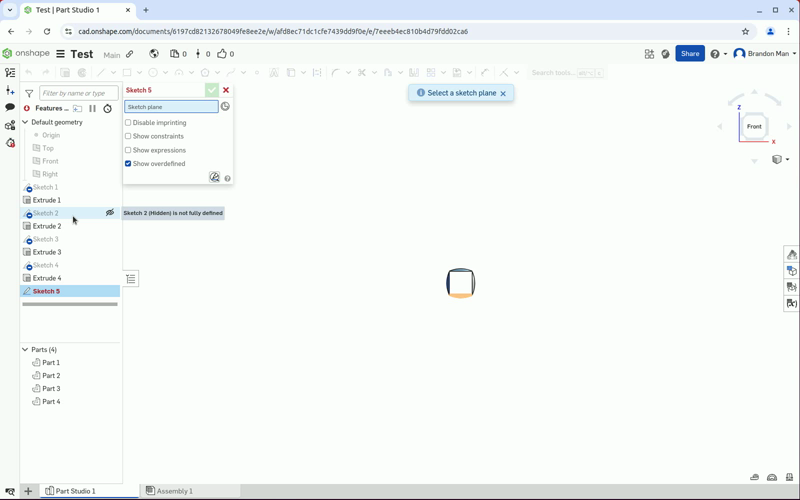
scroll(3)
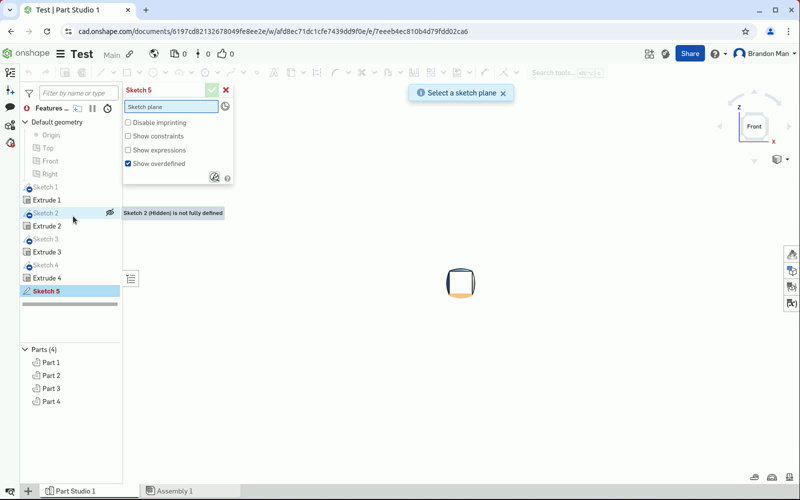
mouse_move(73, 163)
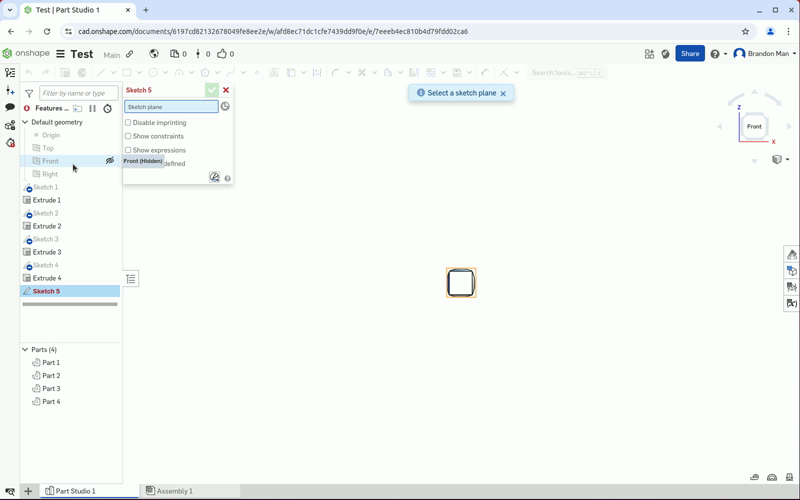
click(73, 163)
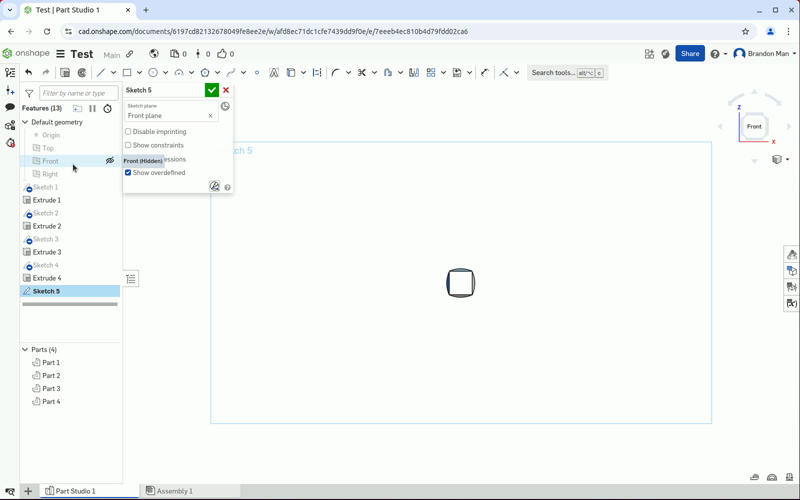
mouse_move(73, 352)
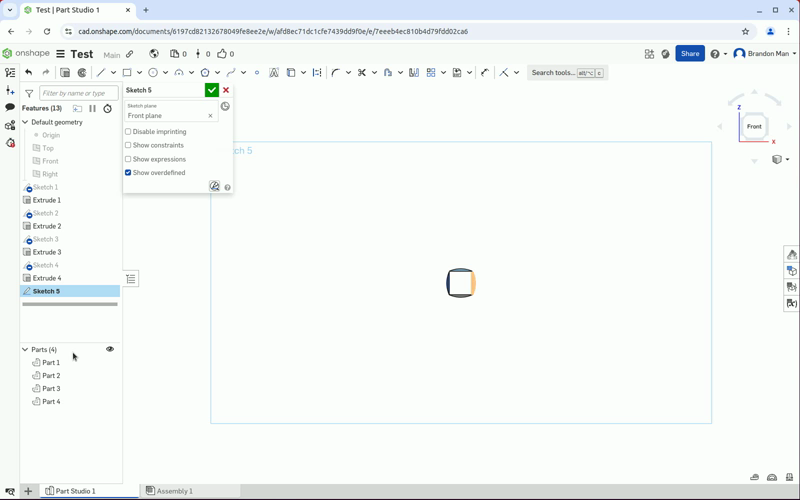
key(y)
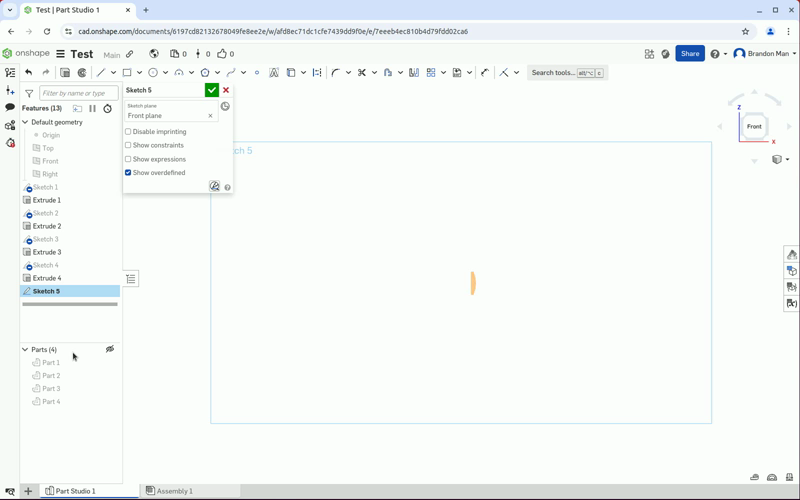
key(l)
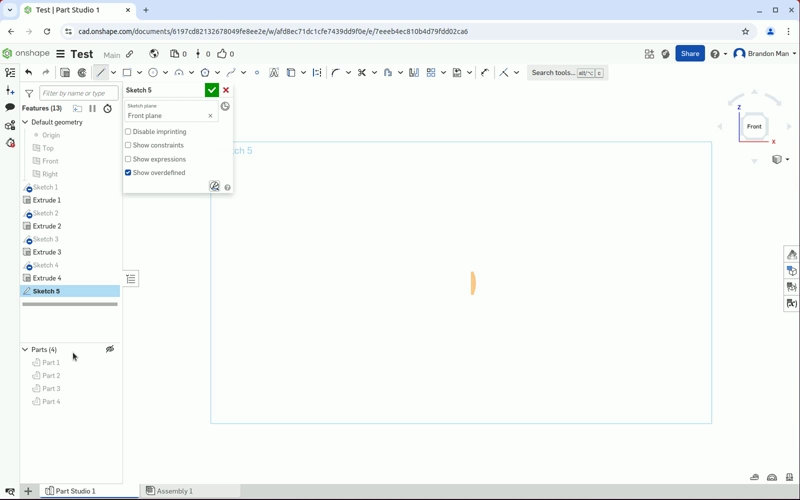
key_down(shift)
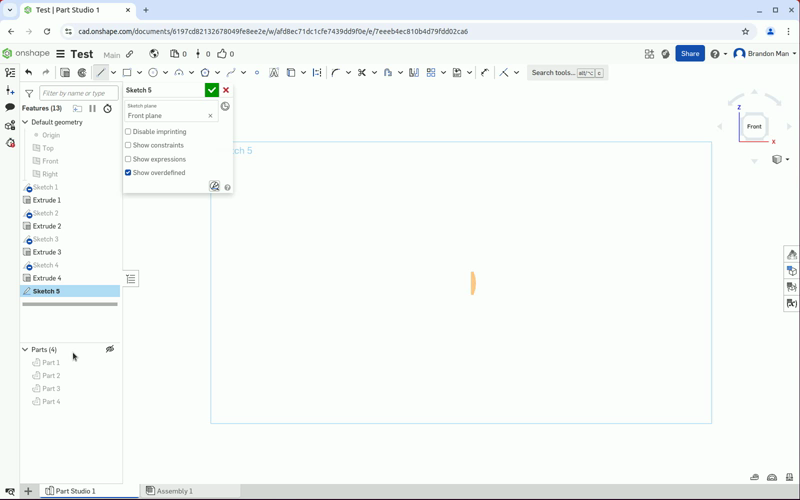
mouse_move(449, 294)
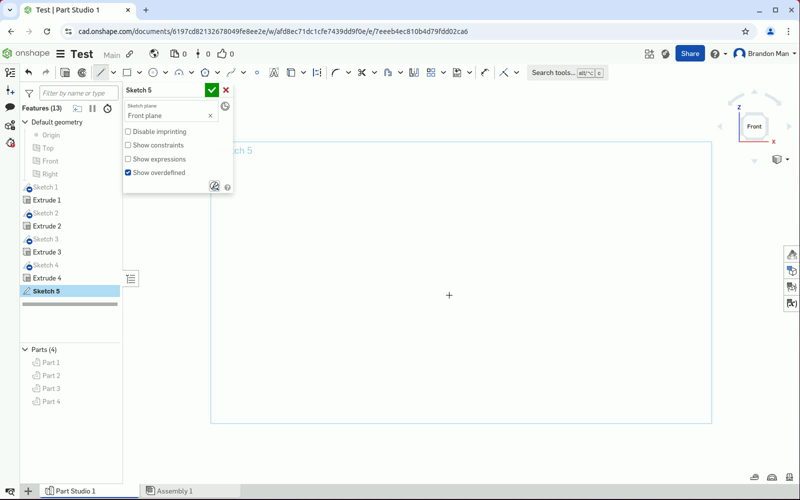
click(449, 294)
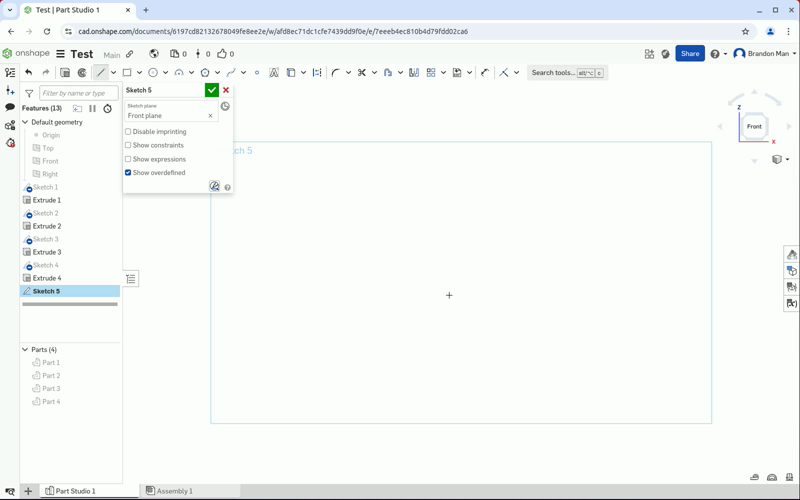
key_up(shift)
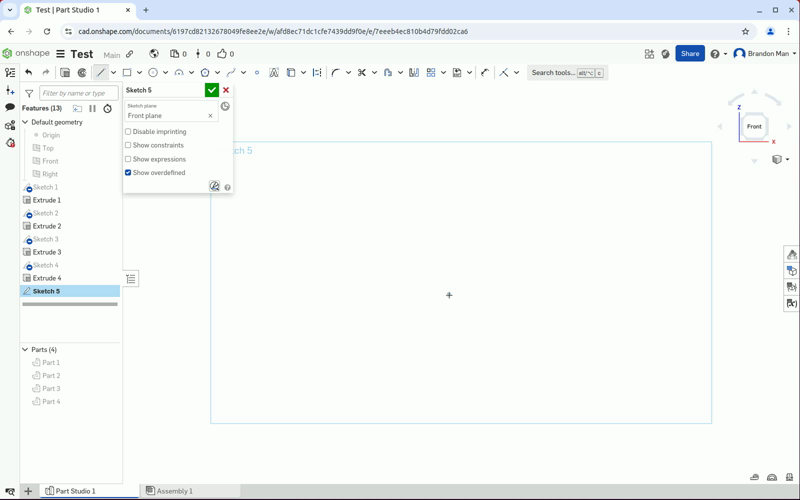
key_down(shift)
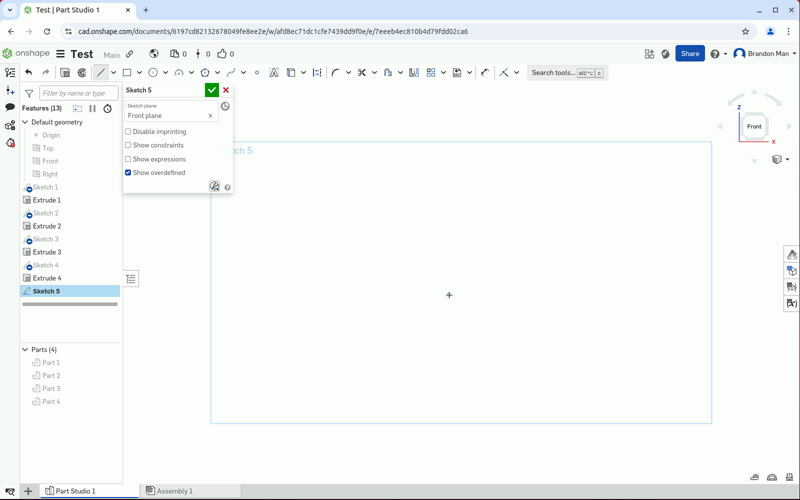
mouse_move(479, 294)
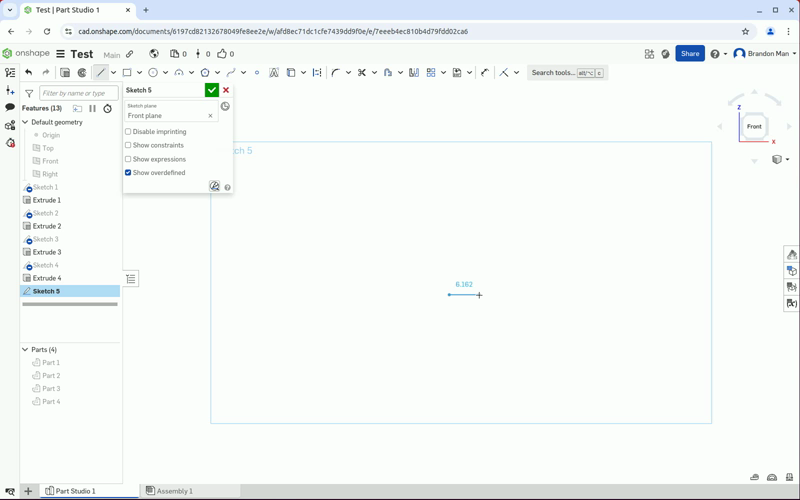
mouse_move(472, 294)
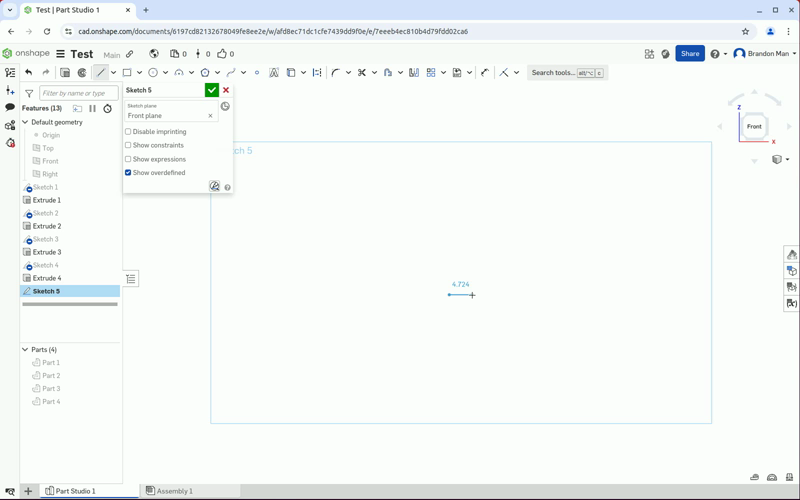
click(472, 294)
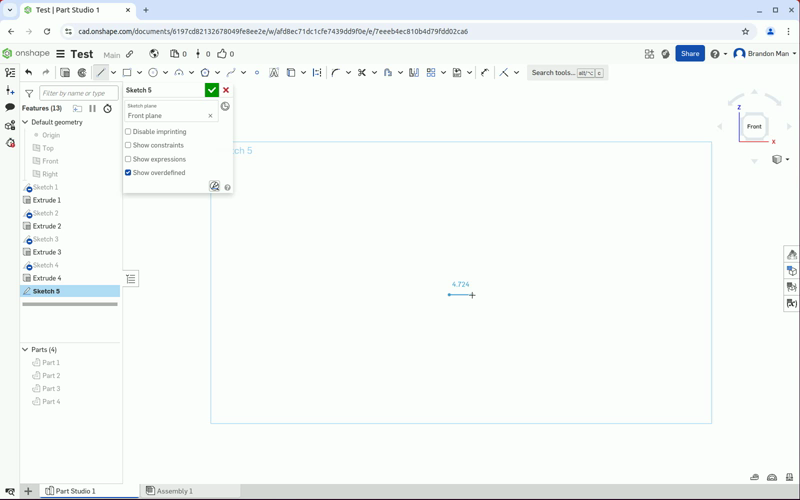
key_up(shift)
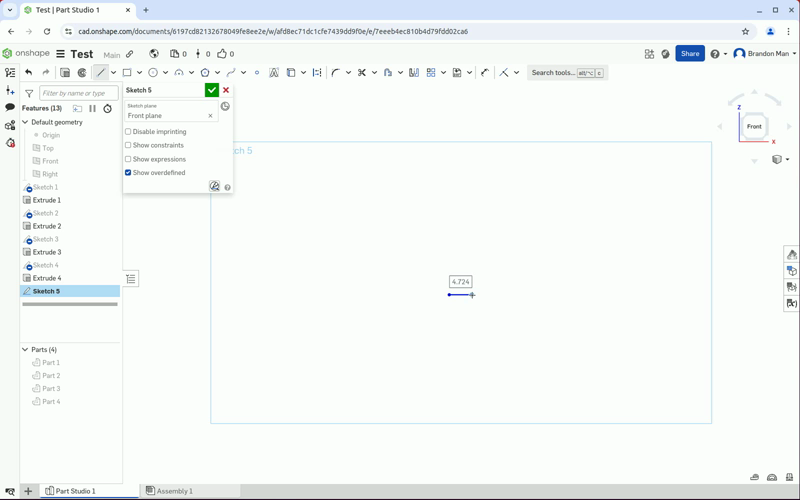
key_down(shift)
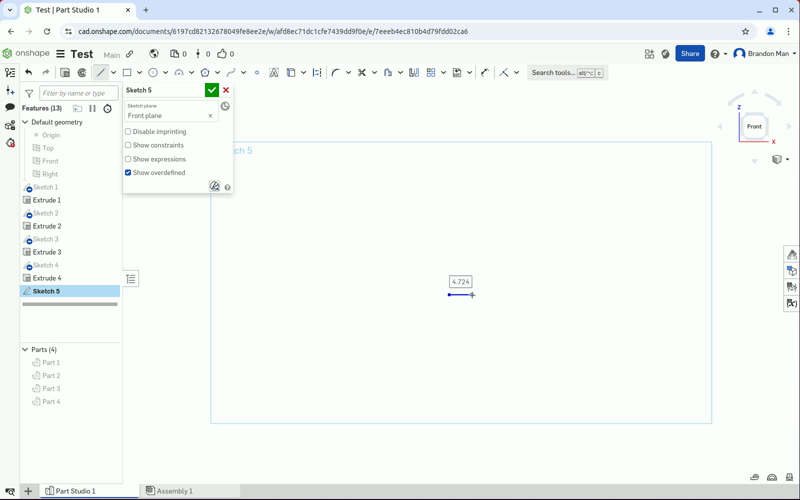
mouse_move(502, 294)
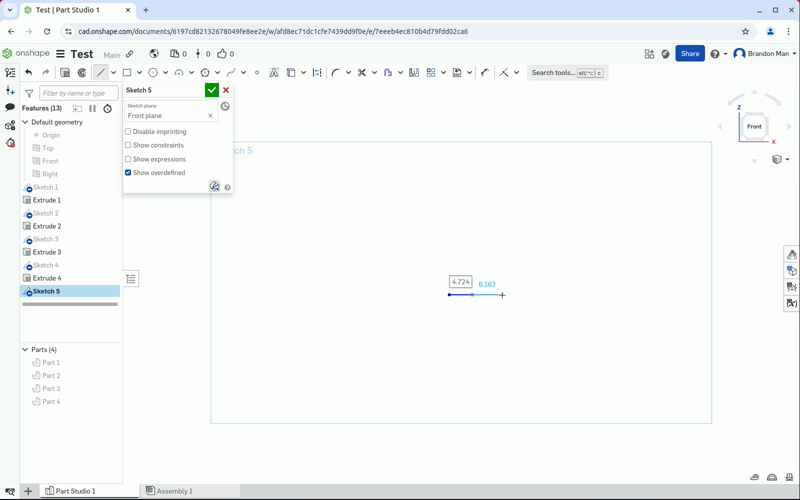
mouse_move(472, 271)
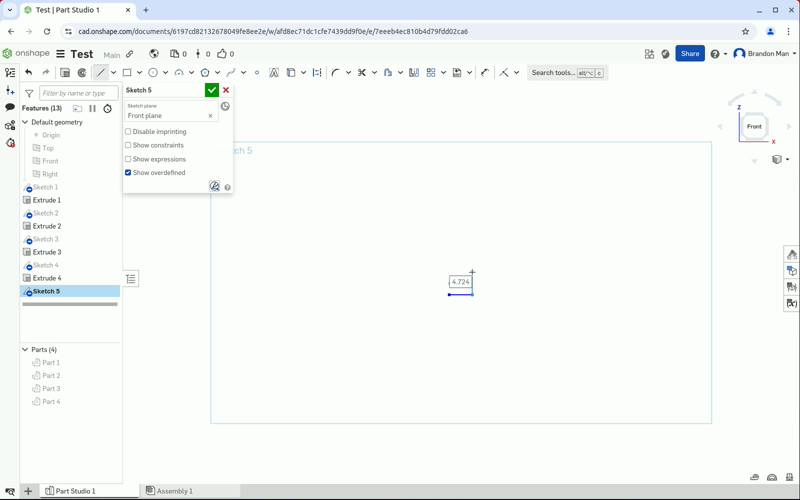
click(472, 271)
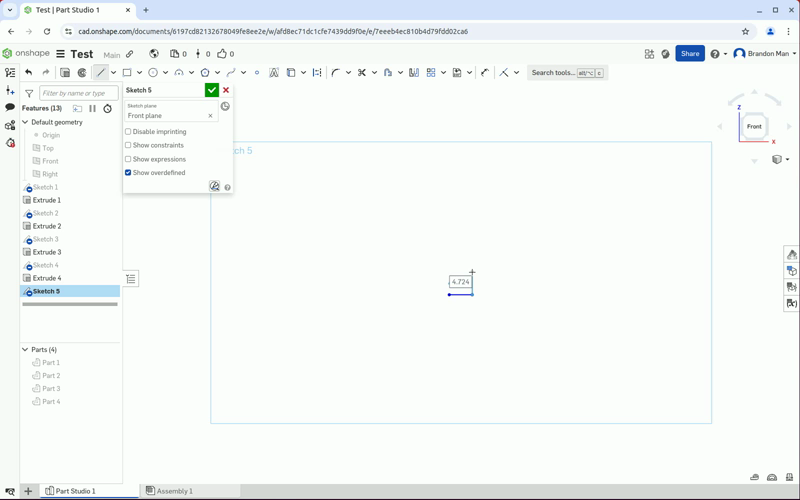
key_up(shift)
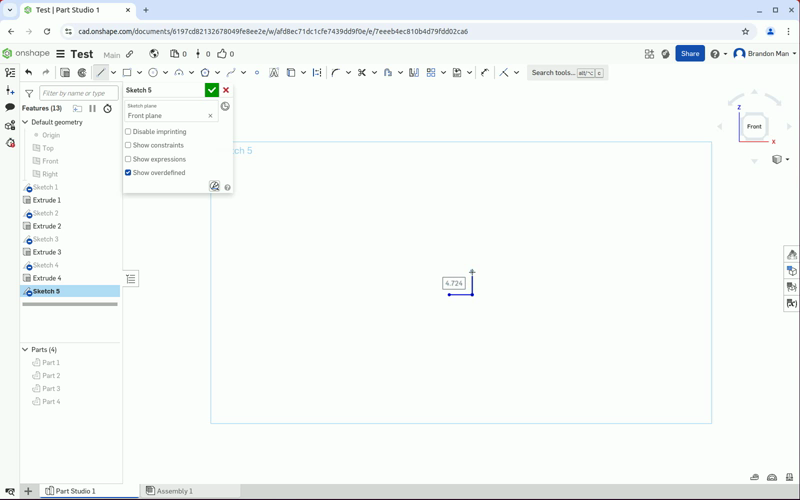
key_down(shift)
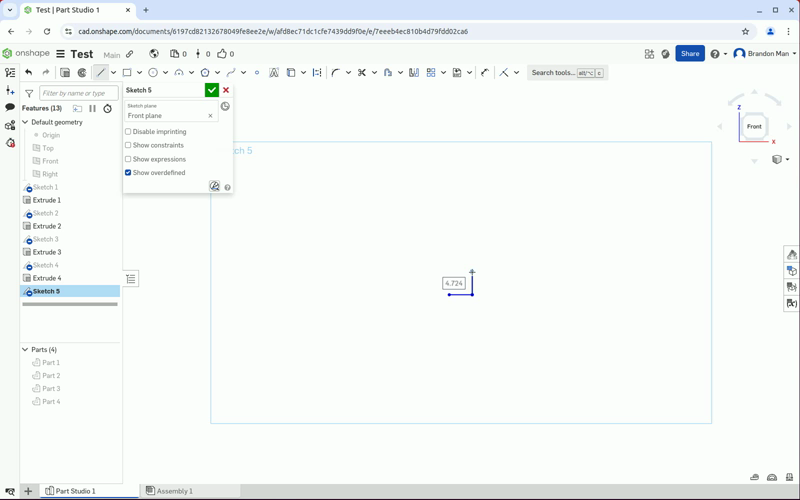
mouse_move(502, 271)
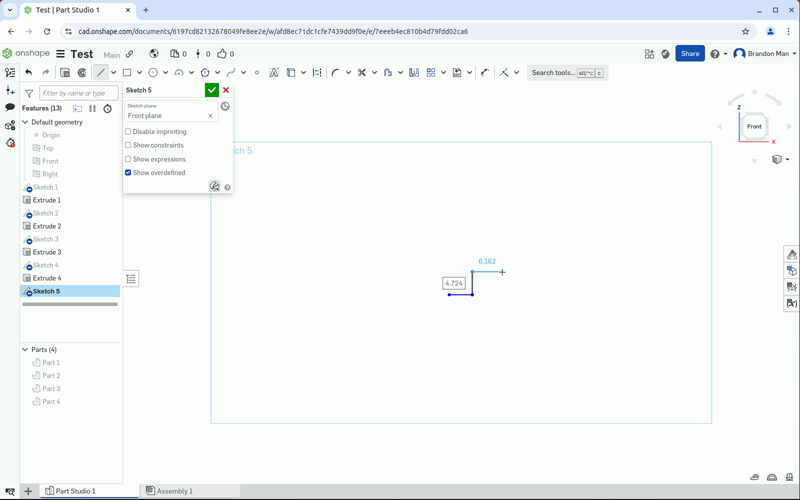
mouse_move(449, 271)
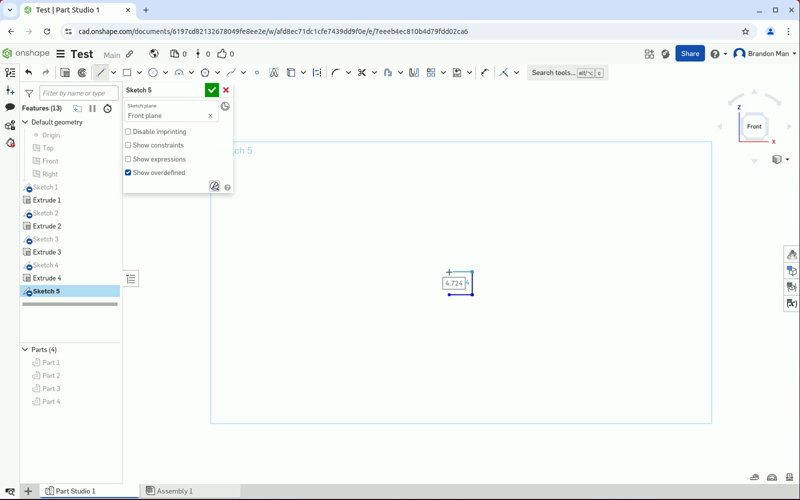
click(449, 271)
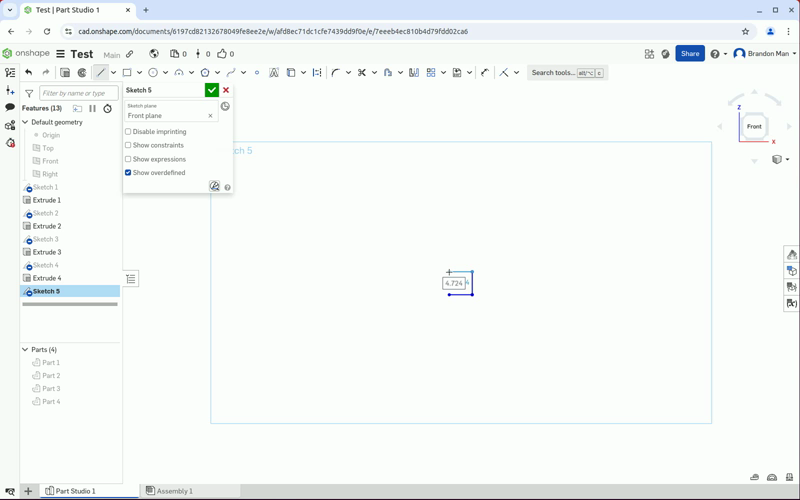
key_up(shift)
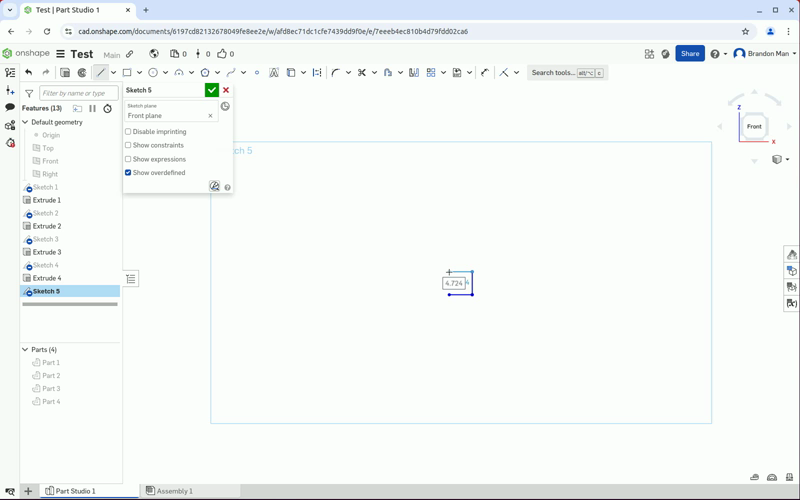
mouse_move(479, 271)
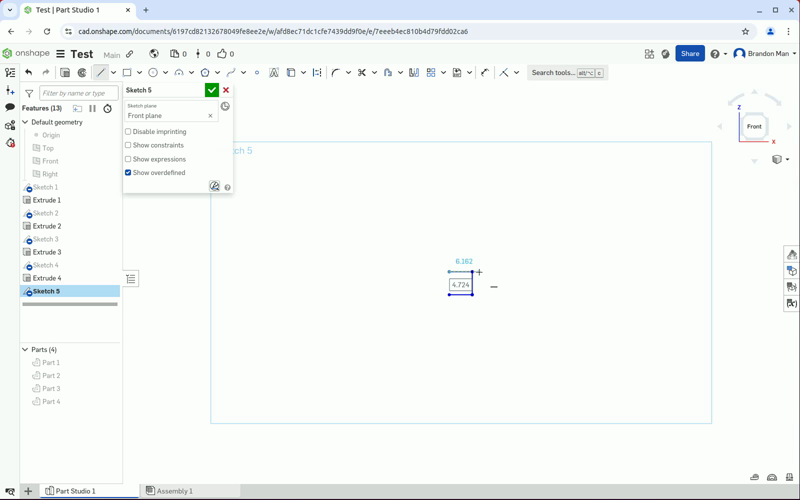
key_down(shift)
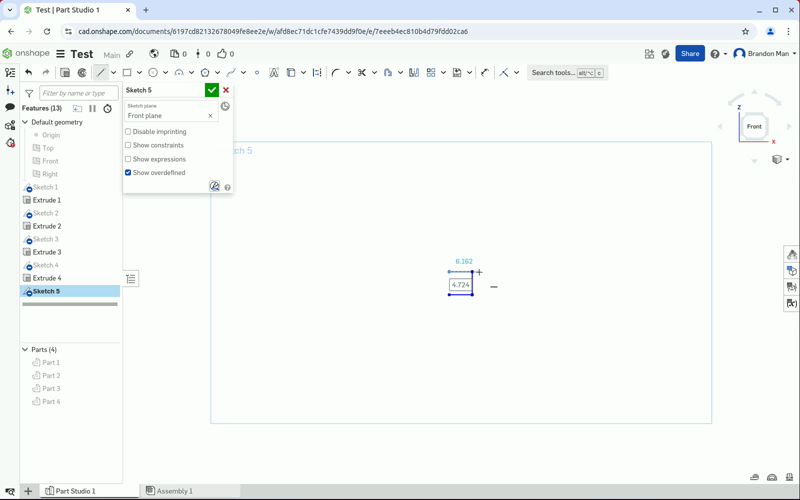
mouse_move(449, 294)
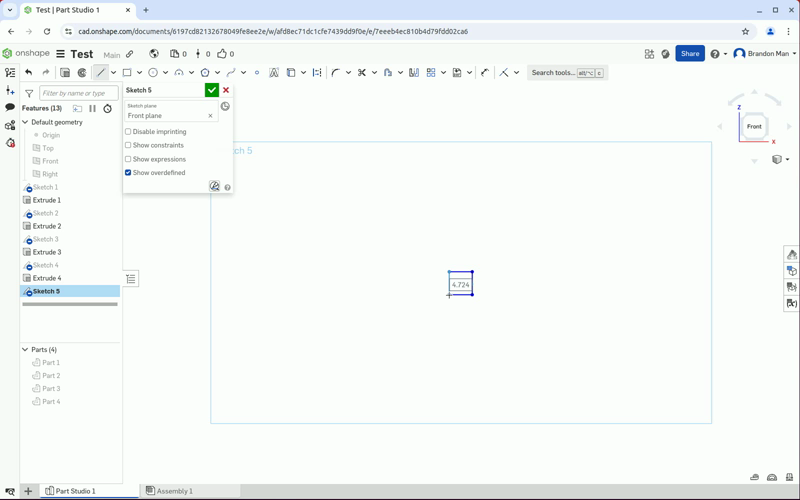
key_up(shift)
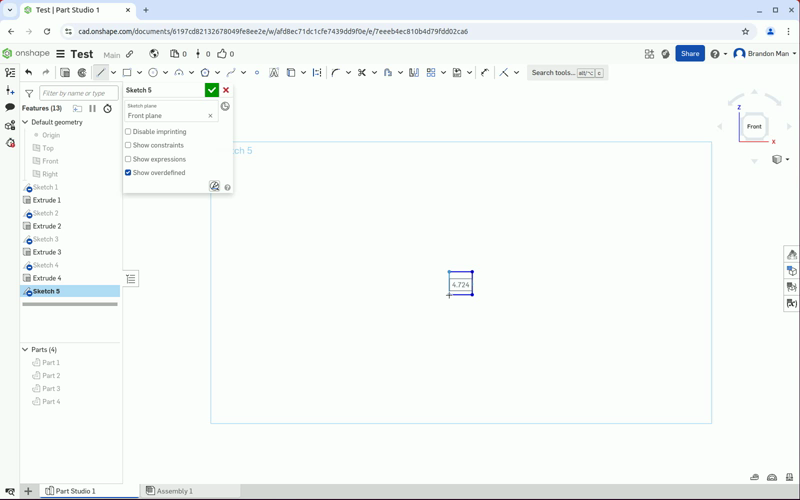
click(449, 294)
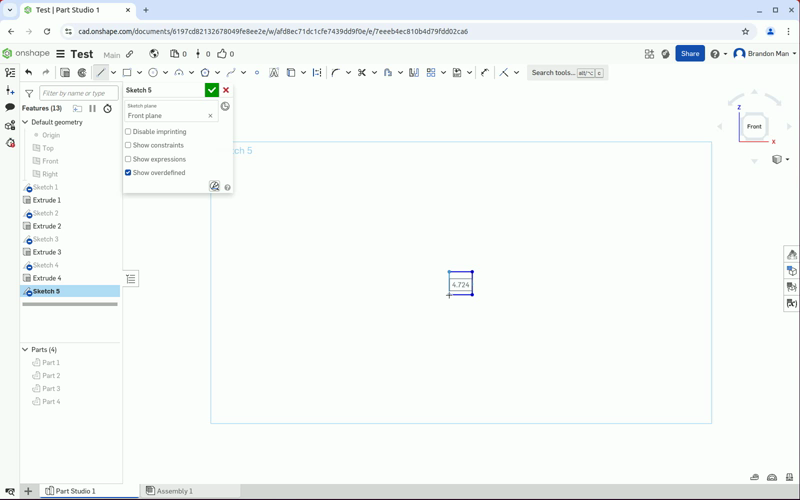
key(esc)
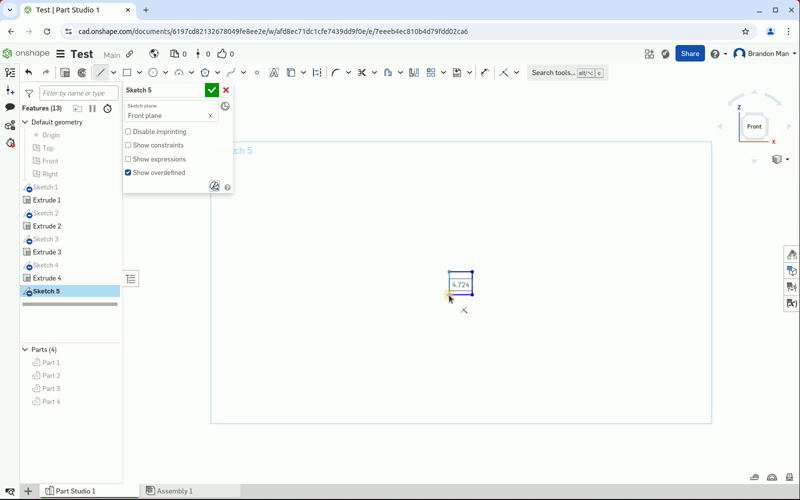
key(c)
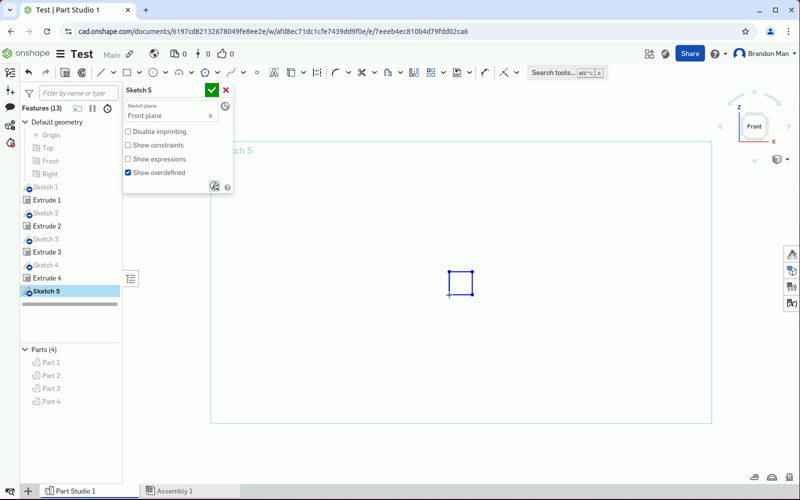
key_down(shift)
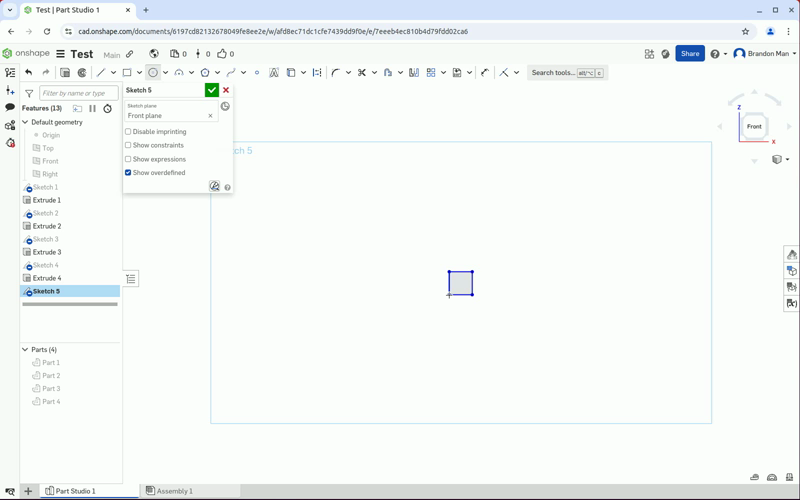
mouse_move(460, 282)
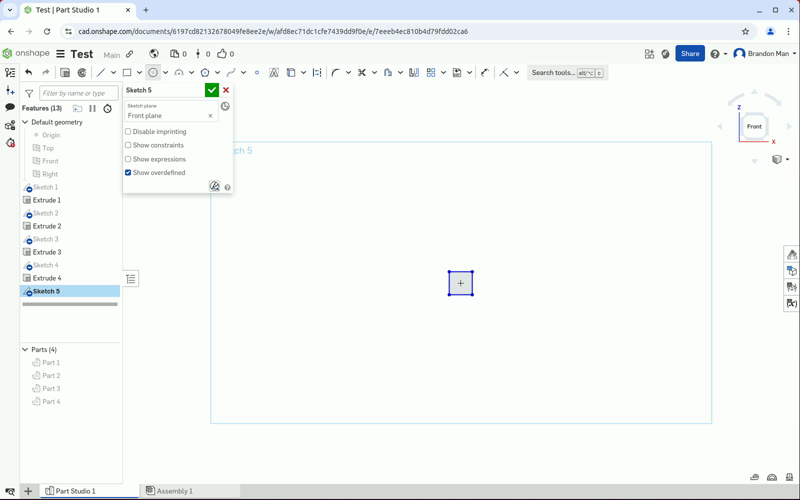
click(460, 282)
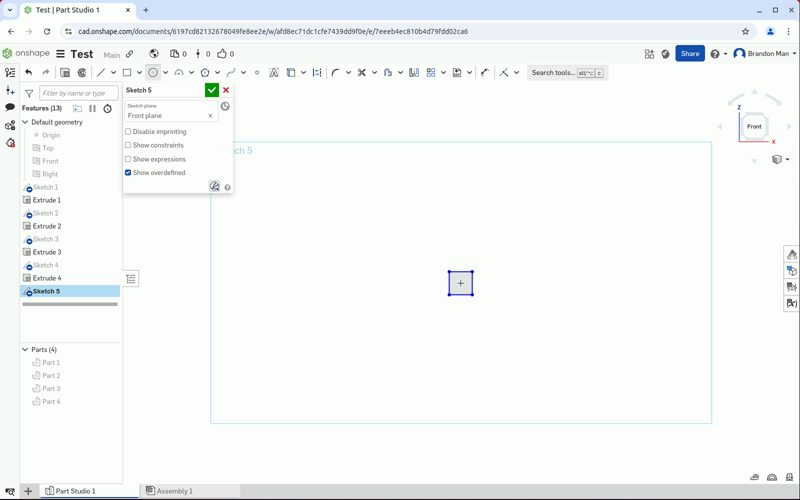
key_up(shift)
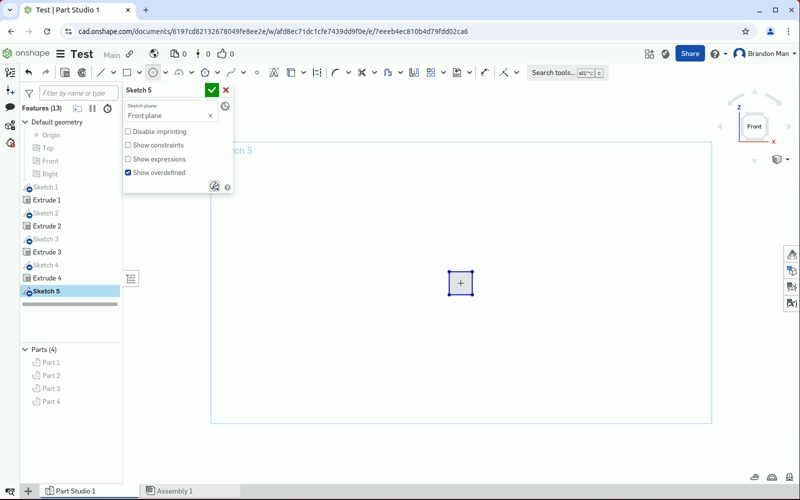
mouse_move(466, 282)
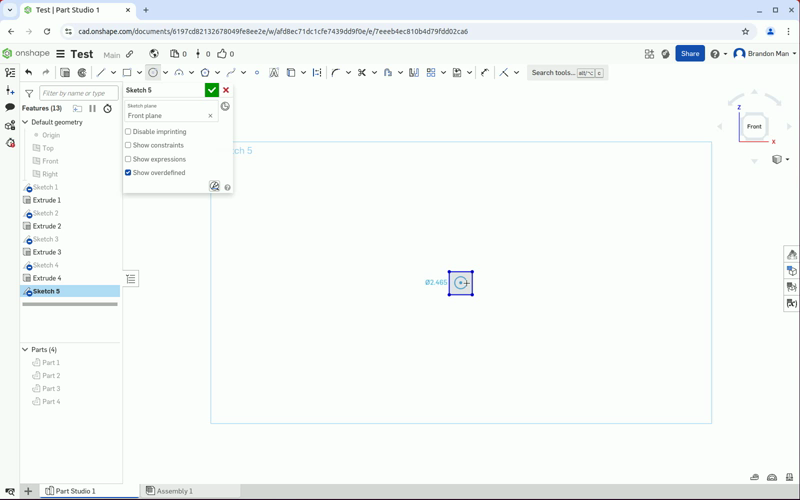
click(466, 282)
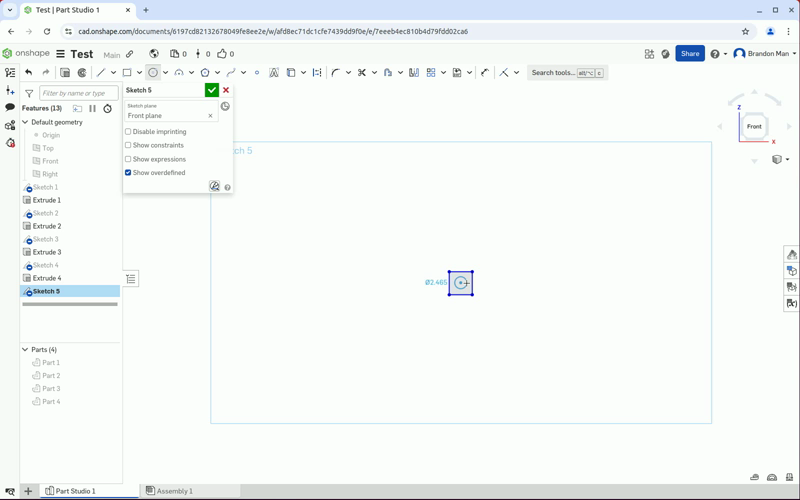
key(esc)
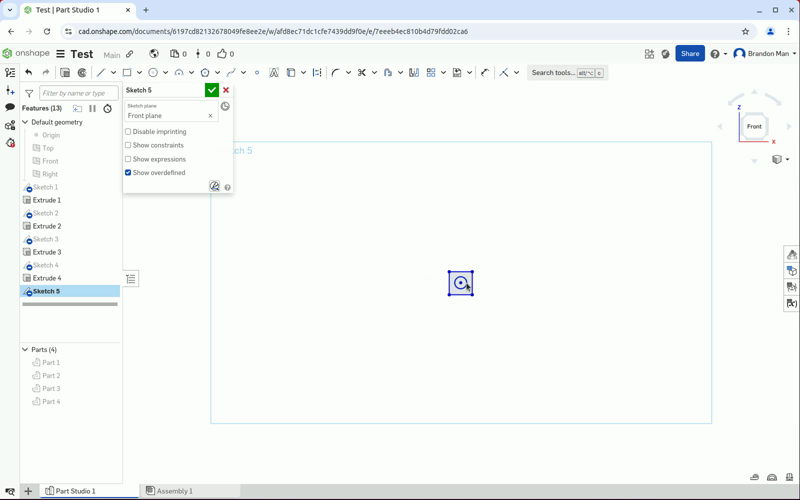
mouse_move(466, 277)
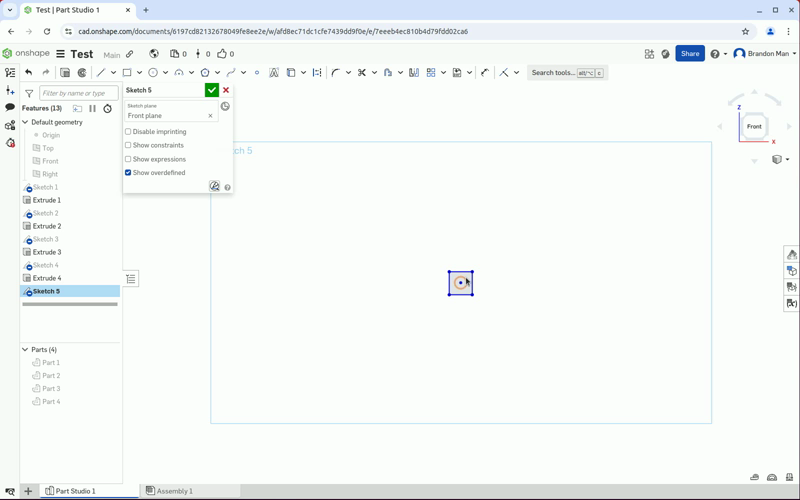
scroll(6)
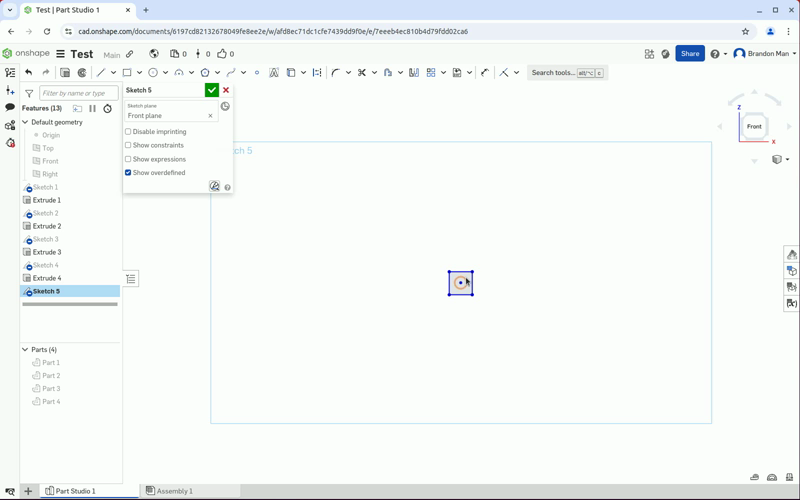
scroll(6)
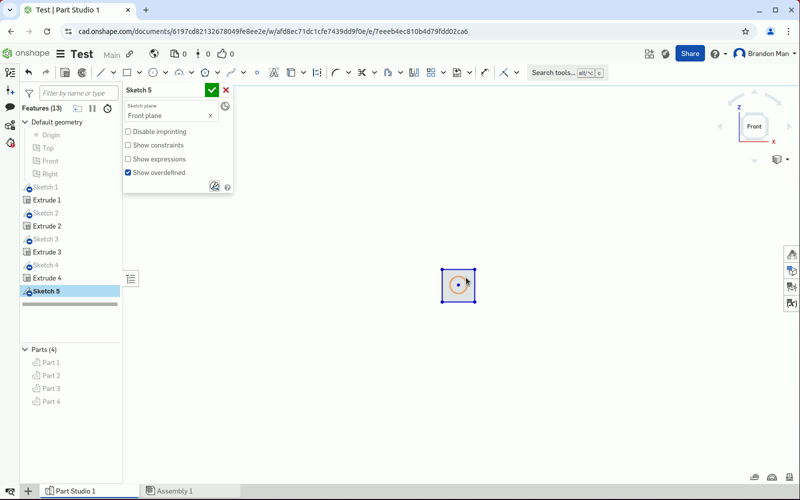
scroll(6)
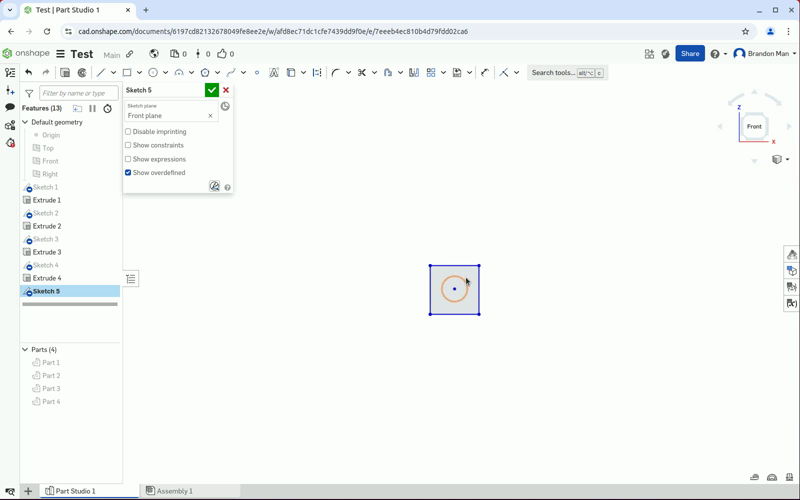
scroll(6)
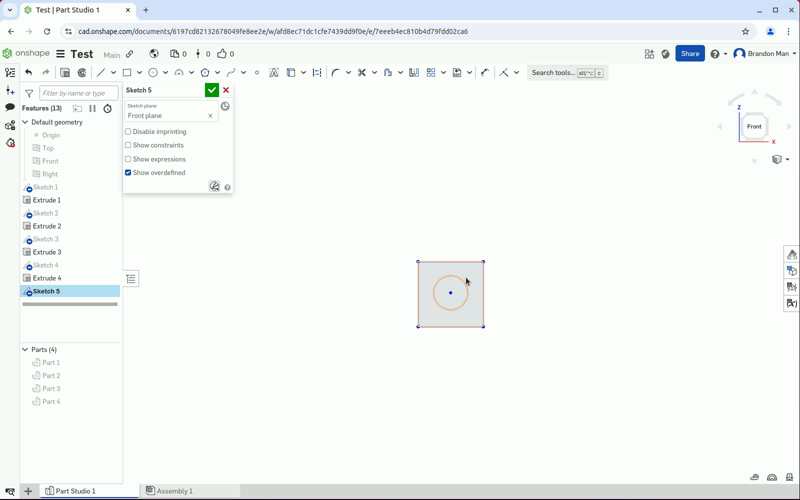
scroll(6)
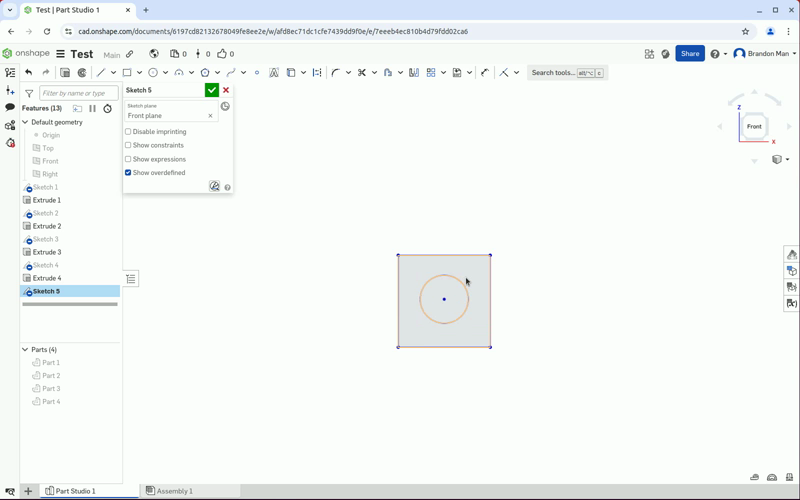
scroll(6)
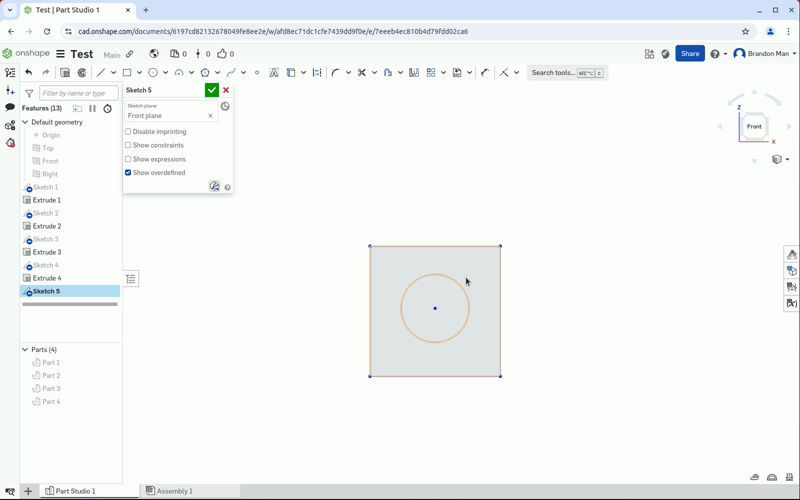
scroll(6)
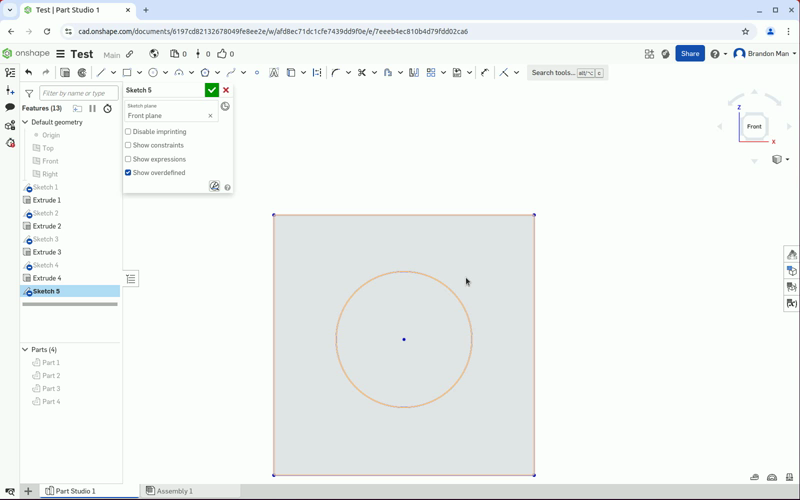
click(466, 277)
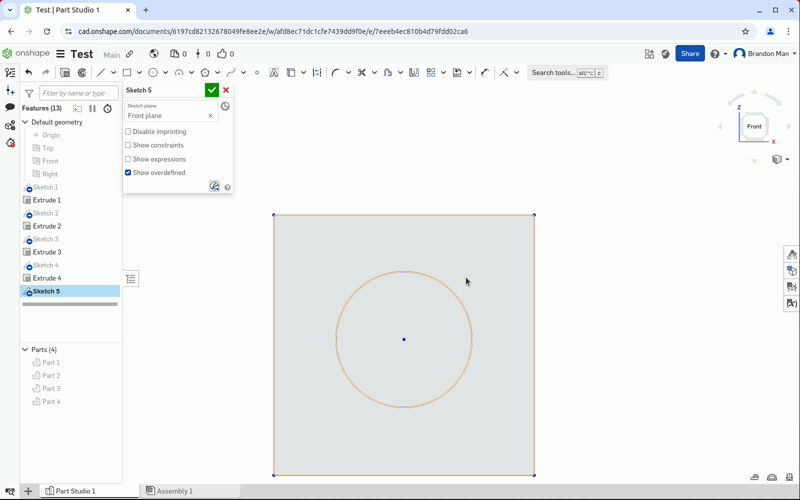
scroll(-6)
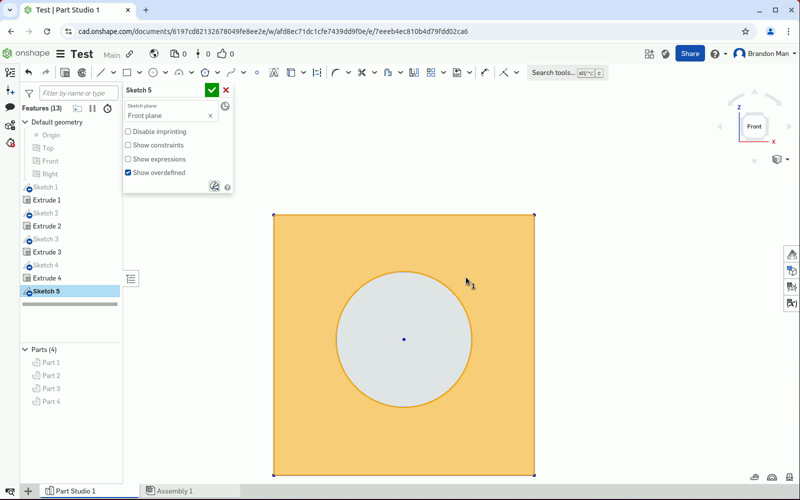
scroll(-6)
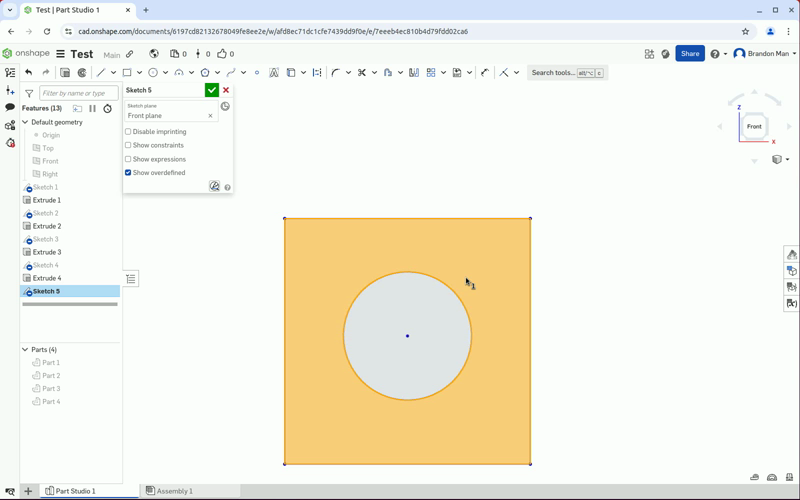
scroll(-6)
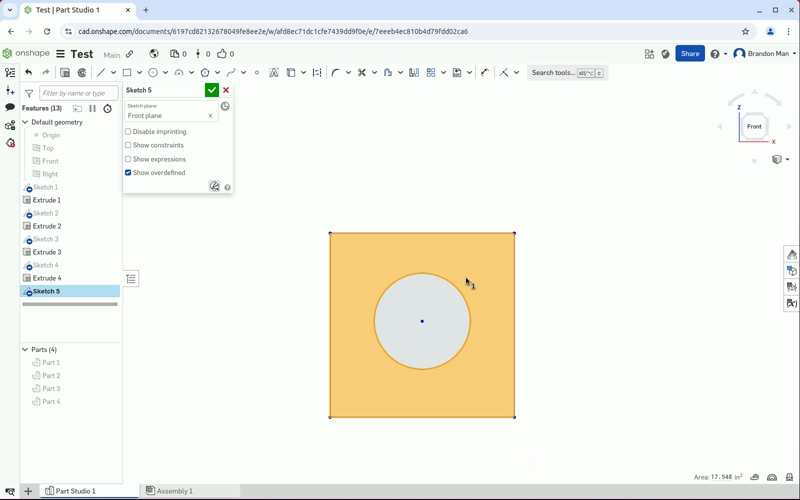
scroll(-6)
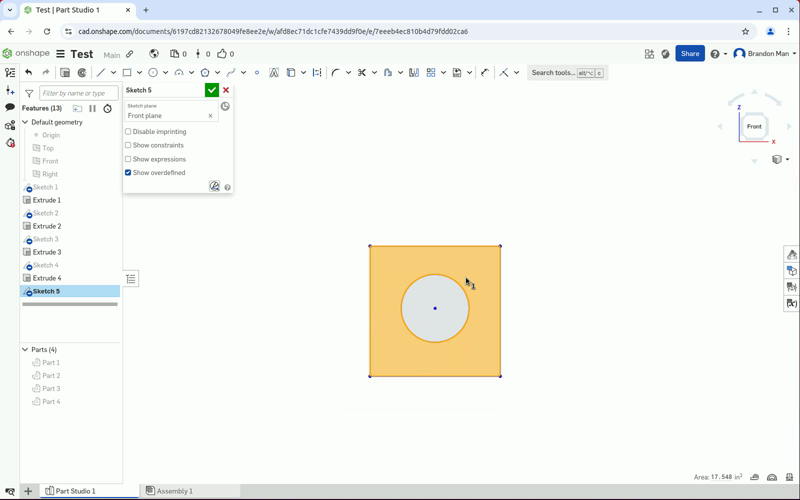
scroll(-6)
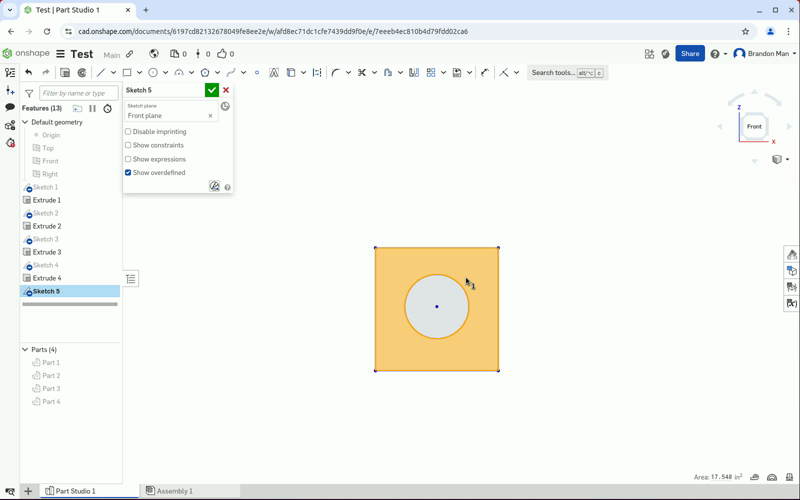
scroll(-6)
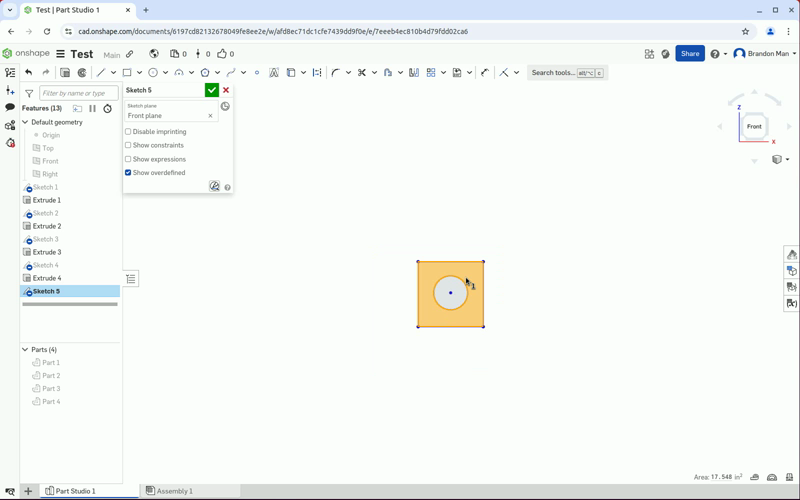
scroll(-6)
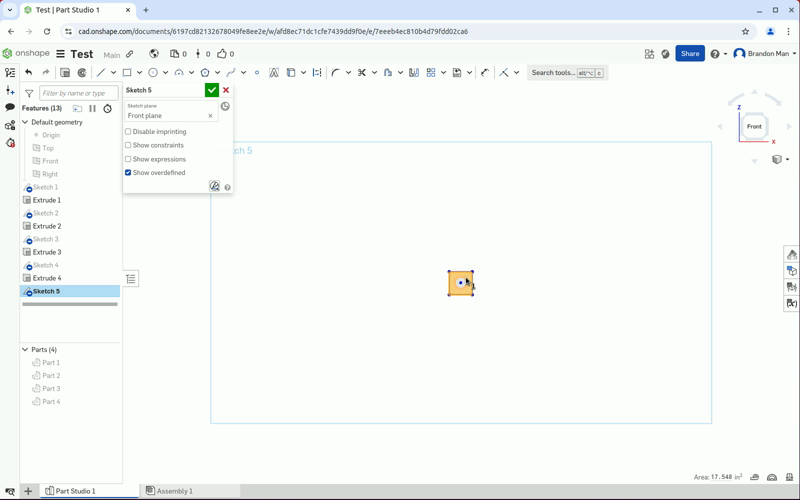
mouse_move(73, 352)
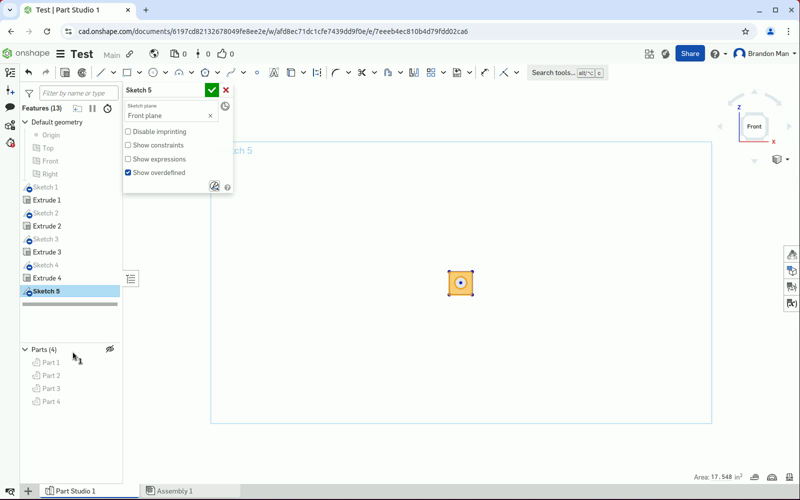
key(shift+y)
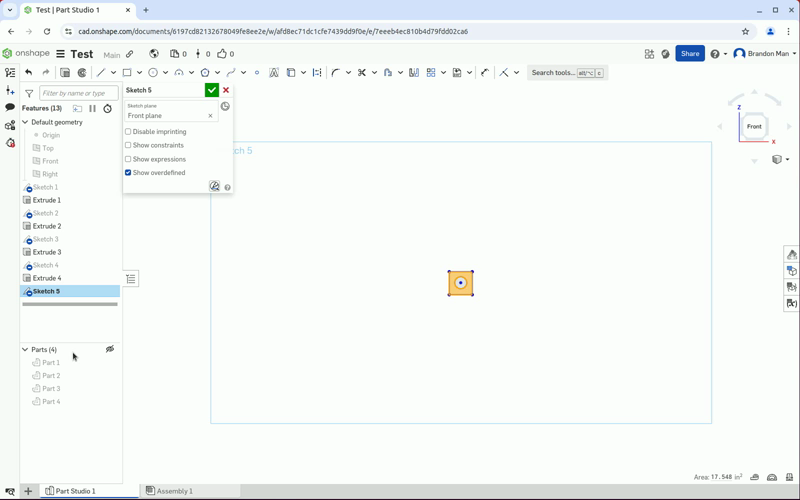
key(shift+e)
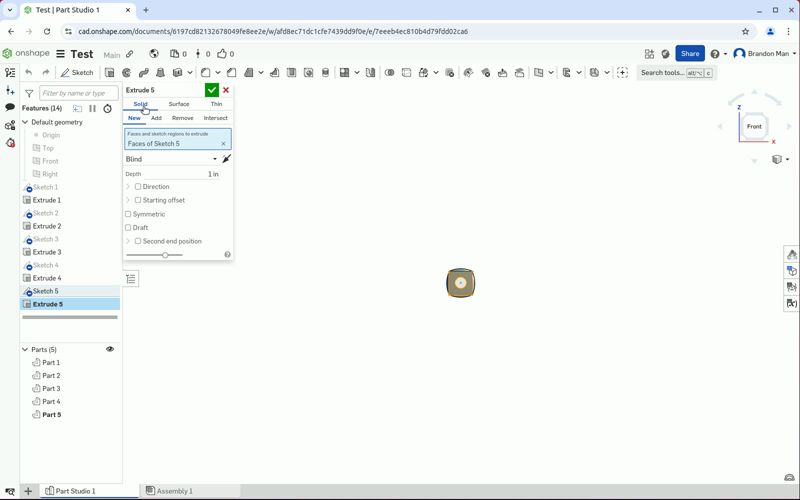
mouse_move(143, 106)
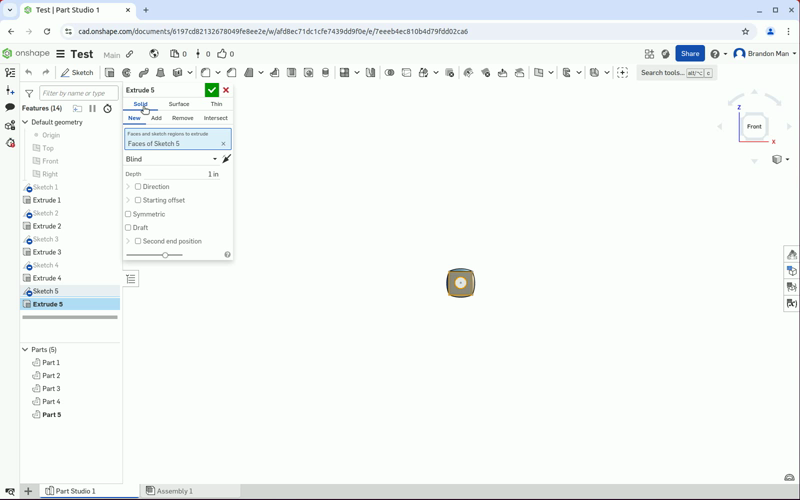
click(143, 106)
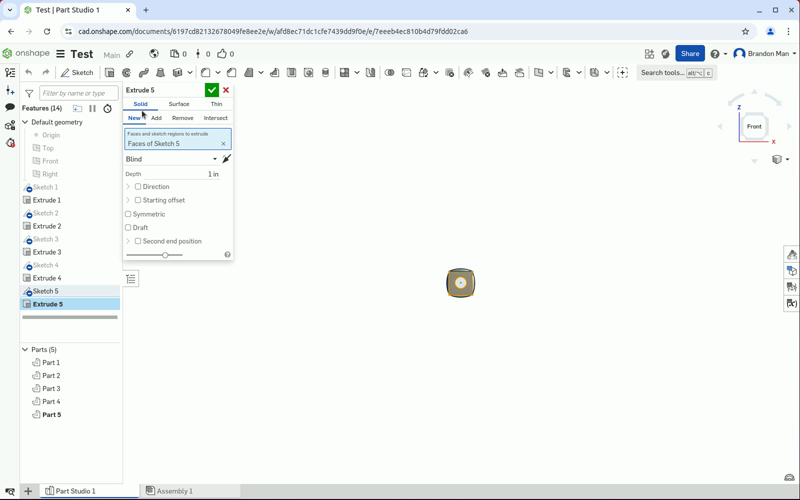
mouse_move(137, 120)
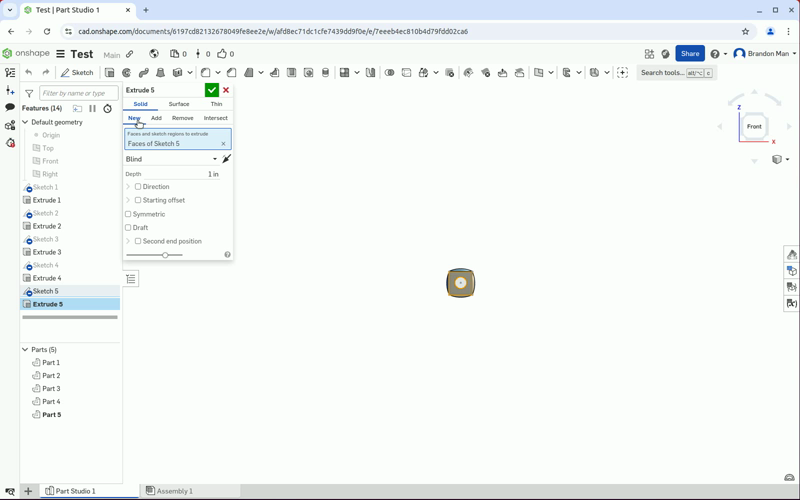
click(137, 120)
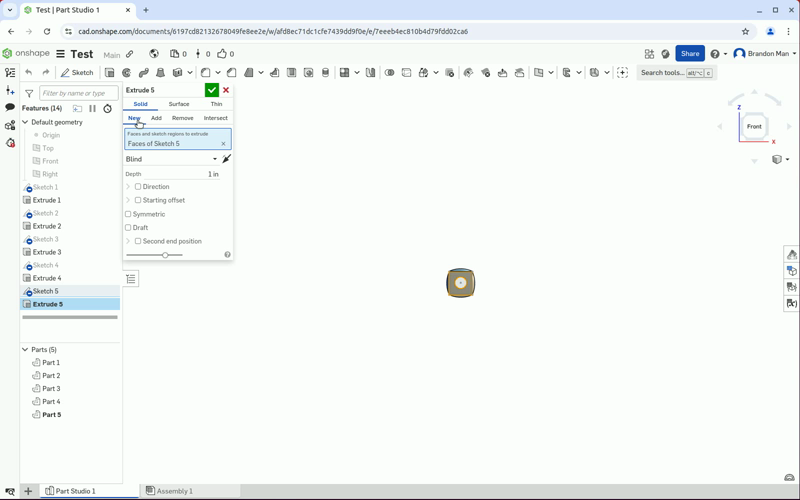
key(tab, 4)
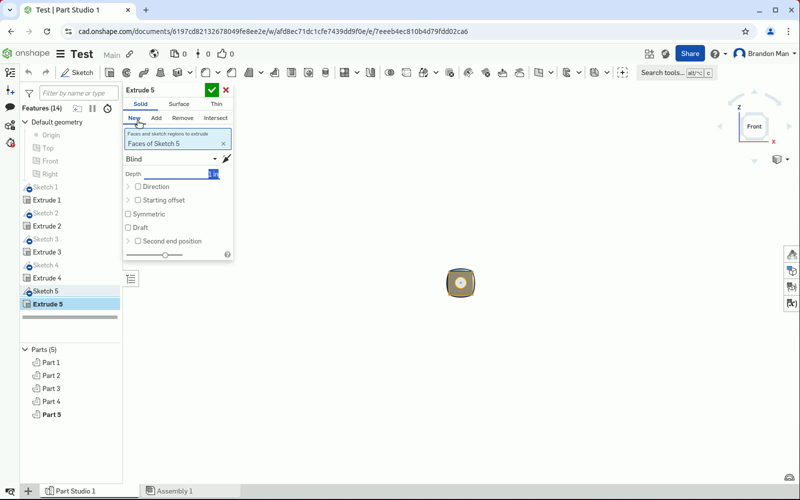
text(23.108)
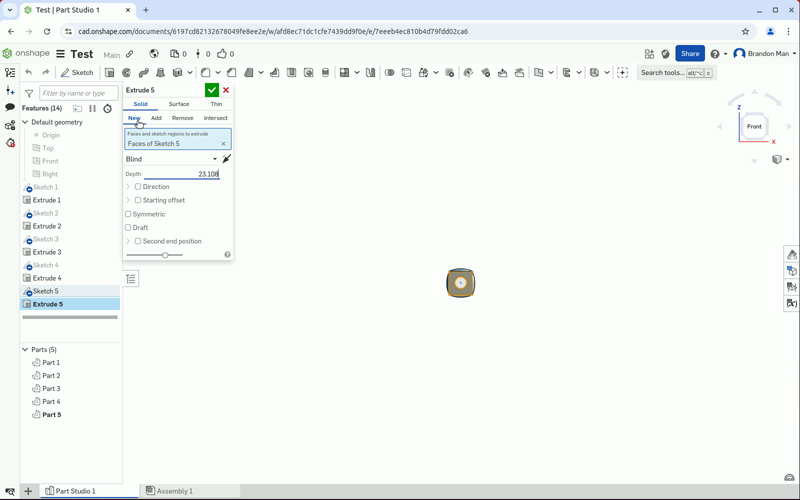
key(enter)
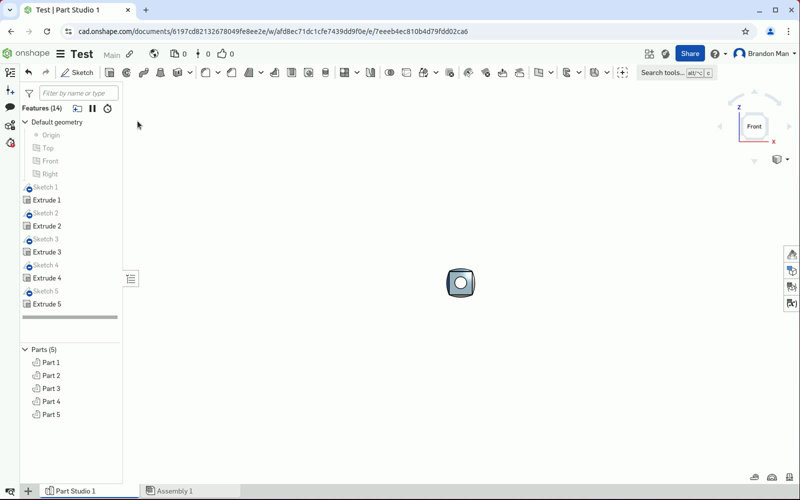
key(shift+h)
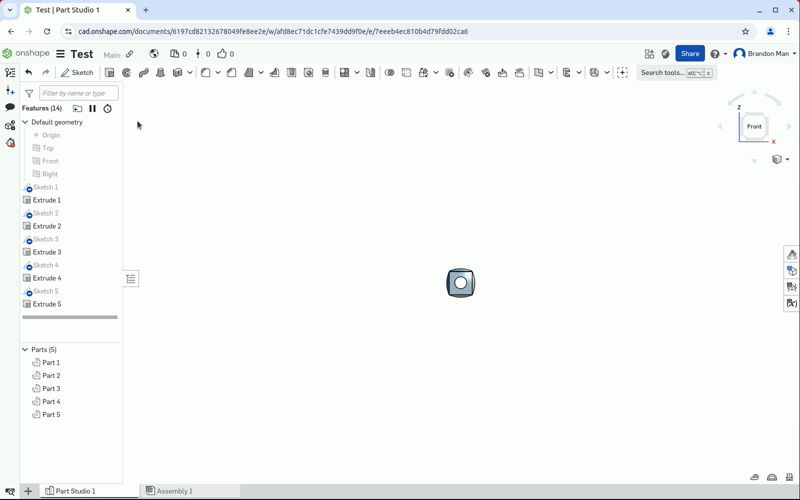
key(shift+h)
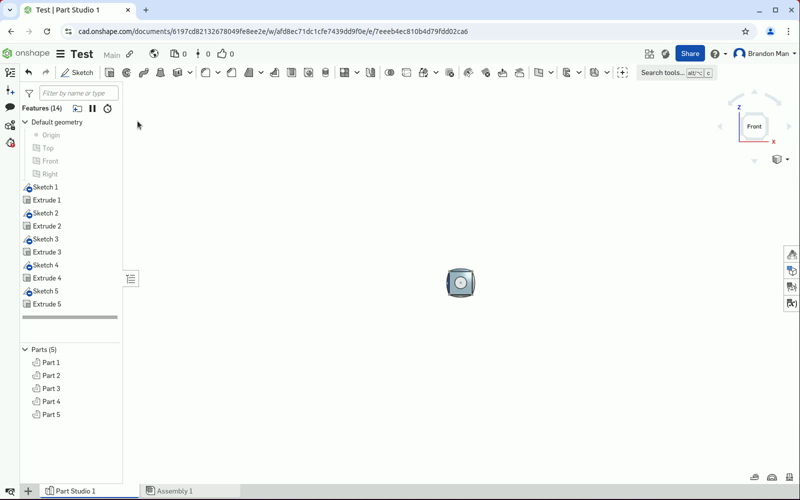
key(shift+7)
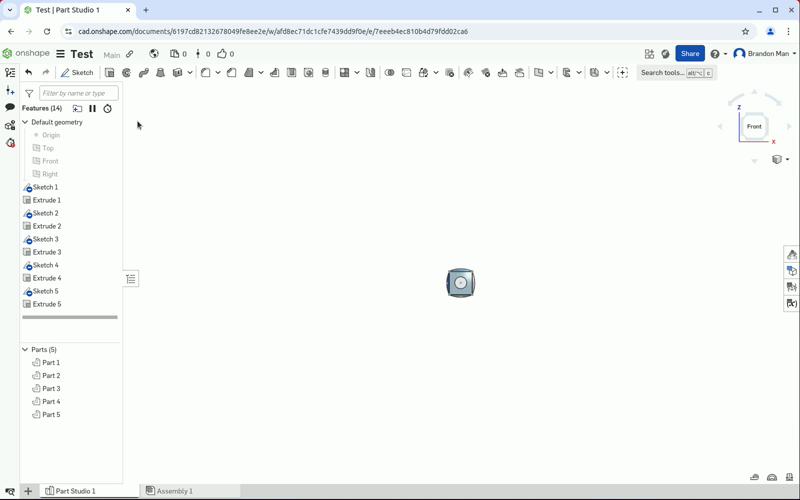
key(left, 2)
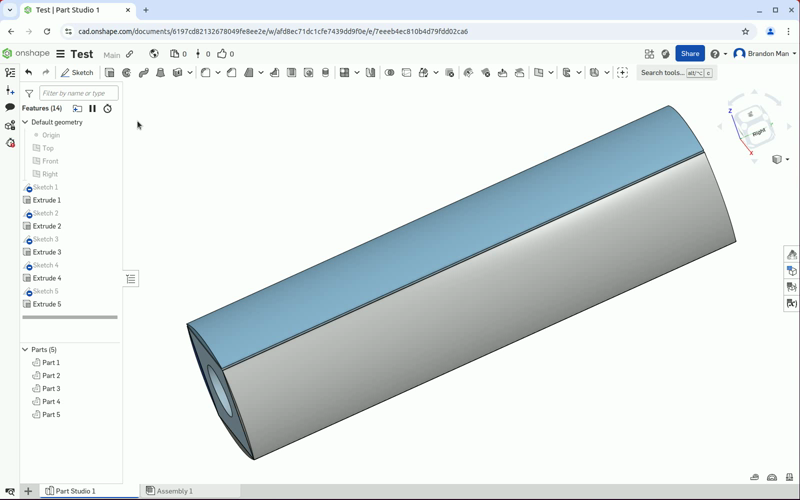
key(down, 2)
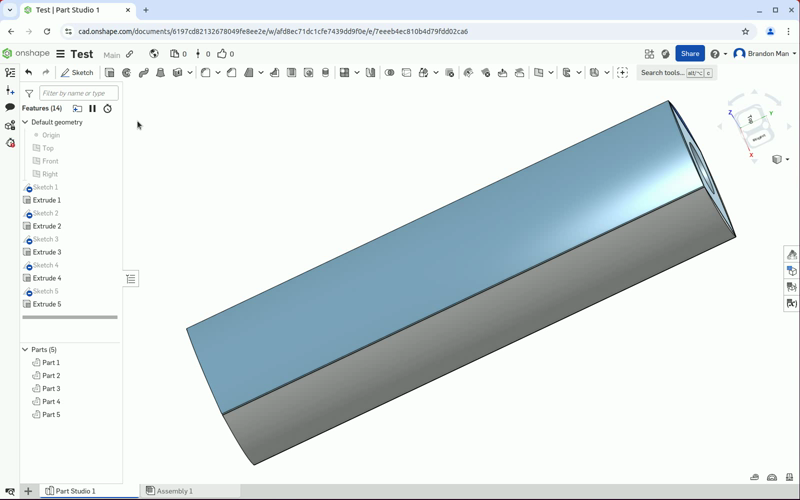
key(up, 2)
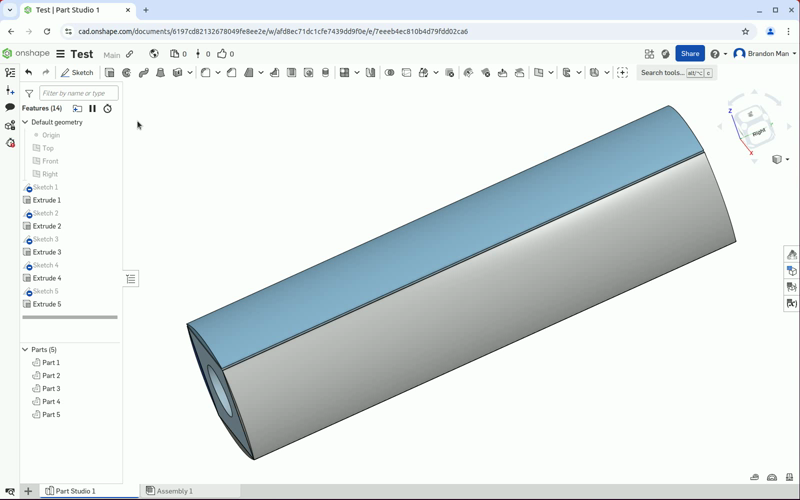
key(right, 2)
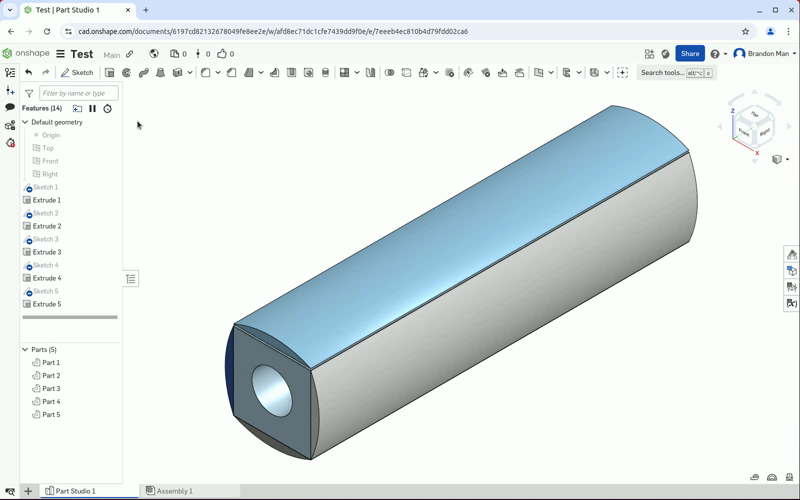
mouse_move(73, 189)
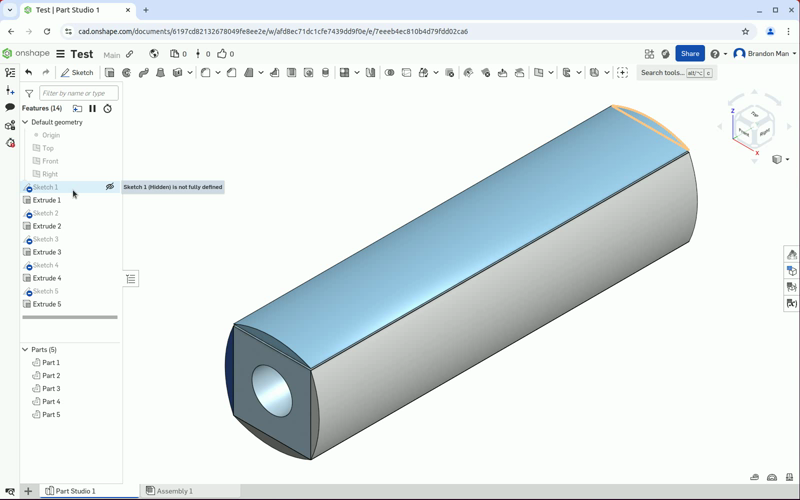
click(73, 189)